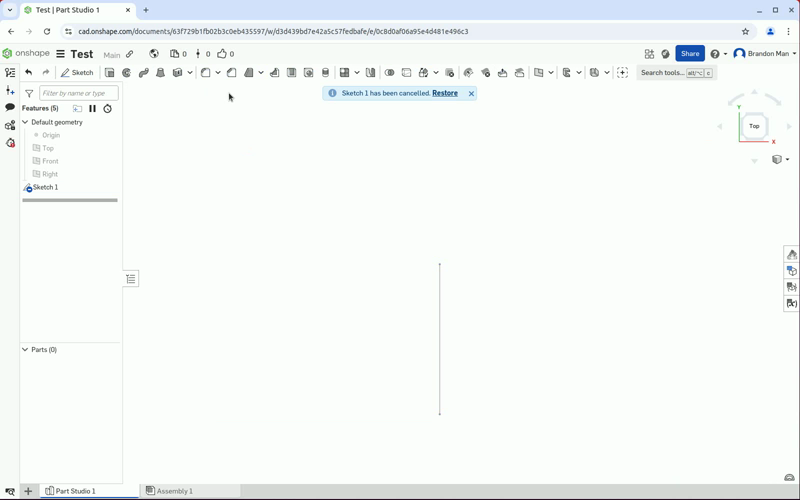
key(shift+h)
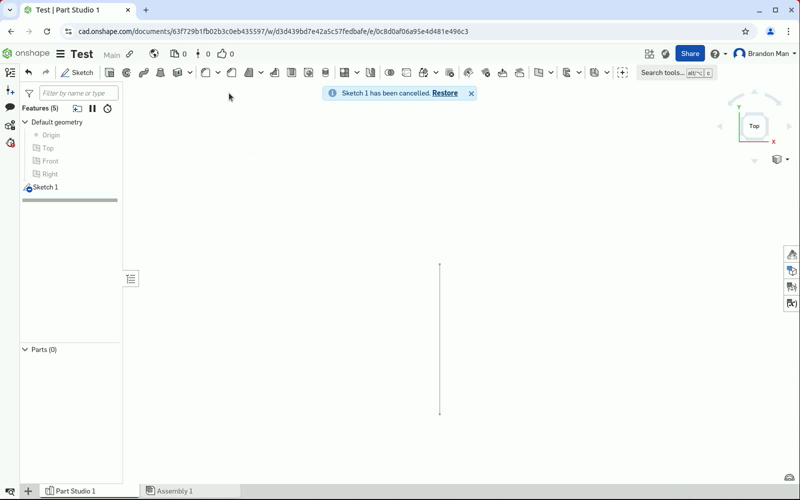
key(shift+s)
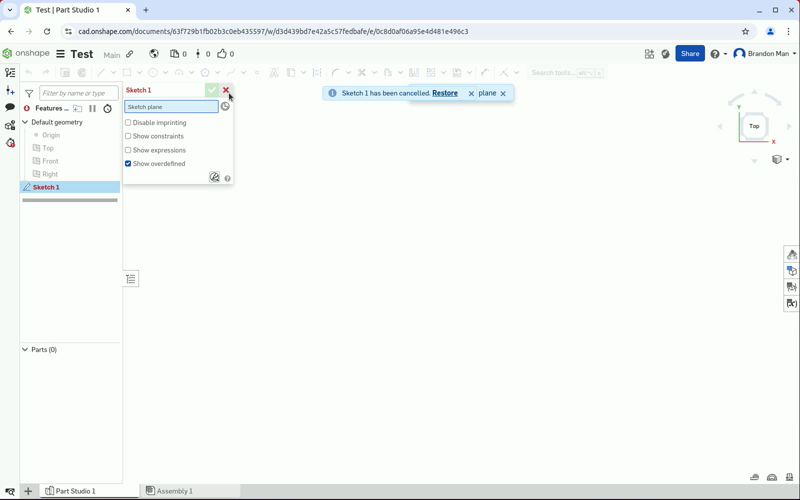
mouse_move(73, 150)
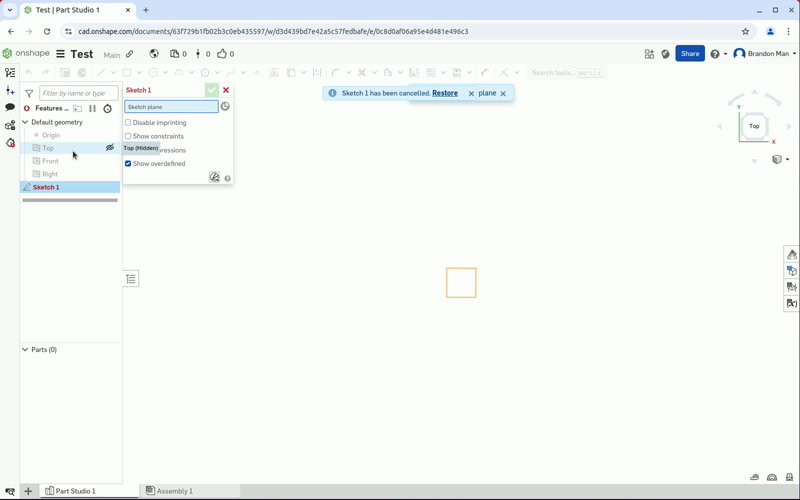
click(73, 150)
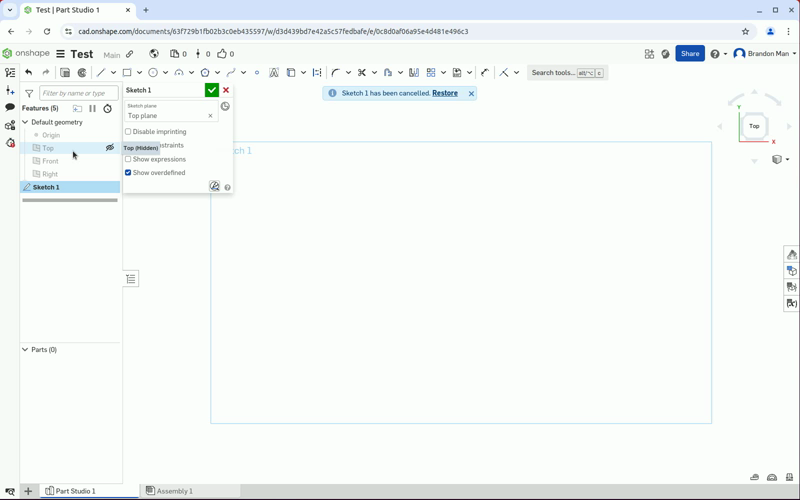
mouse_move(73, 352)
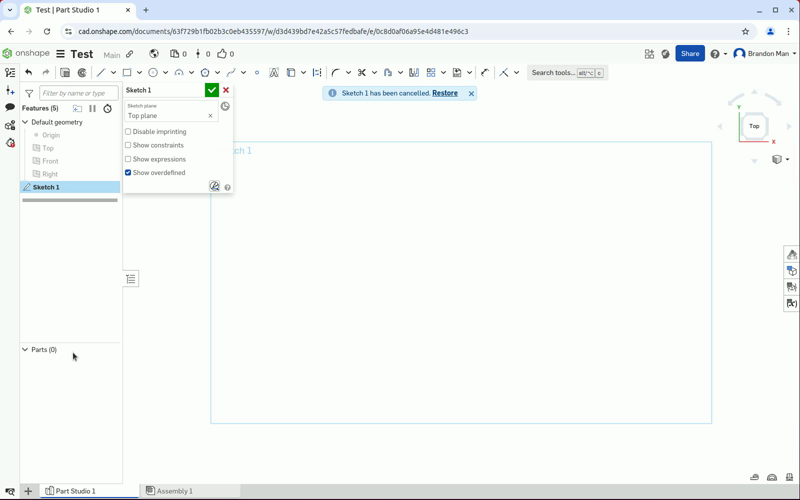
key(y)
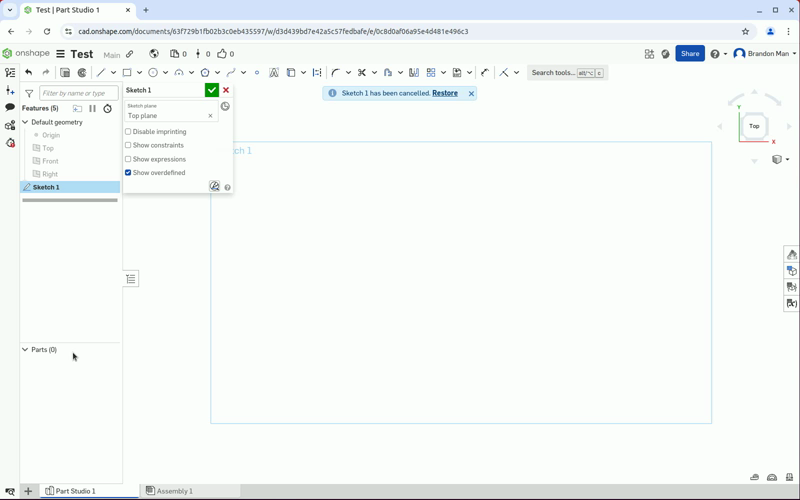
key(l)
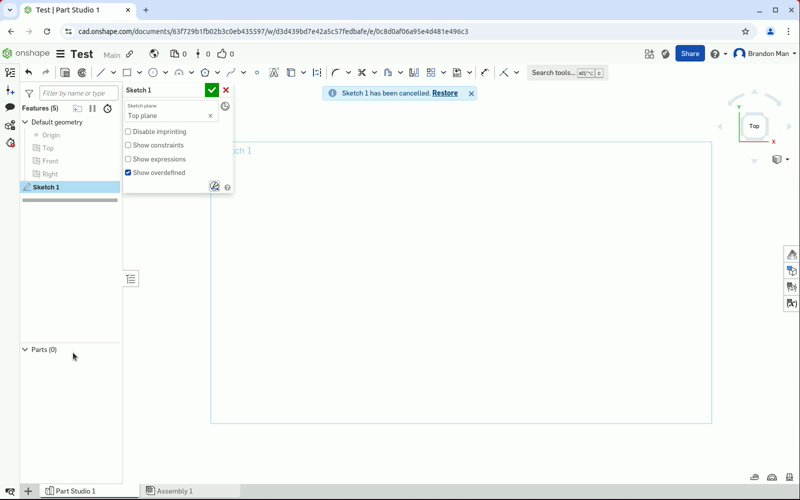
key_down(shift)
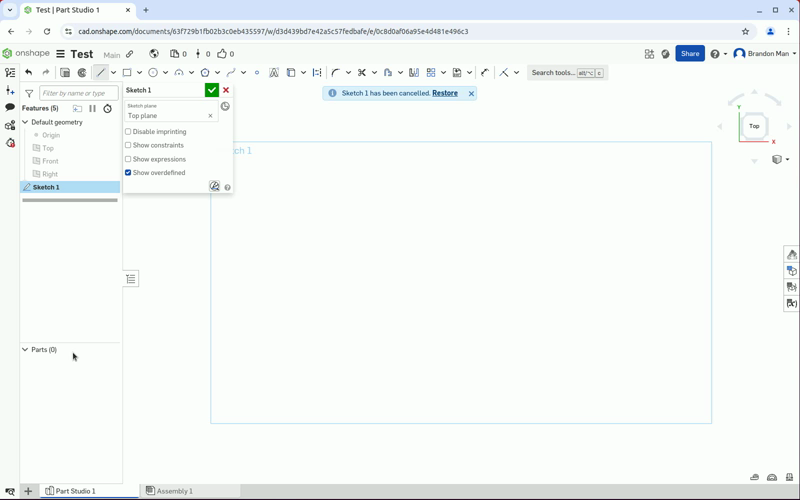
mouse_move(348, 282)
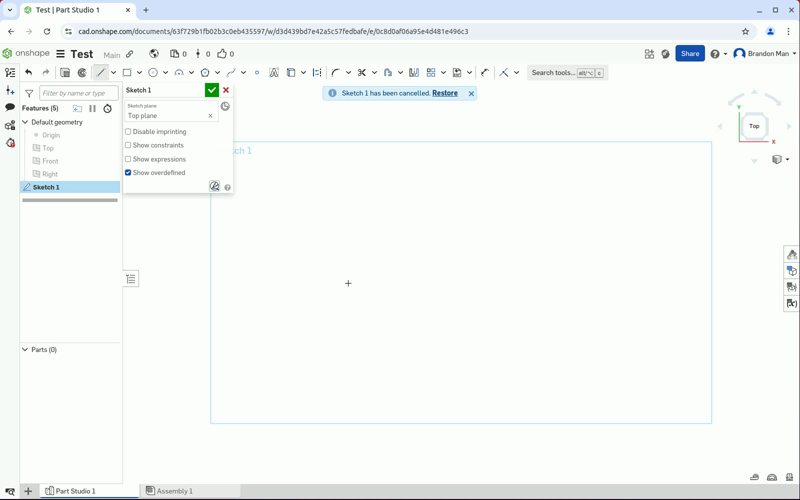
click(348, 282)
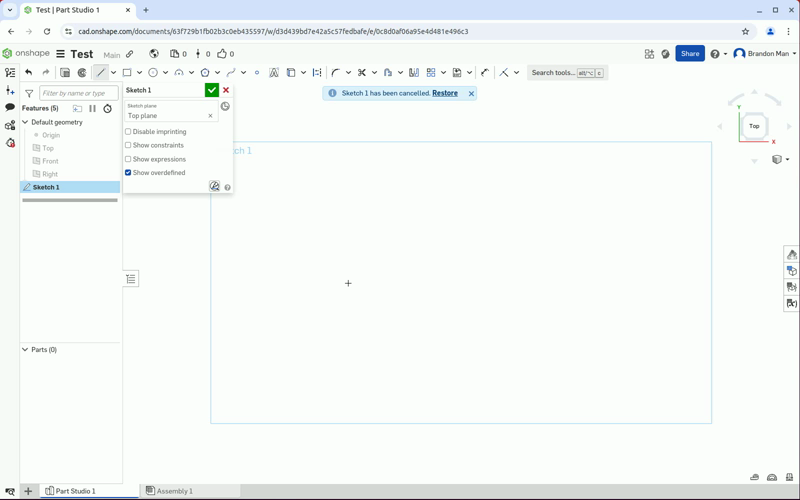
key_up(shift)
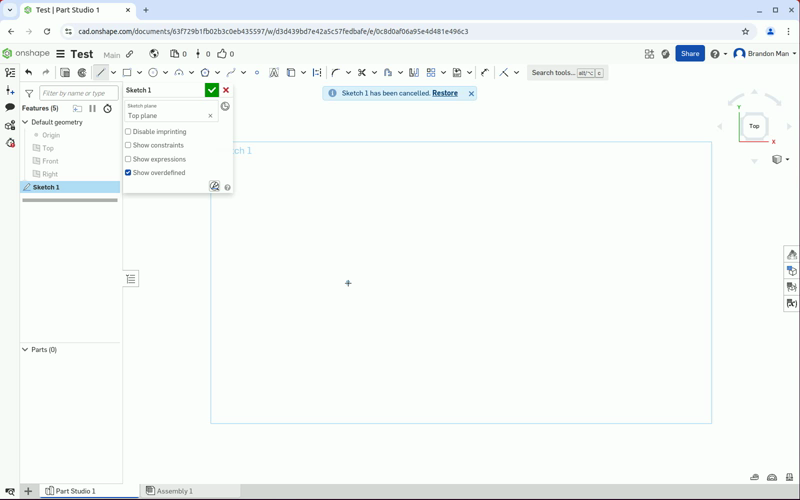
key_down(shift)
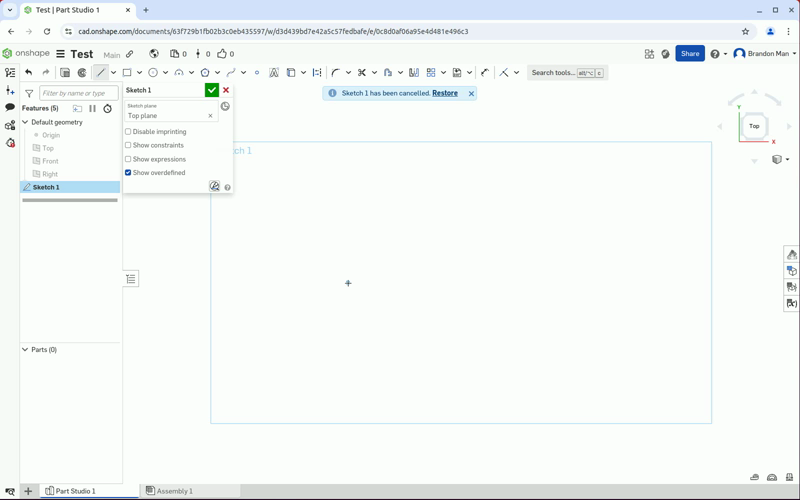
mouse_move(460, 282)
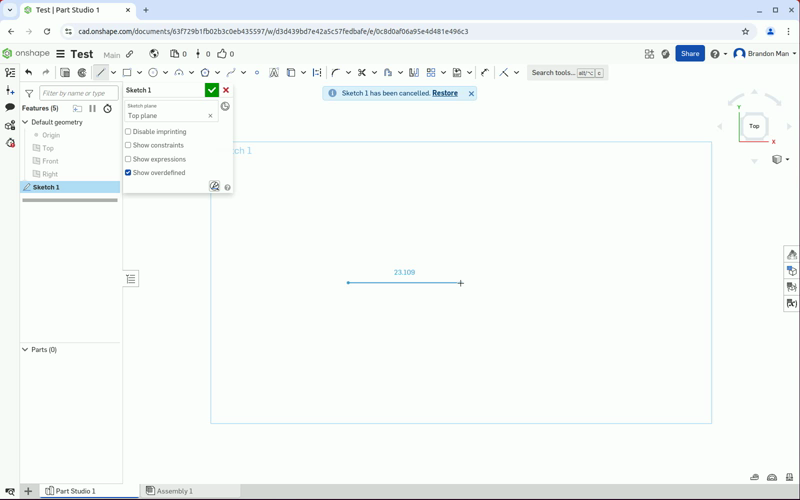
click(460, 282)
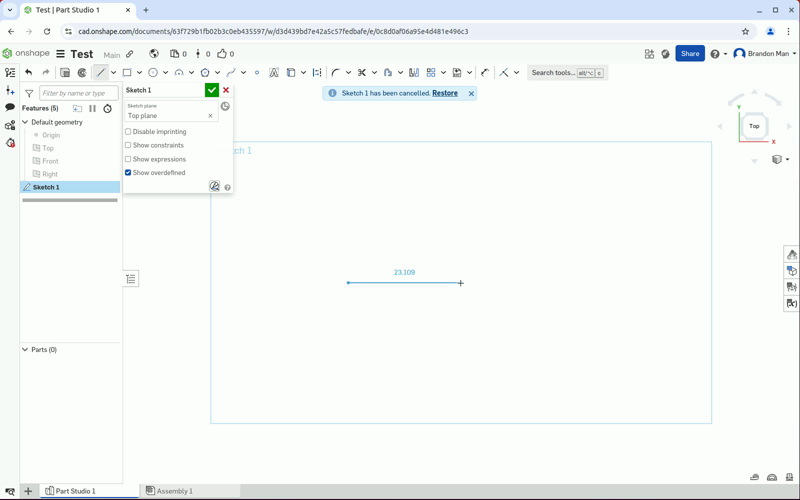
key_up(shift)
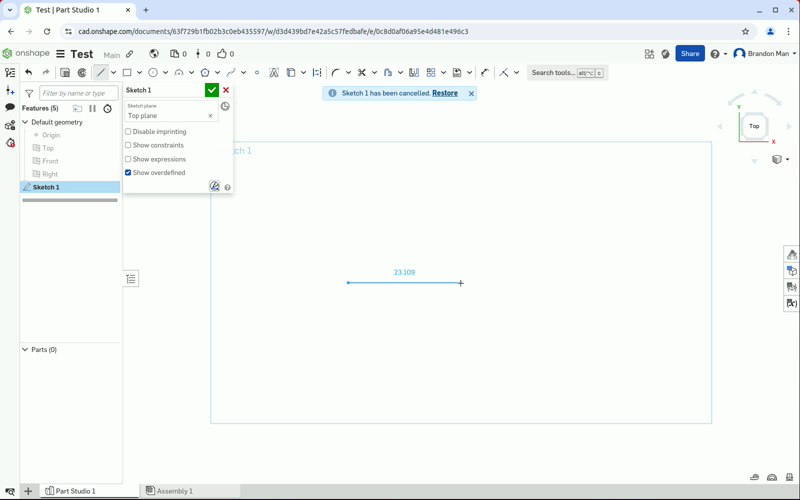
key_down(shift)
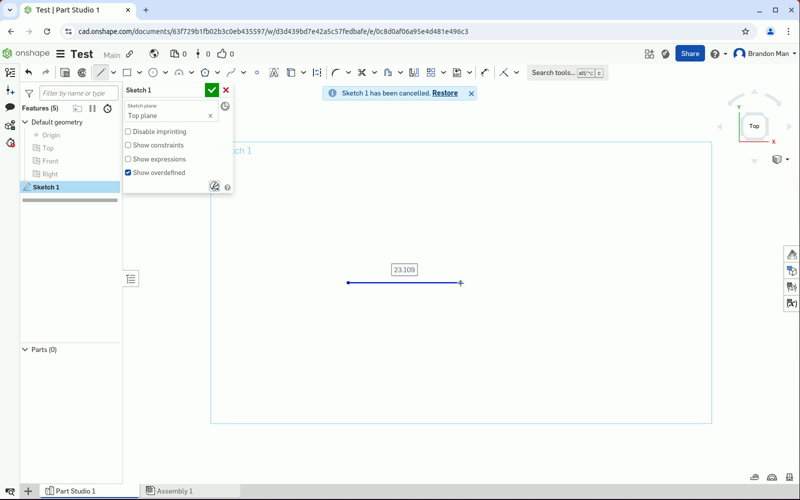
mouse_move(460, 200)
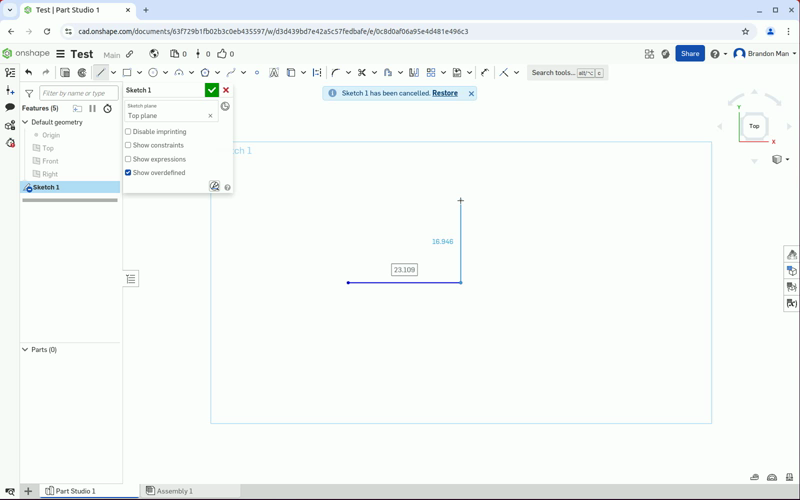
click(460, 200)
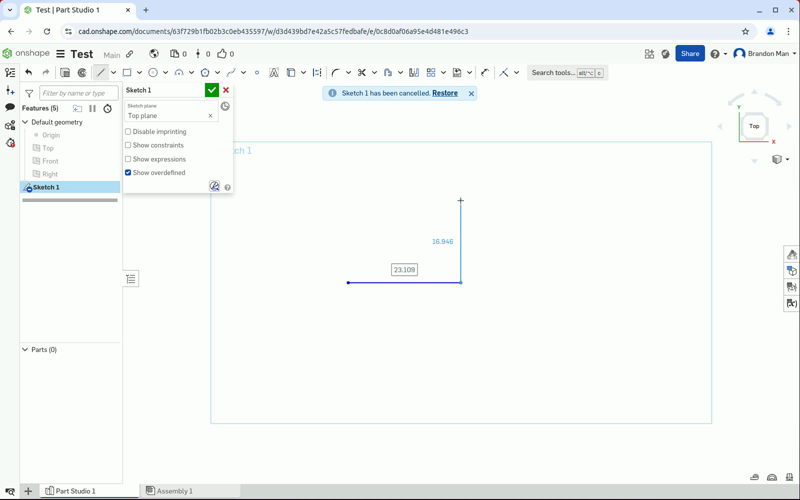
key_up(shift)
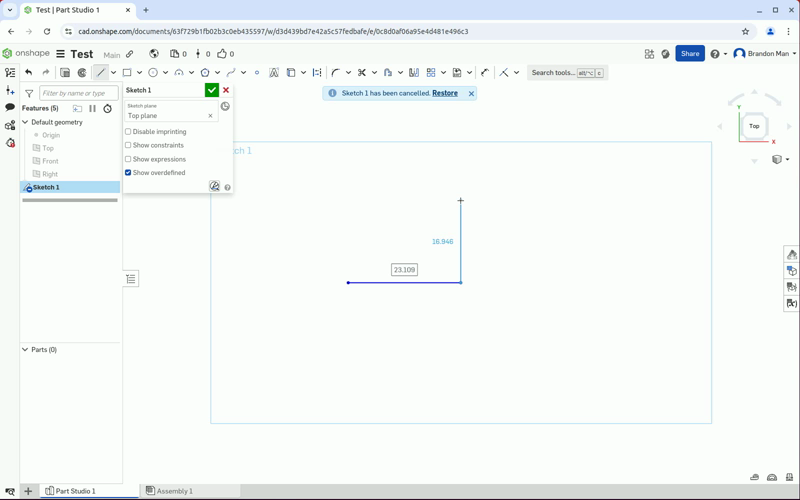
key_down(shift)
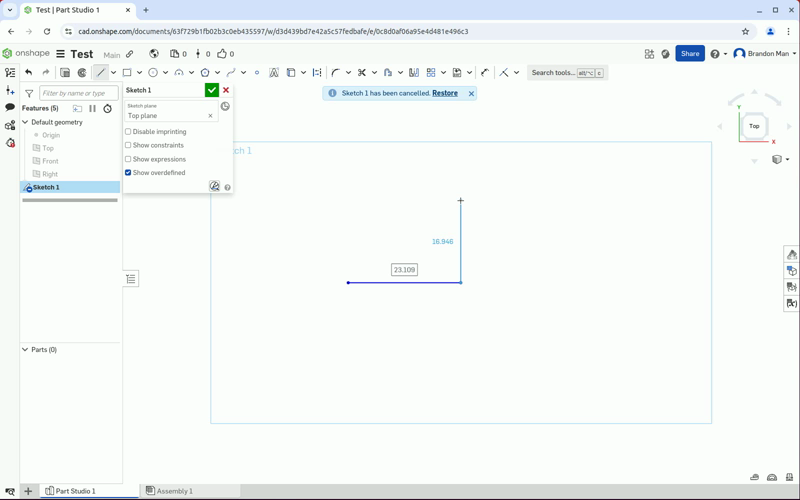
mouse_move(348, 200)
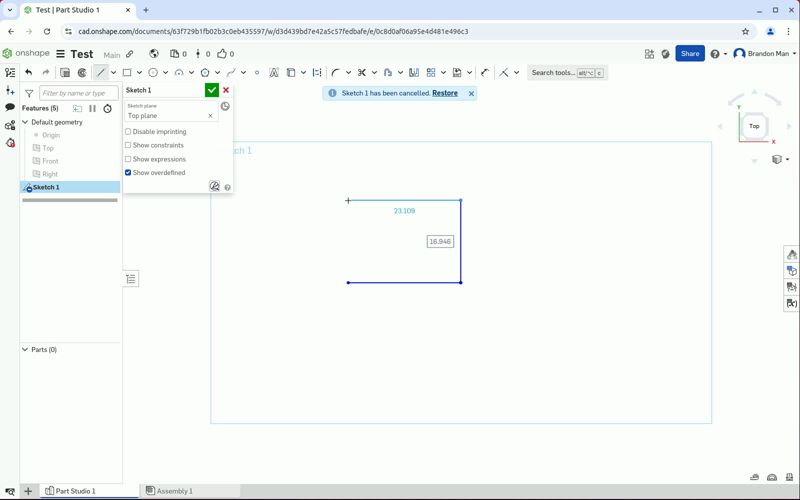
click(348, 200)
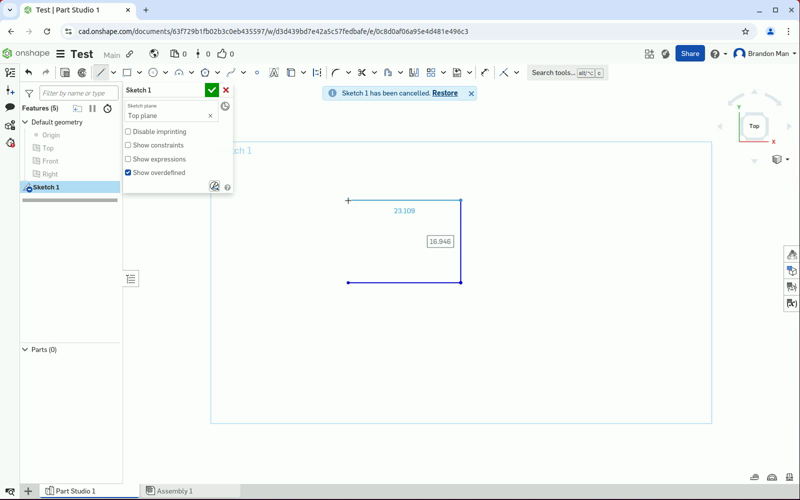
key_up(shift)
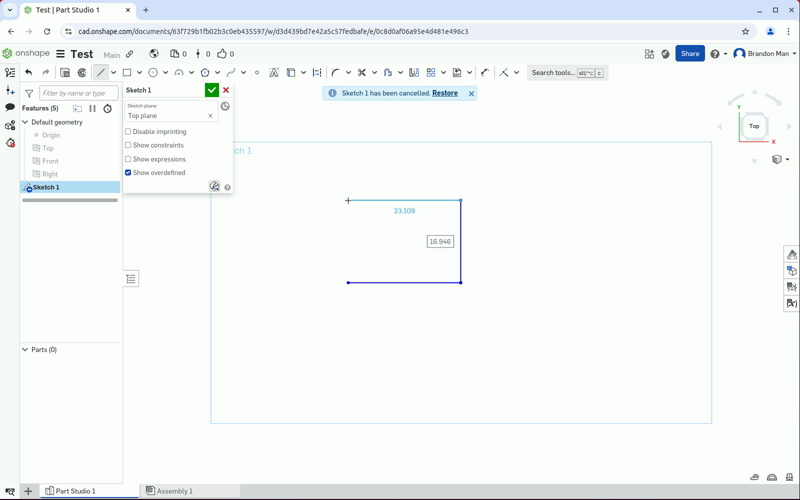
key_down(shift)
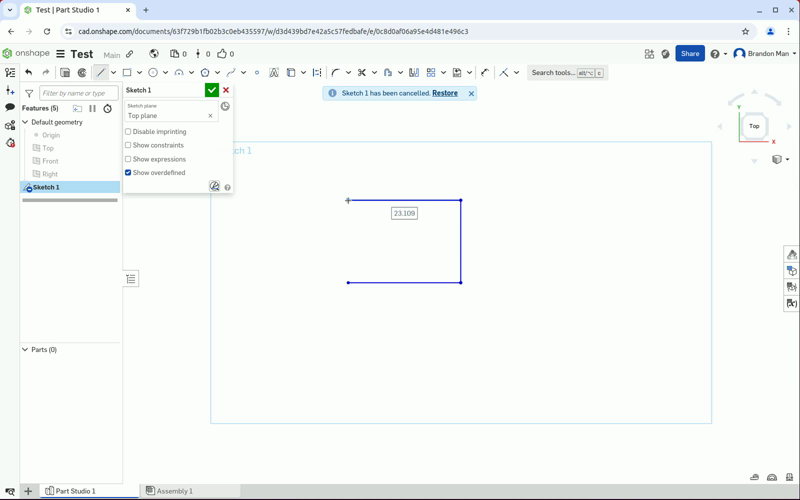
mouse_move(348, 282)
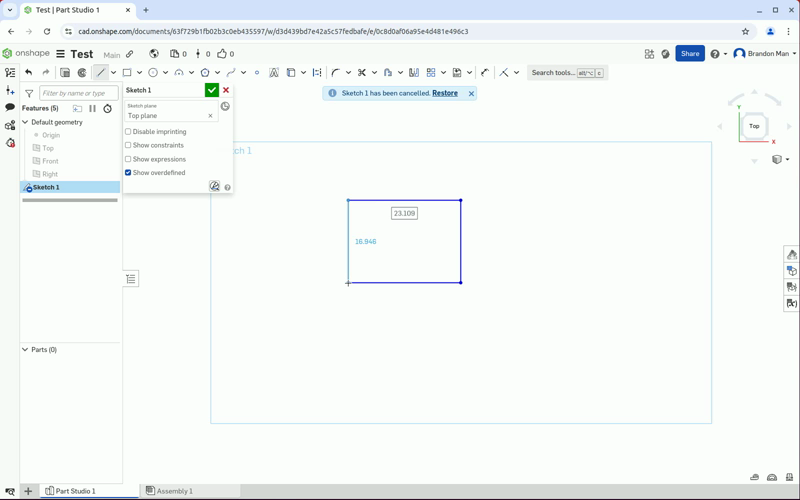
key_up(shift)
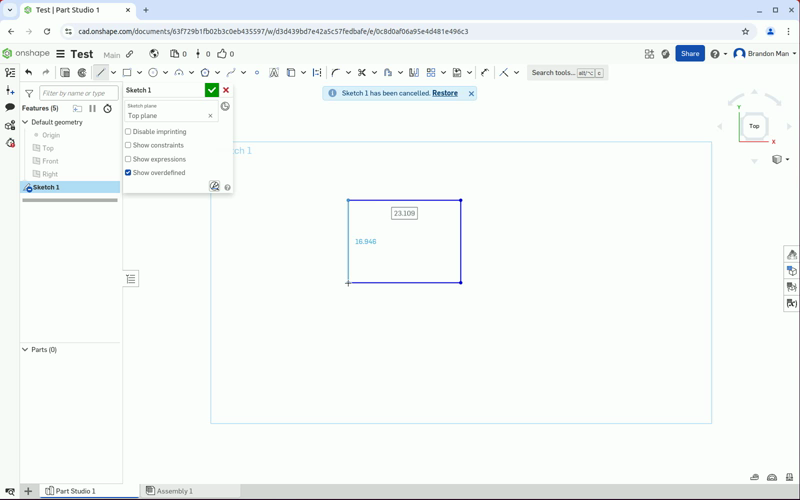
click(348, 282)
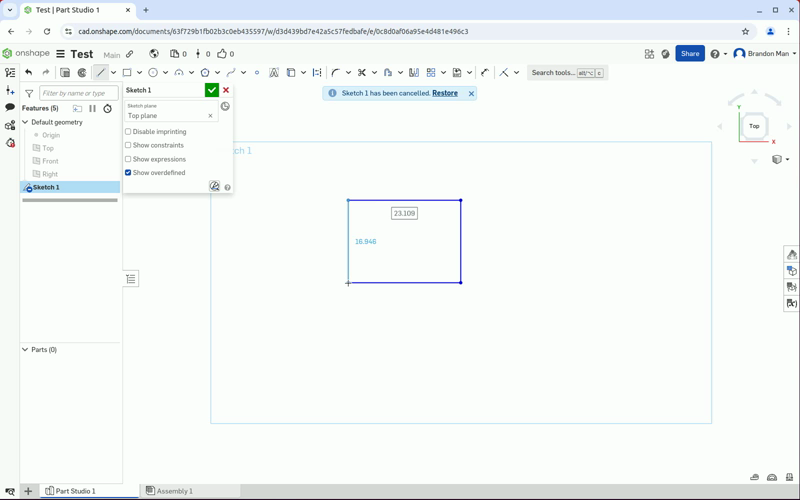
key(esc)
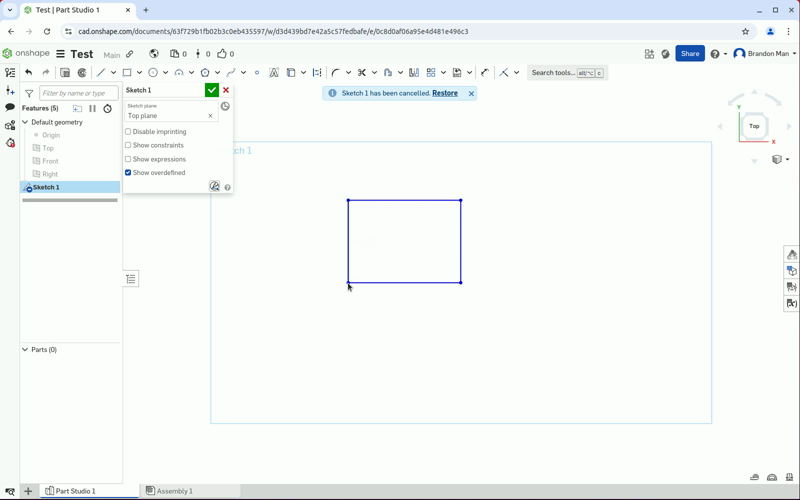
key(c)
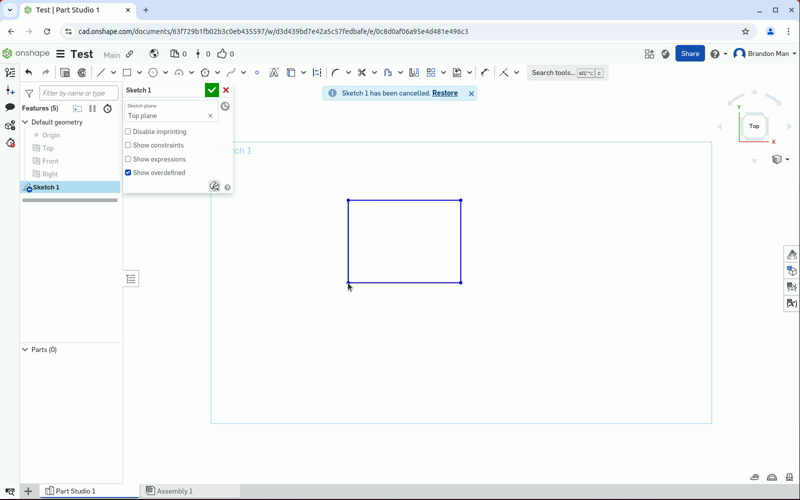
key_down(shift)
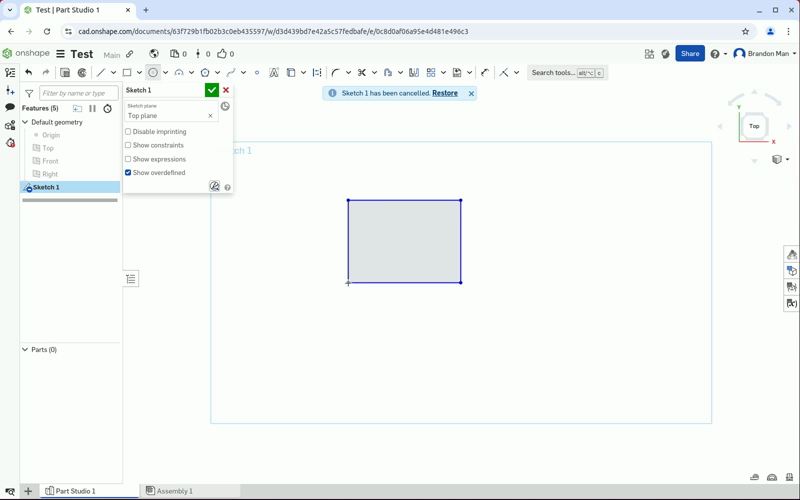
mouse_move(364, 230)
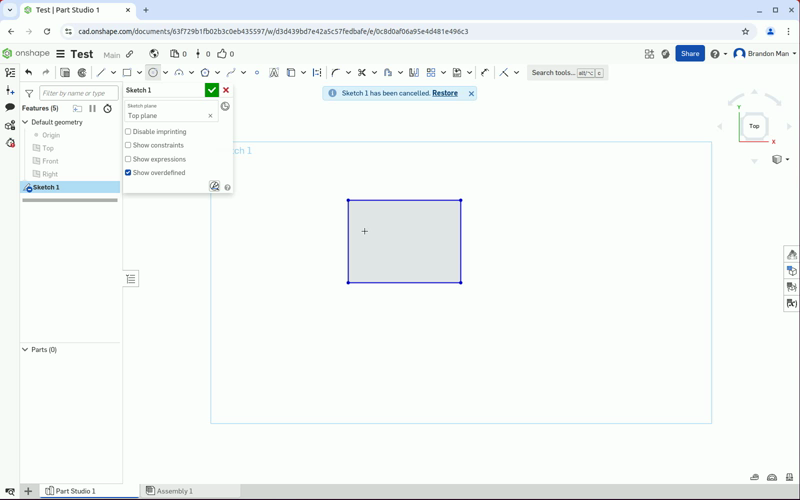
click(364, 230)
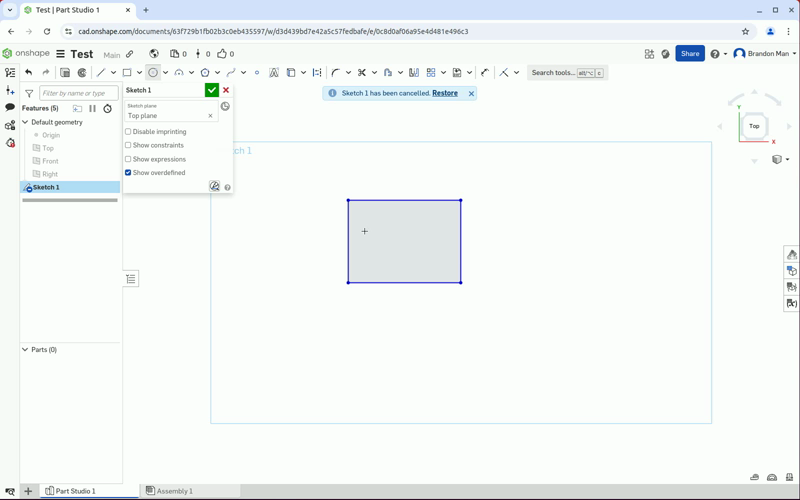
key_up(shift)
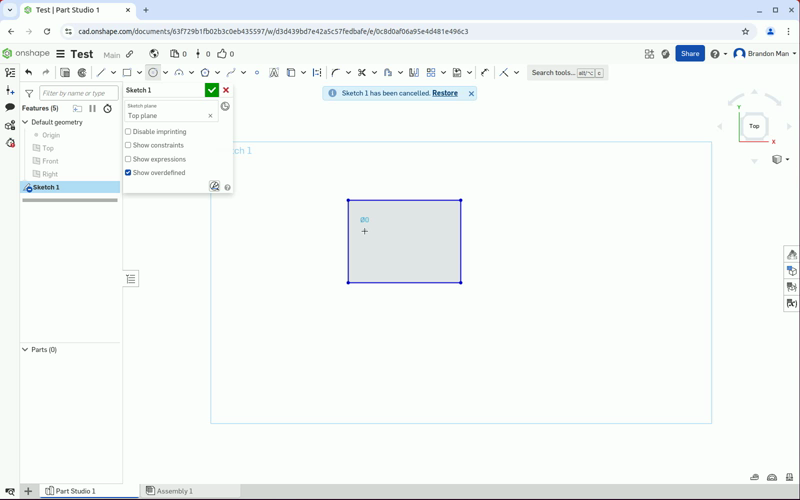
mouse_move(371, 230)
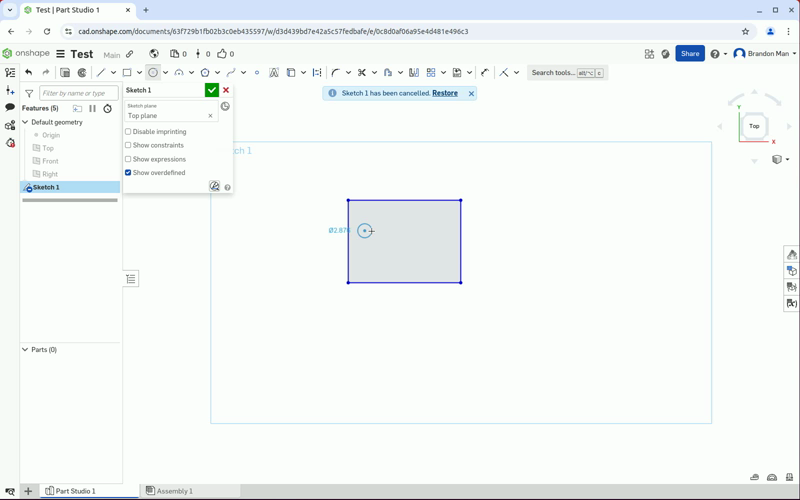
click(371, 230)
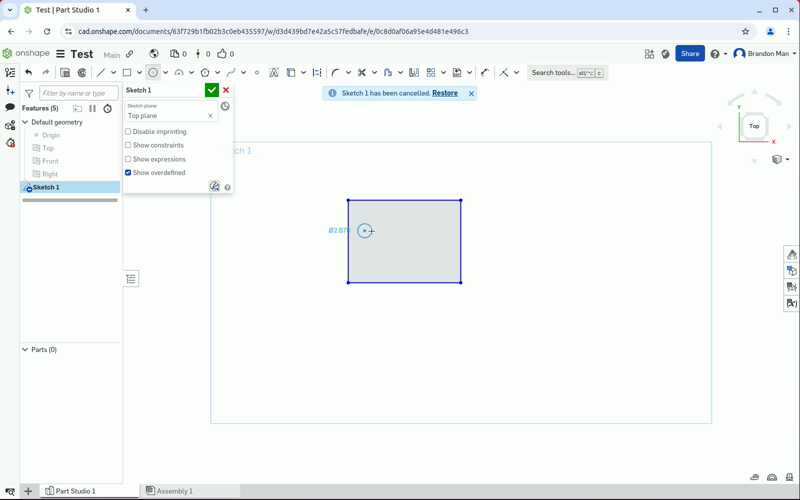
key(esc)
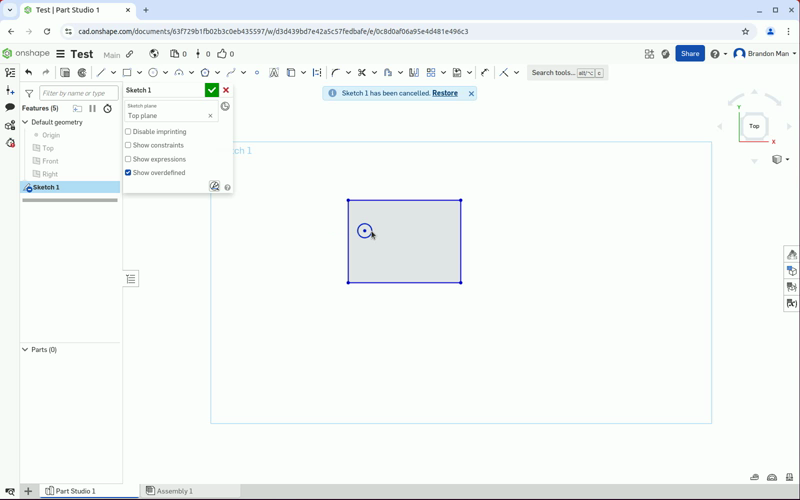
key(c)
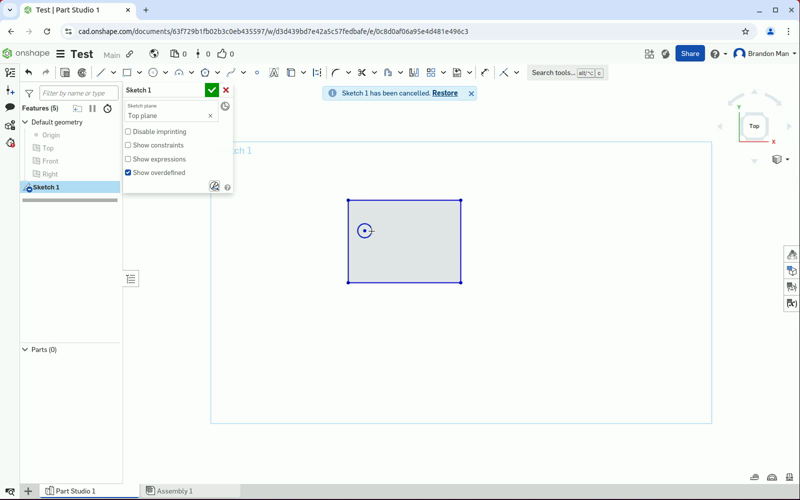
key_down(shift)
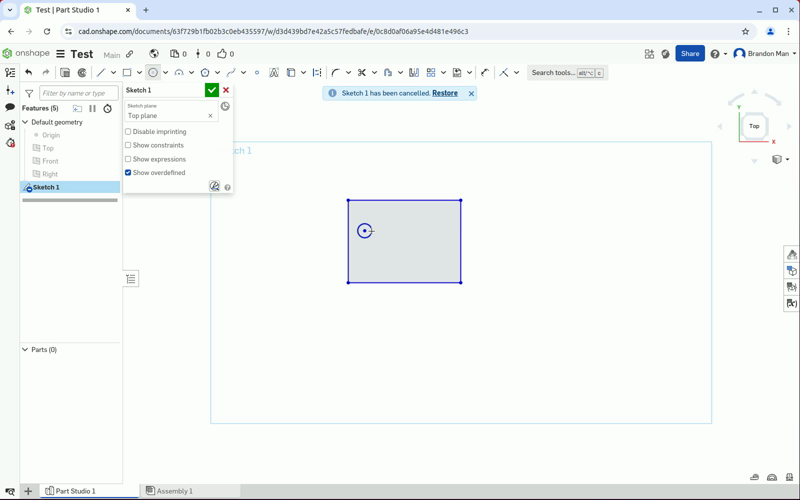
mouse_move(441, 215)
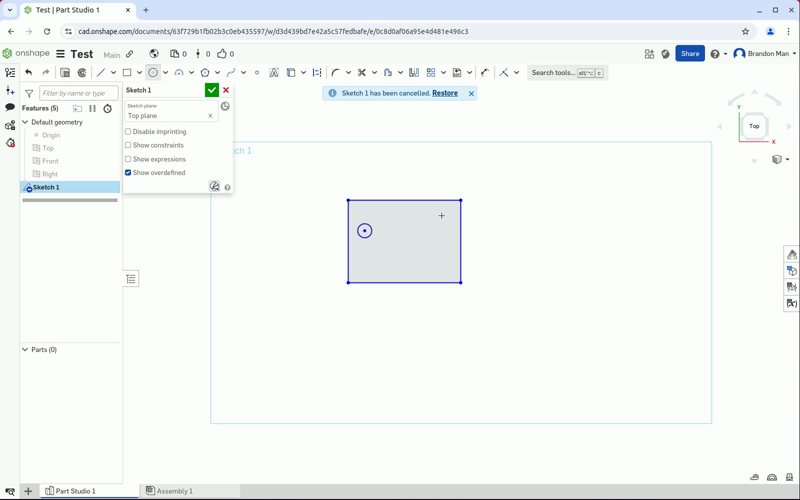
click(441, 215)
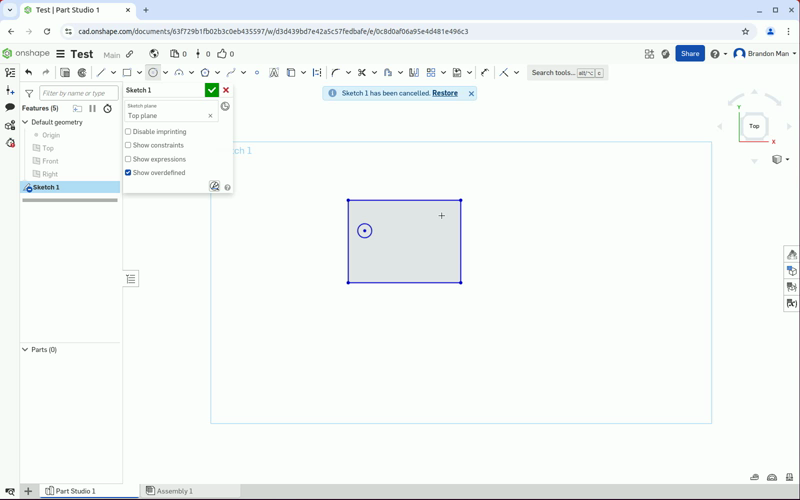
key_up(shift)
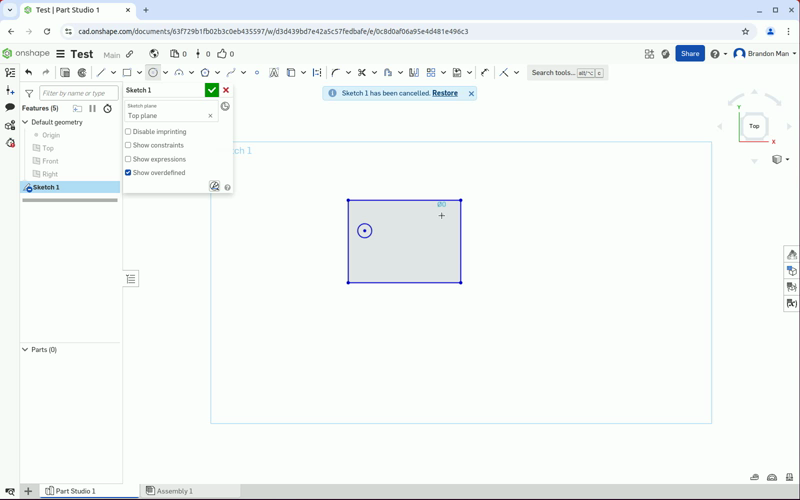
mouse_move(452, 215)
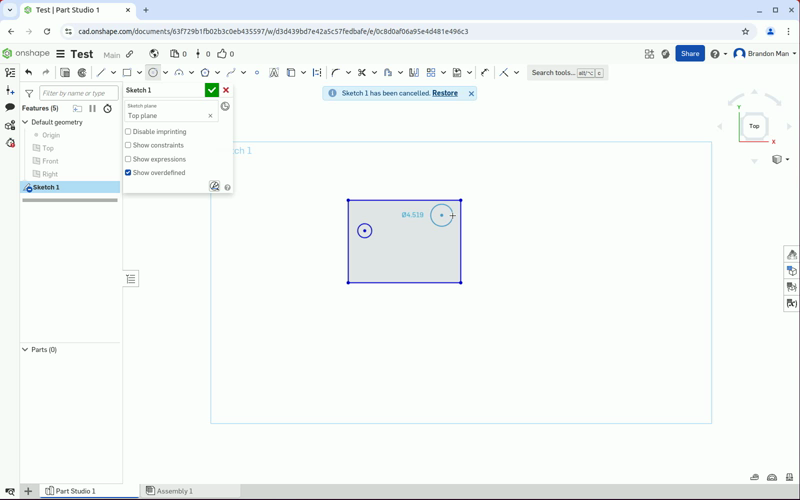
click(452, 215)
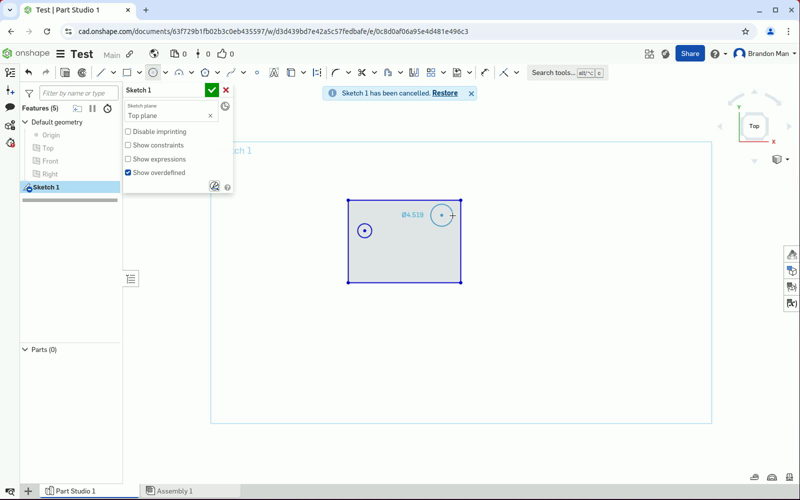
key(esc)
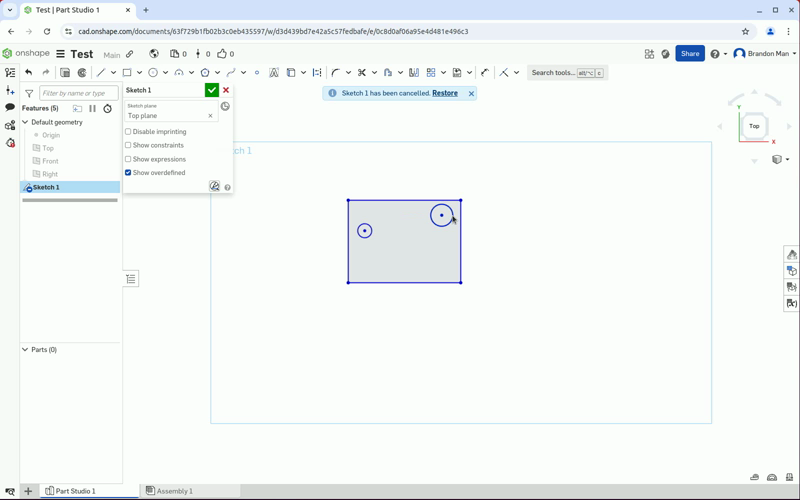
mouse_move(410, 275)
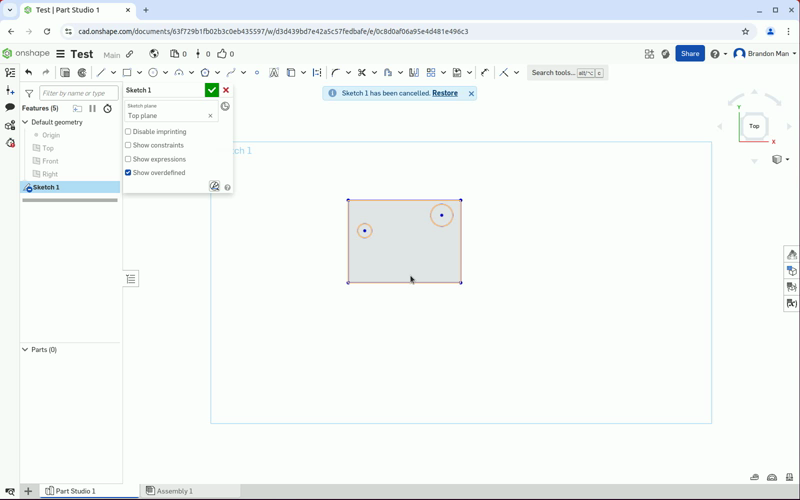
click(410, 275)
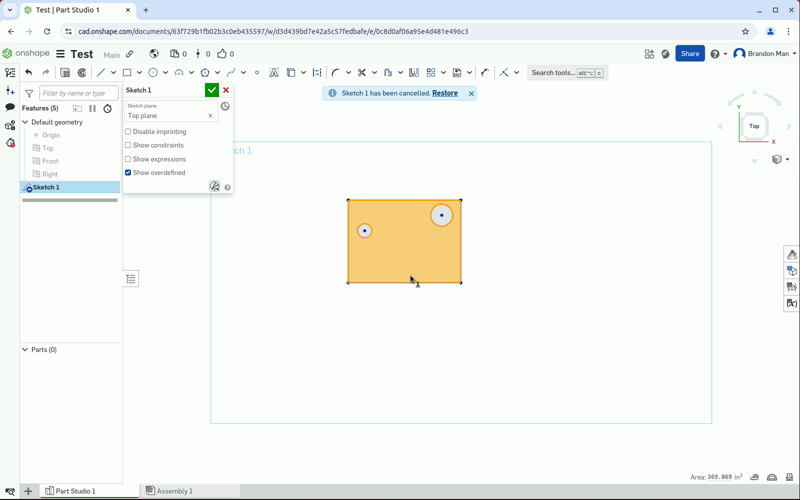
mouse_move(73, 352)
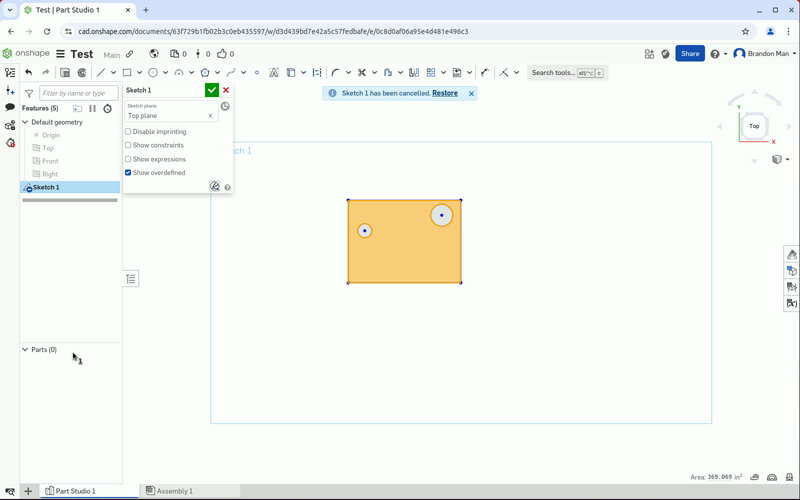
key(shift+y)
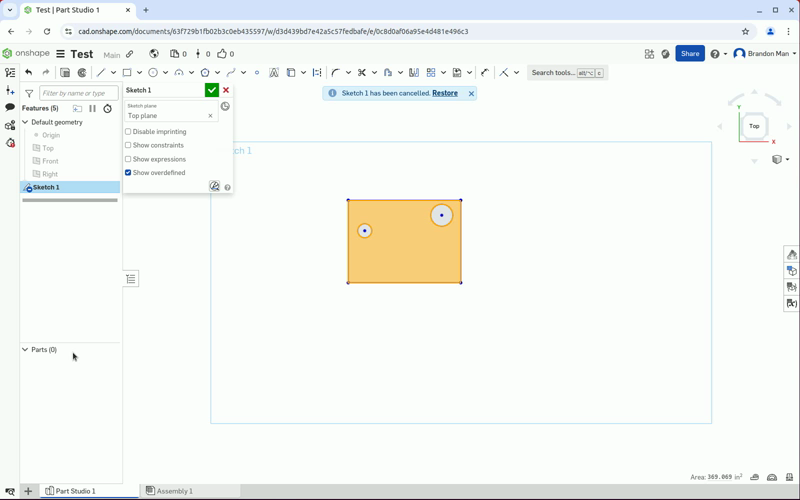
key(shift+e)
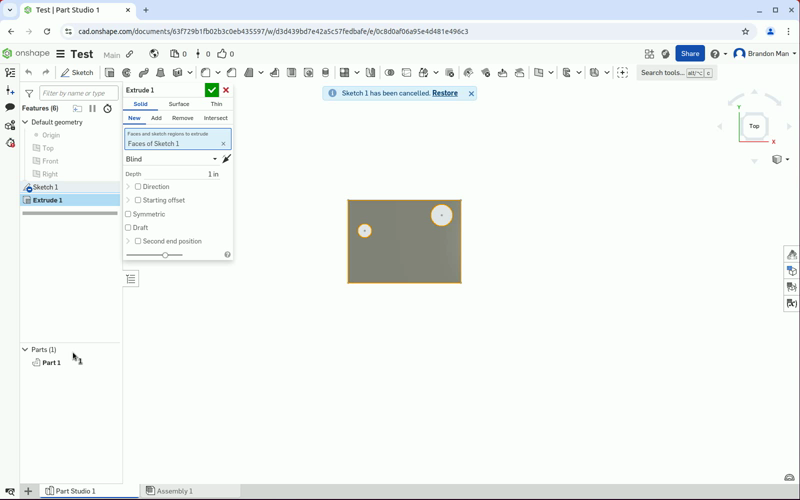
mouse_move(143, 106)
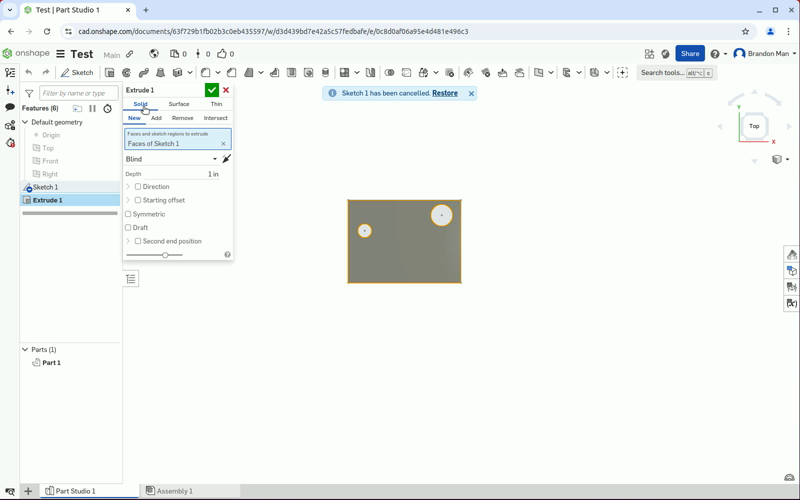
click(143, 106)
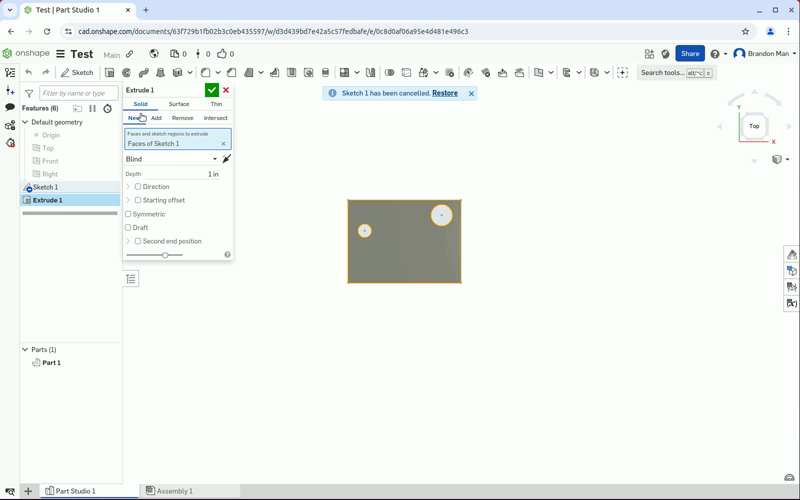
mouse_move(137, 120)
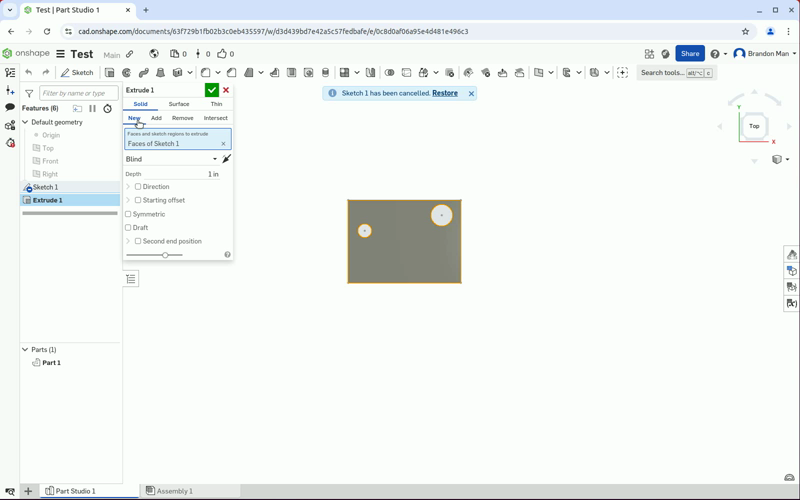
click(137, 120)
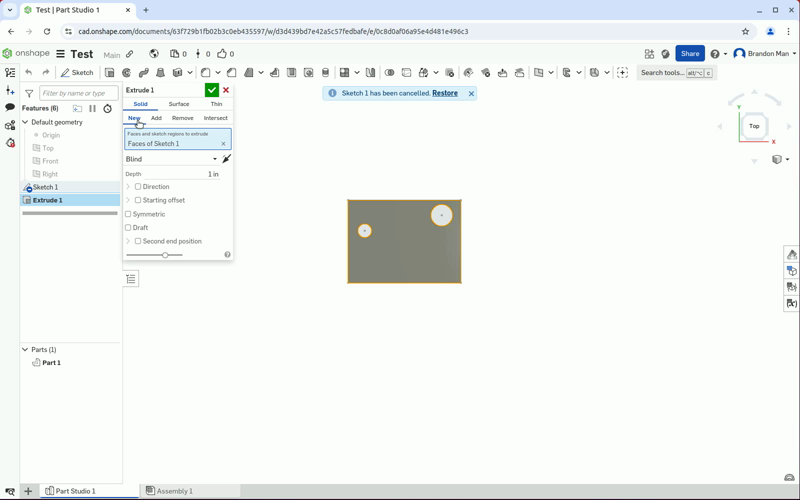
key(tab, 4)
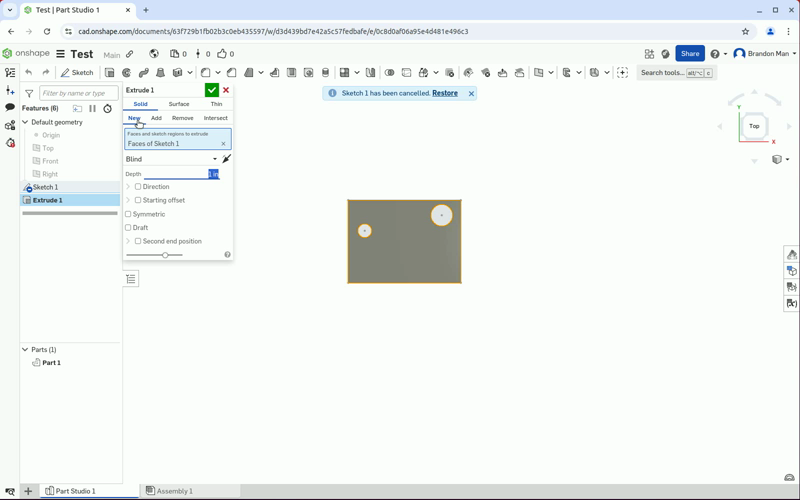
text(3.37)
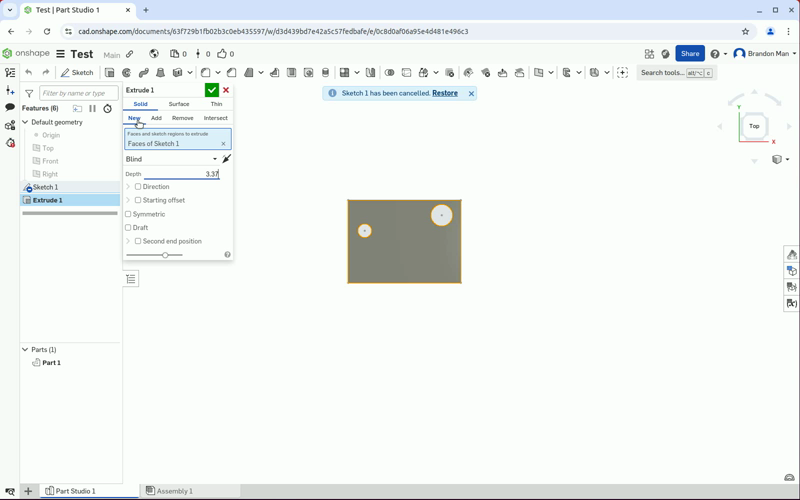
key(enter)
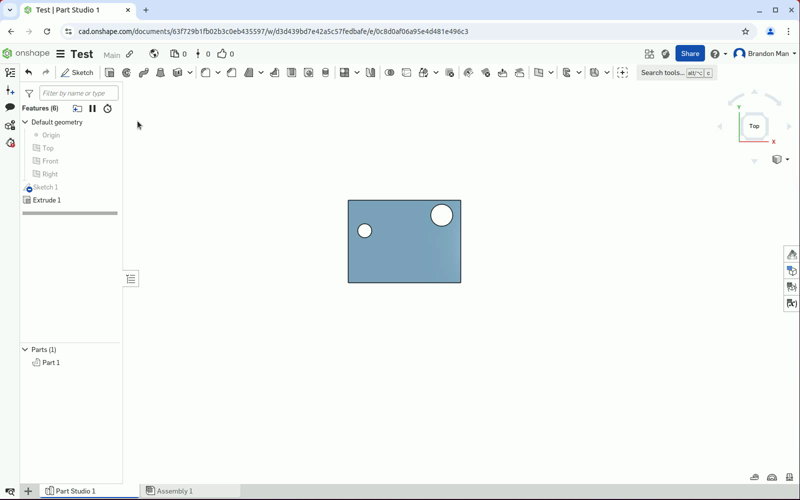
key(shift+h)
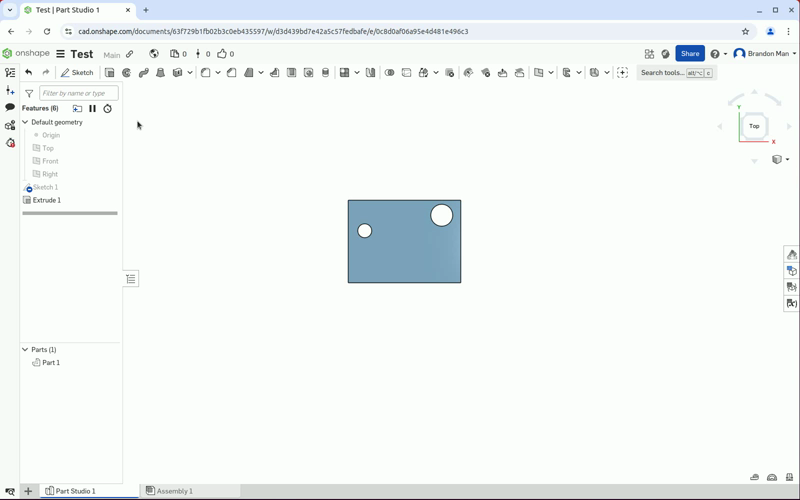
key(shift+h)
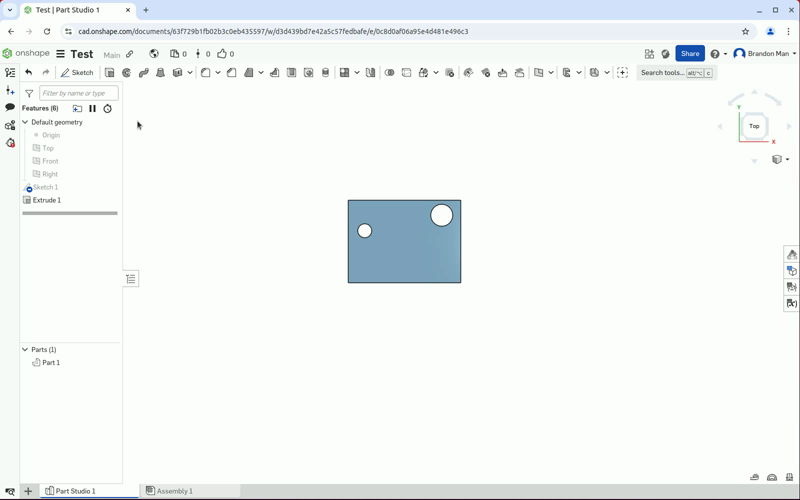
mouse_move(73, 189)
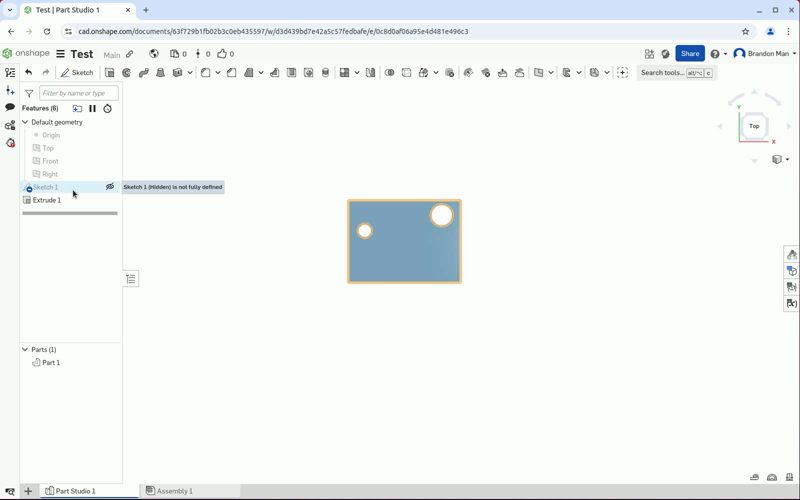
click(73, 189)
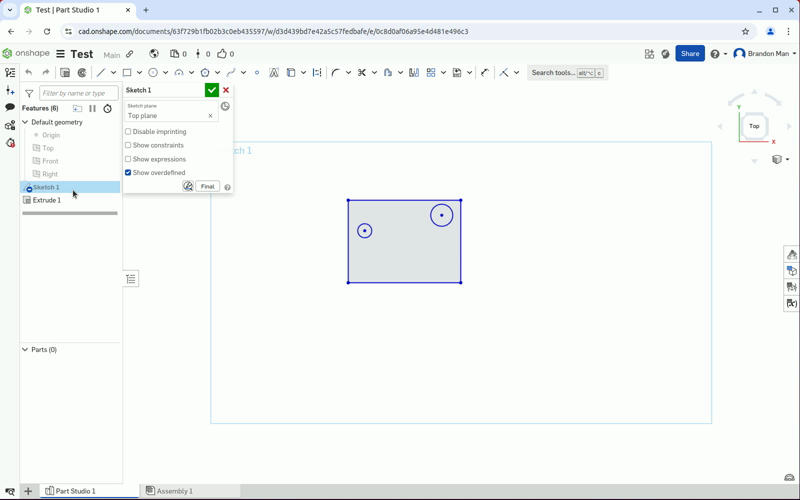
mouse_move(229, 92)
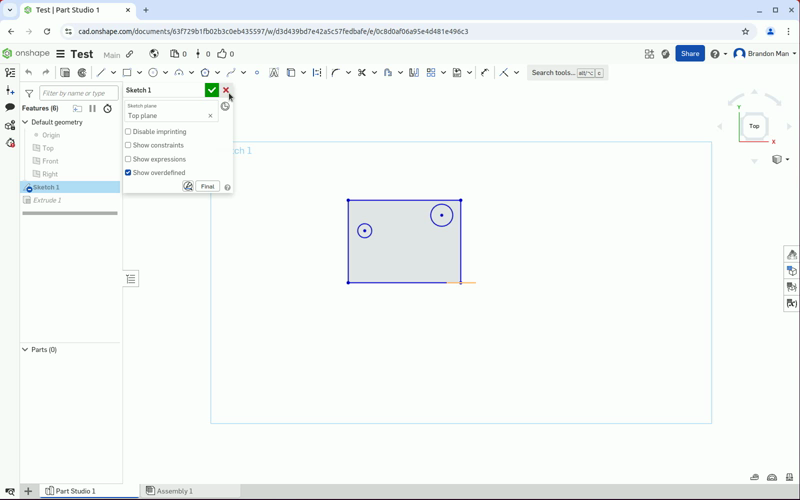
click(229, 92)
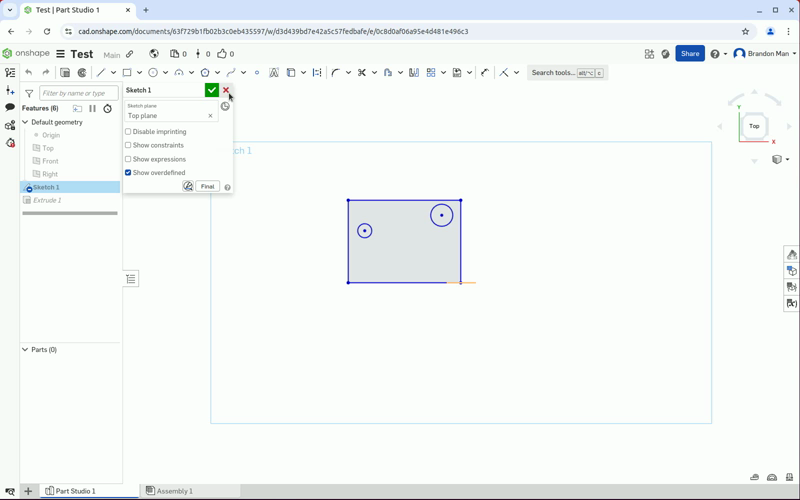
key(shift+s)
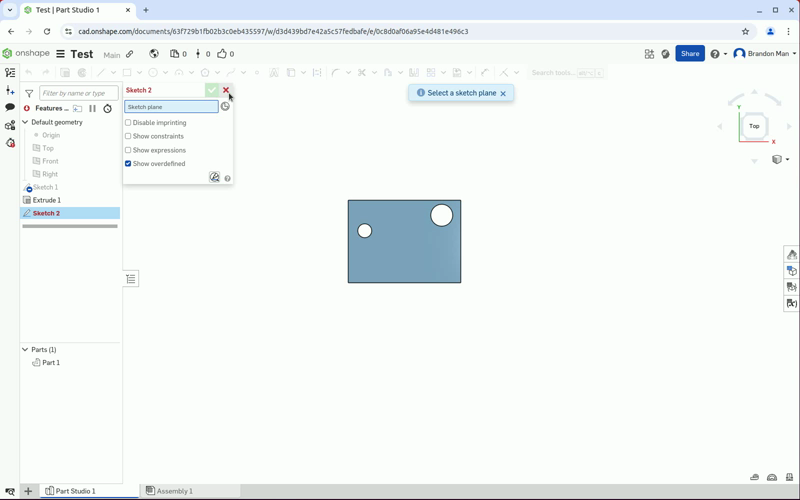
mouse_move(73, 150)
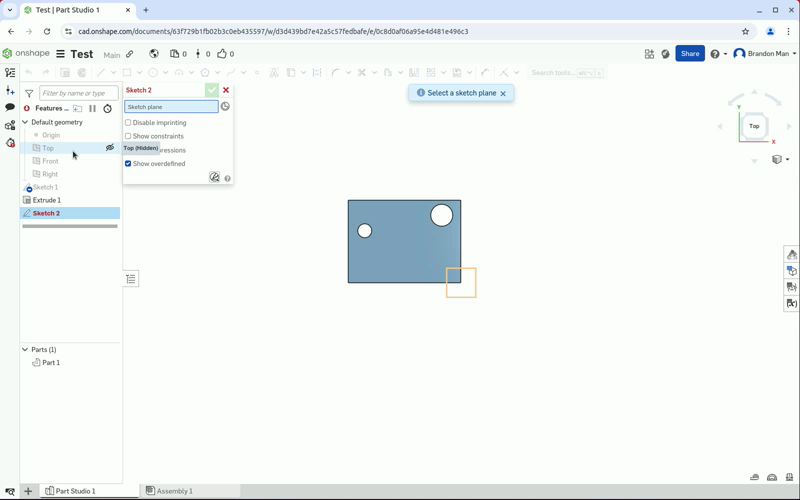
click(73, 150)
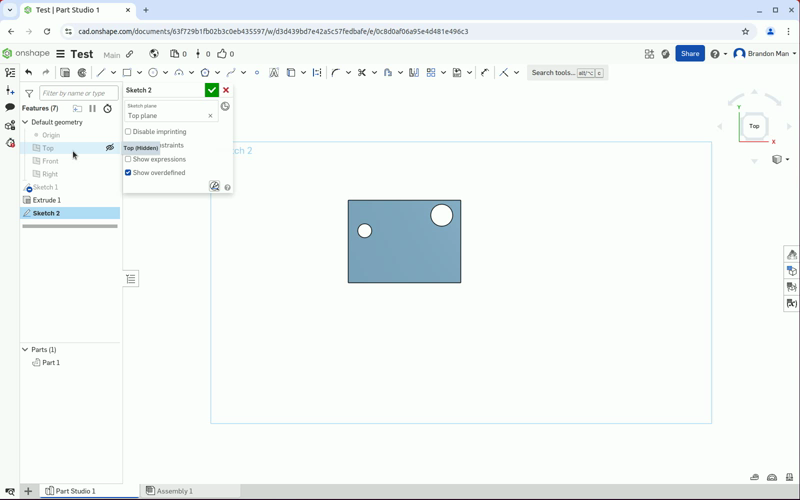
mouse_move(73, 352)
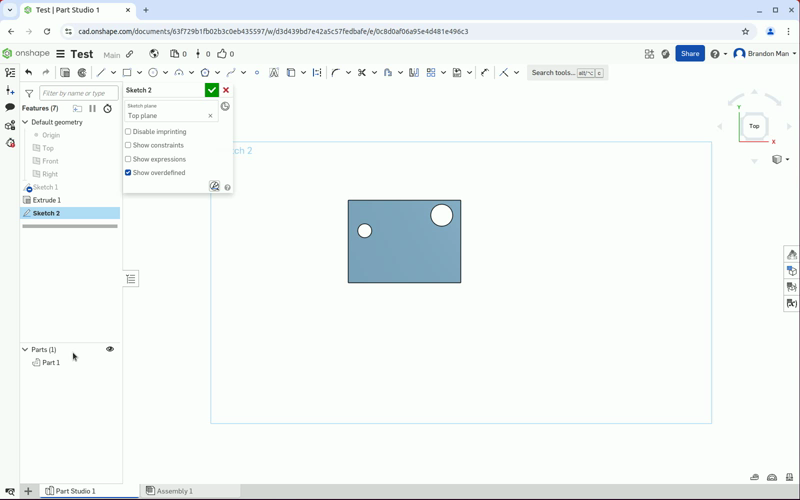
key(y)
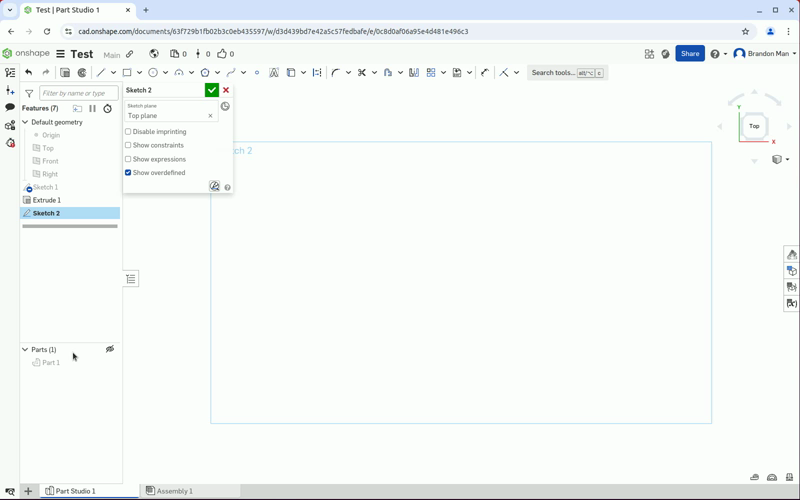
key(l)
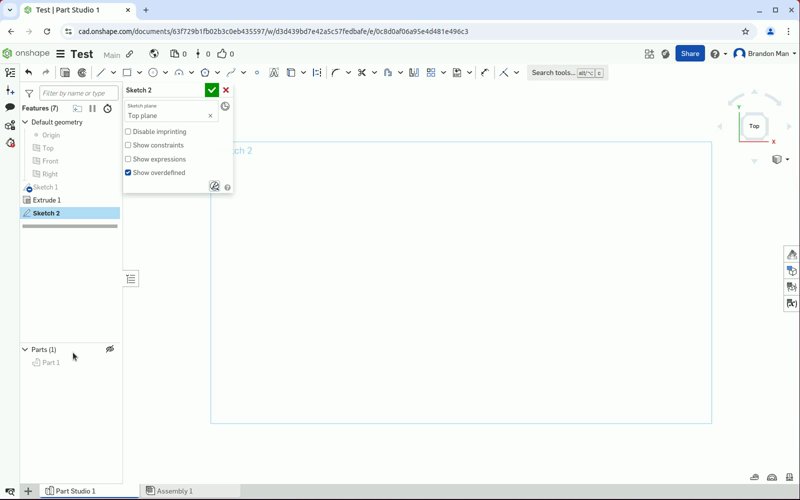
key_down(shift)
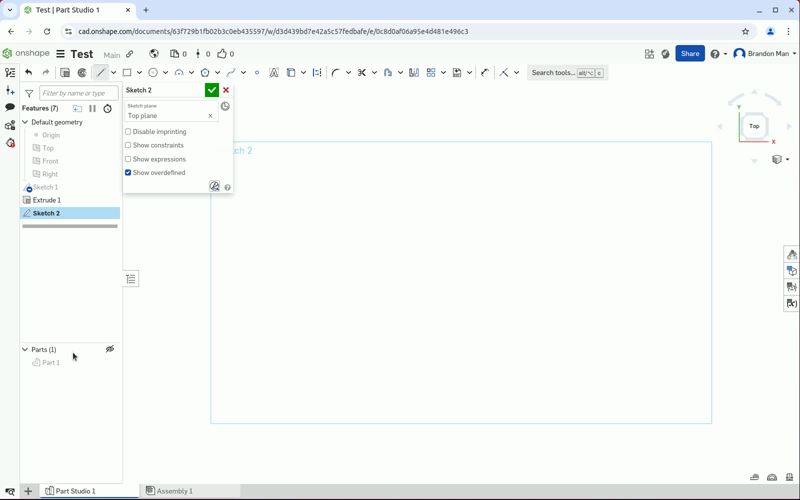
mouse_move(348, 366)
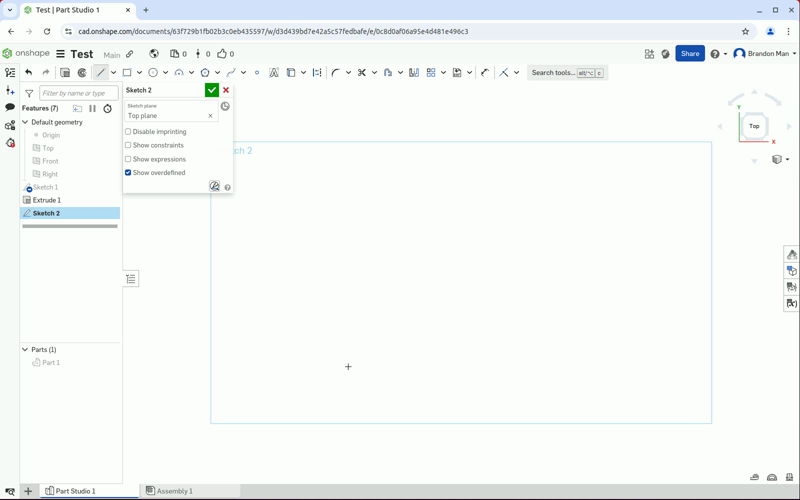
click(348, 366)
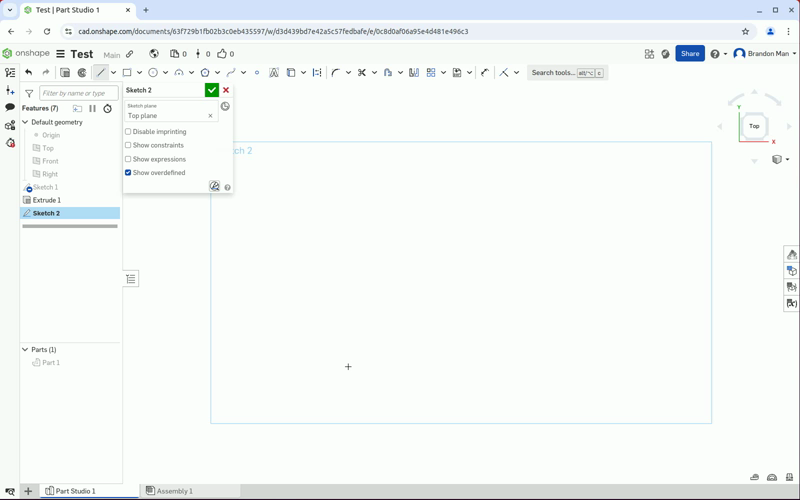
key_up(shift)
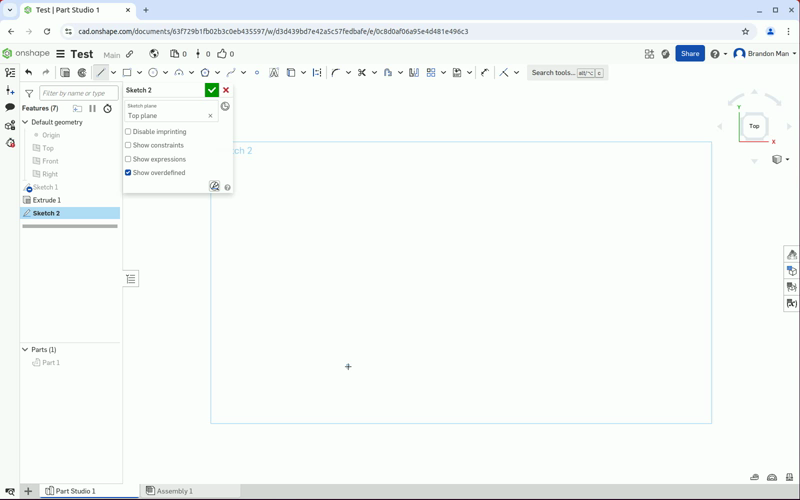
key_down(shift)
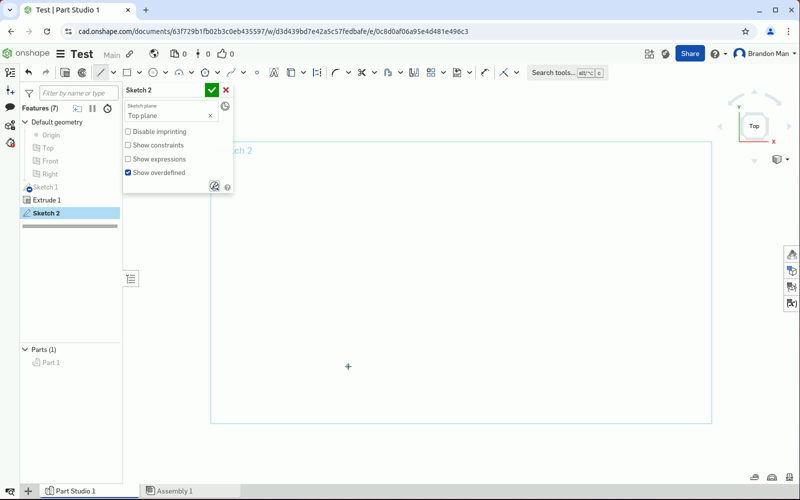
mouse_move(460, 366)
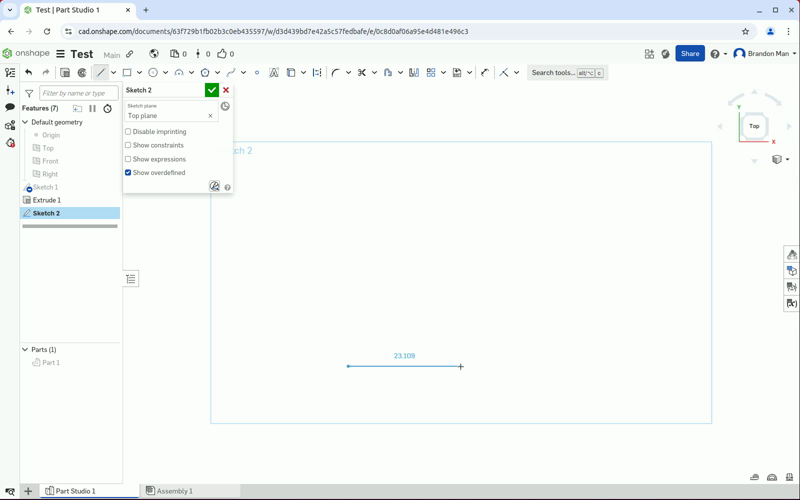
click(460, 366)
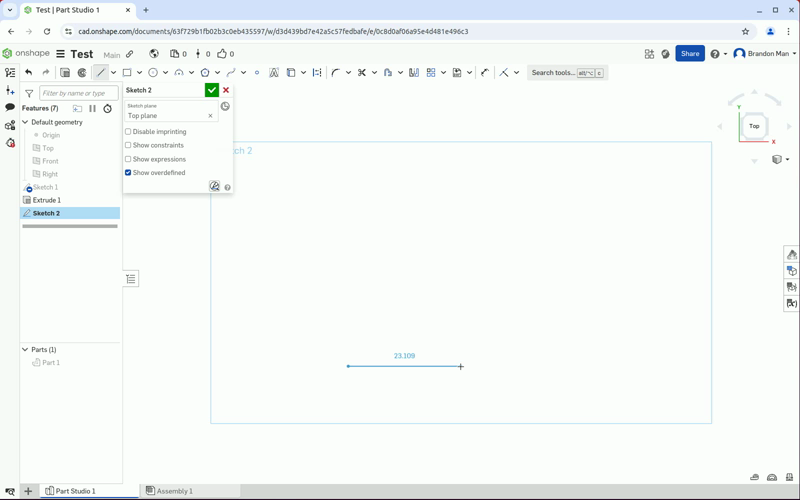
key_up(shift)
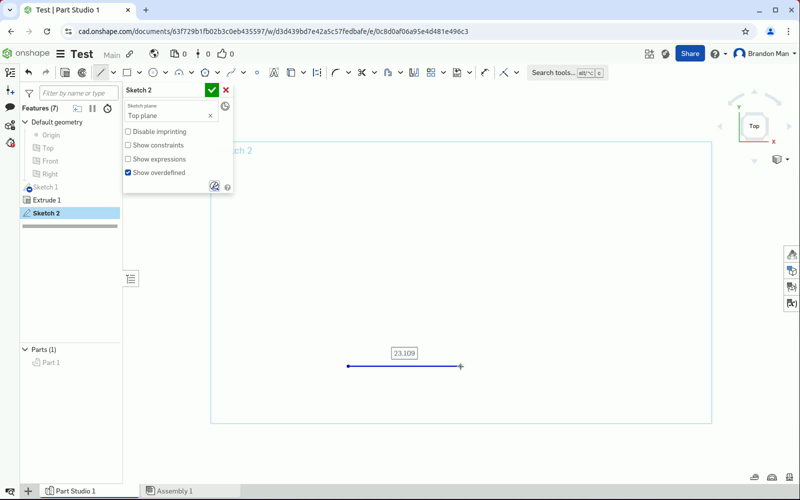
key_down(shift)
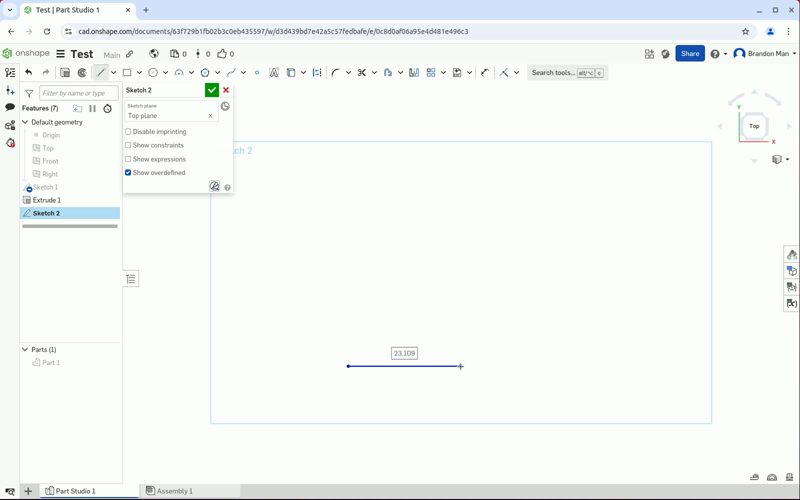
mouse_move(460, 283)
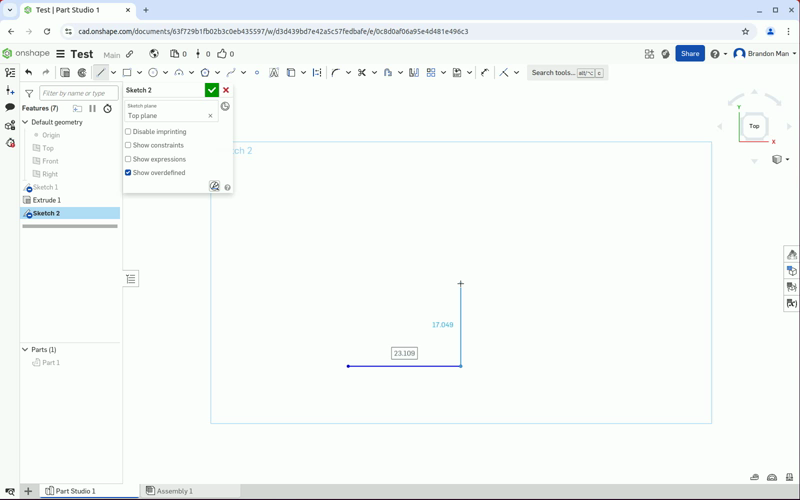
click(460, 283)
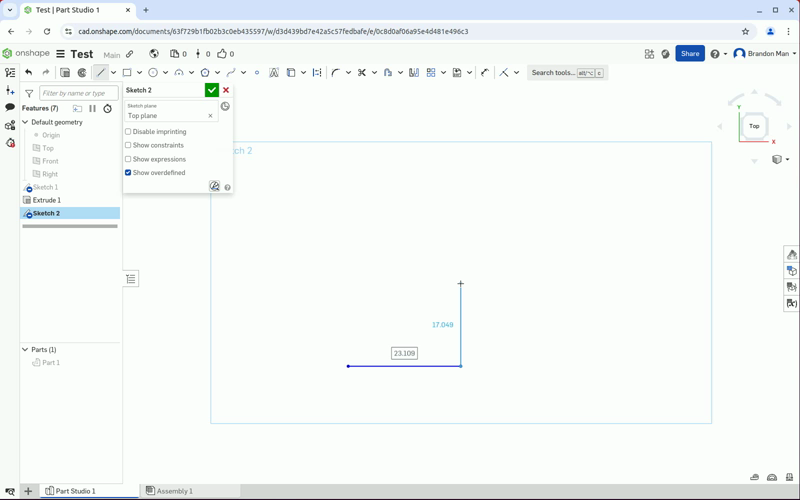
key_up(shift)
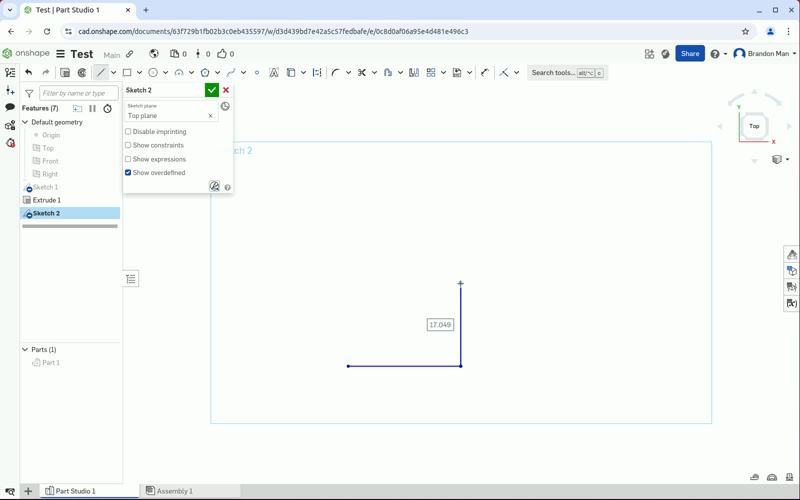
key_down(shift)
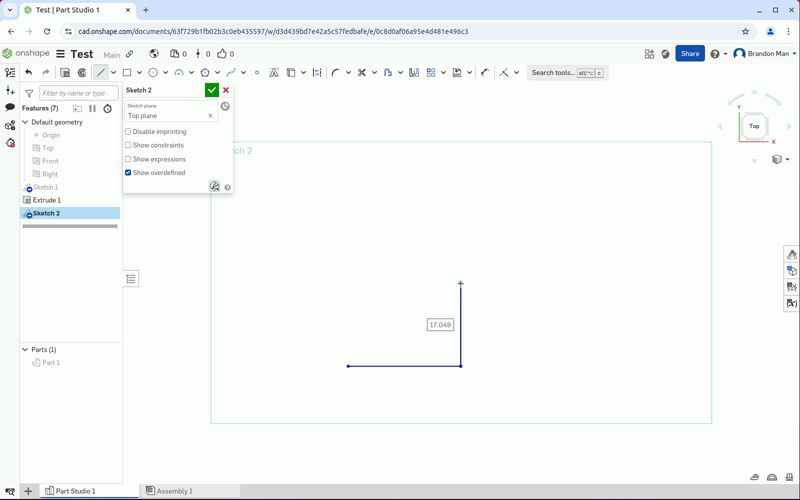
mouse_move(348, 283)
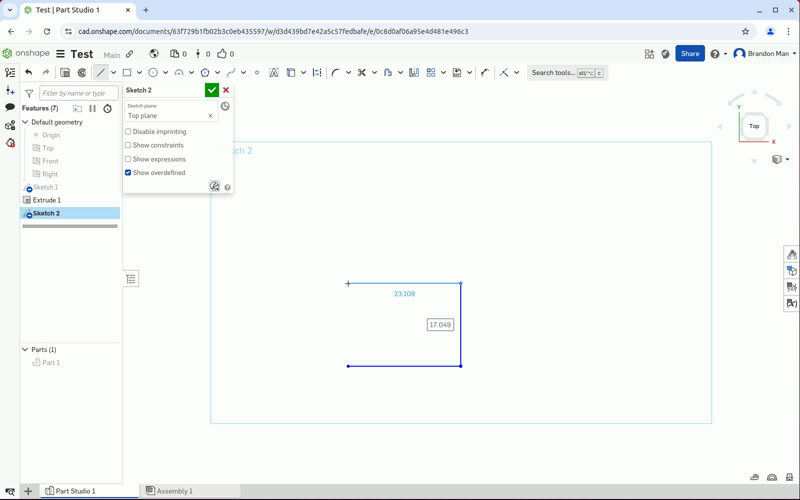
click(348, 283)
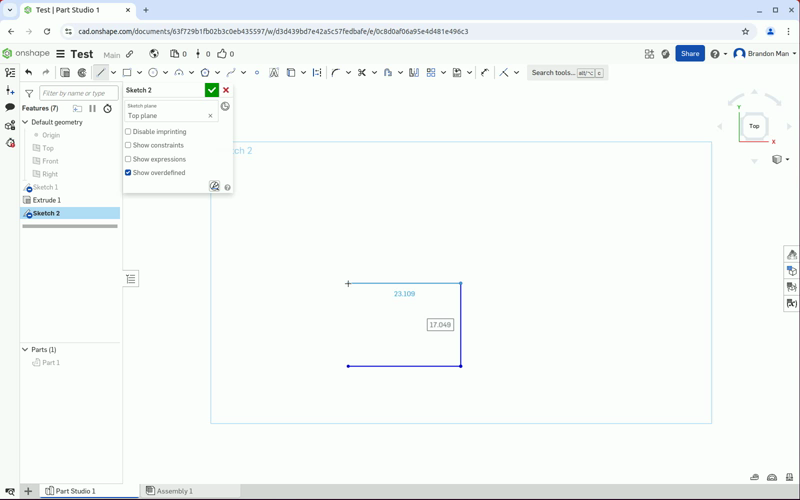
key_up(shift)
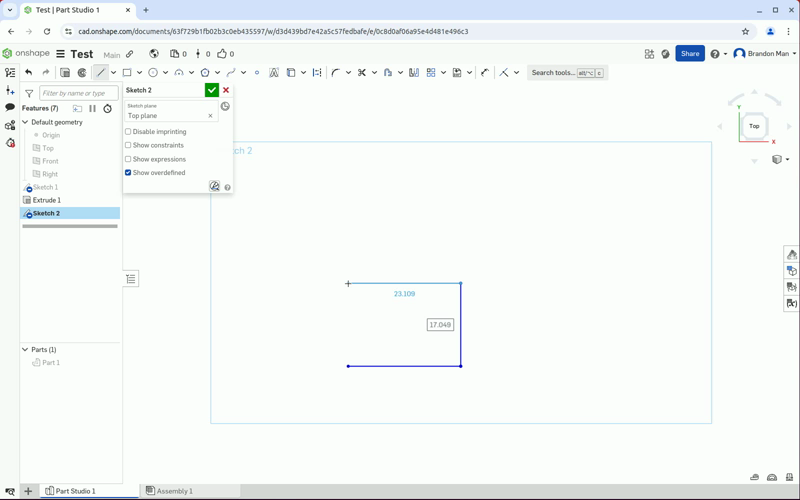
key_down(shift)
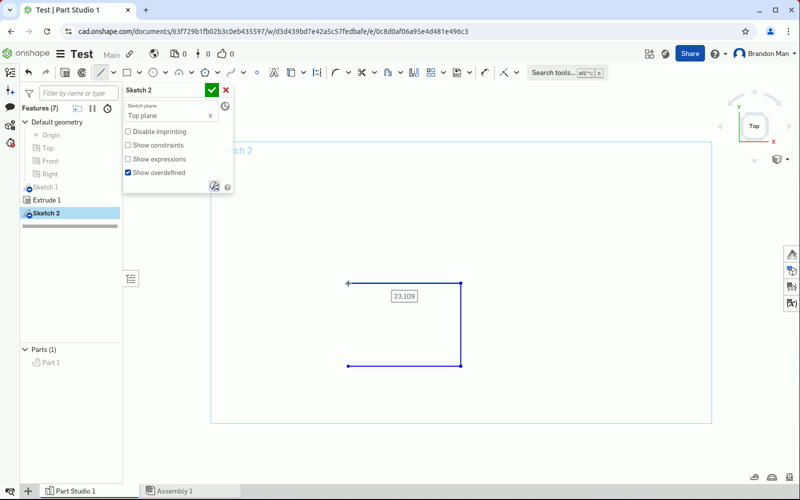
mouse_move(348, 366)
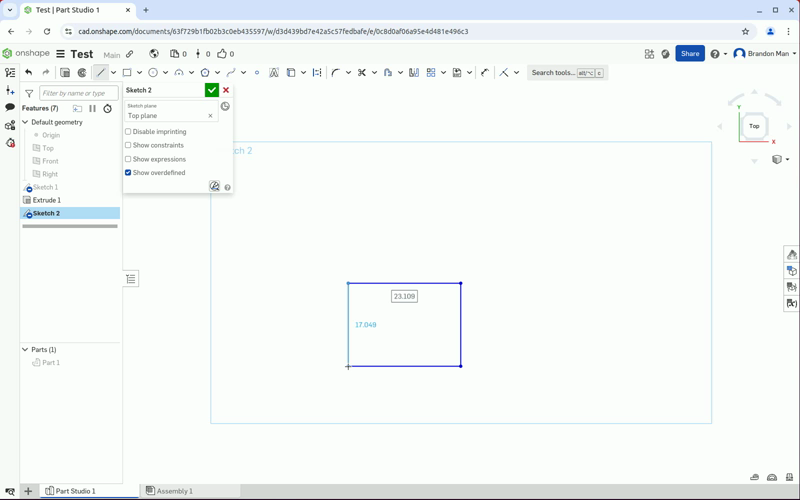
key_up(shift)
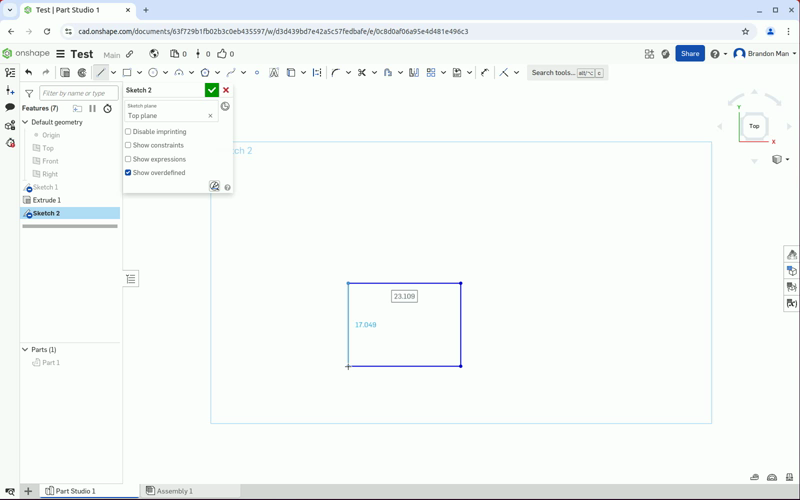
click(348, 366)
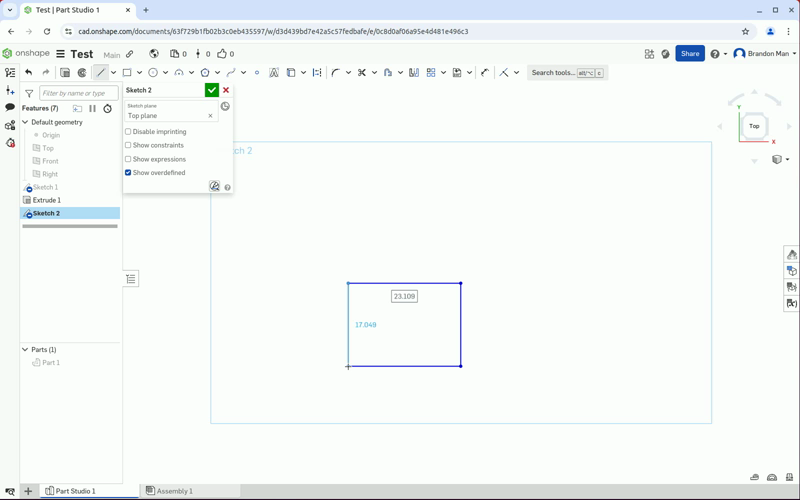
key(esc)
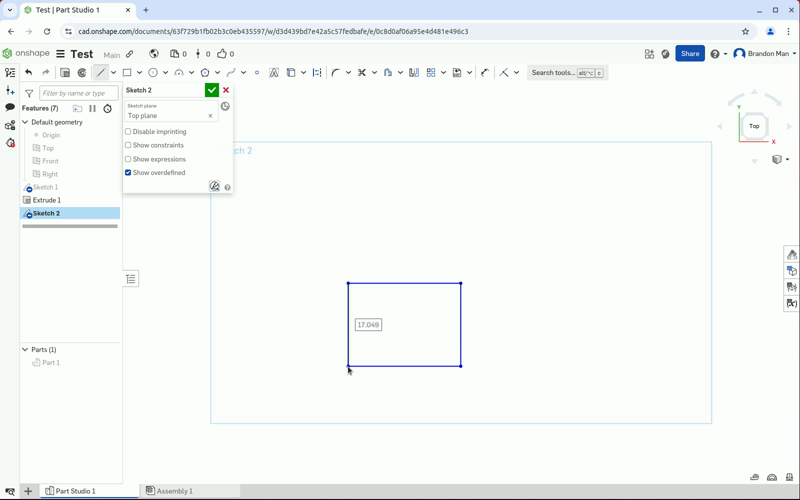
key(c)
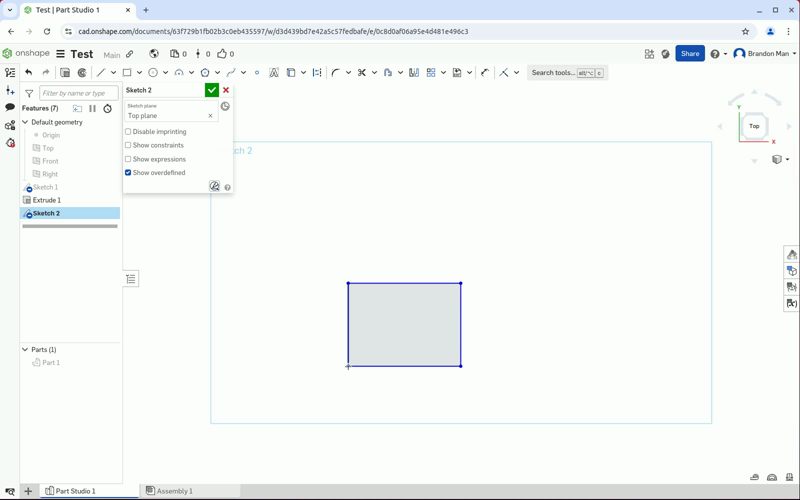
key_down(shift)
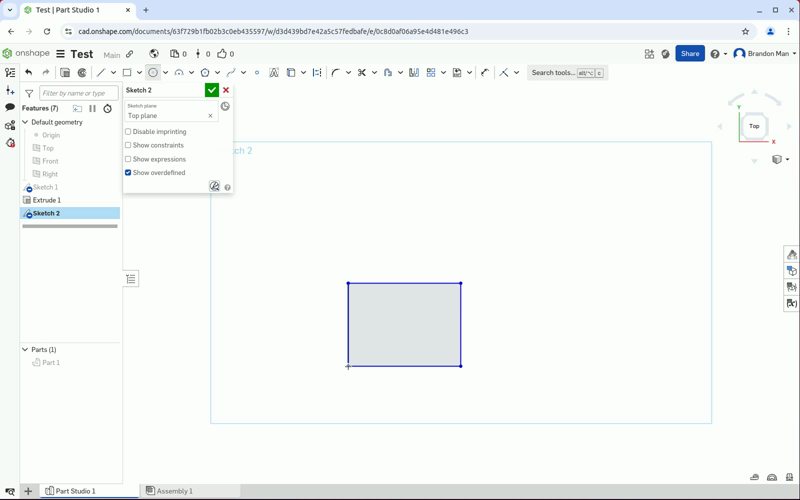
mouse_move(364, 335)
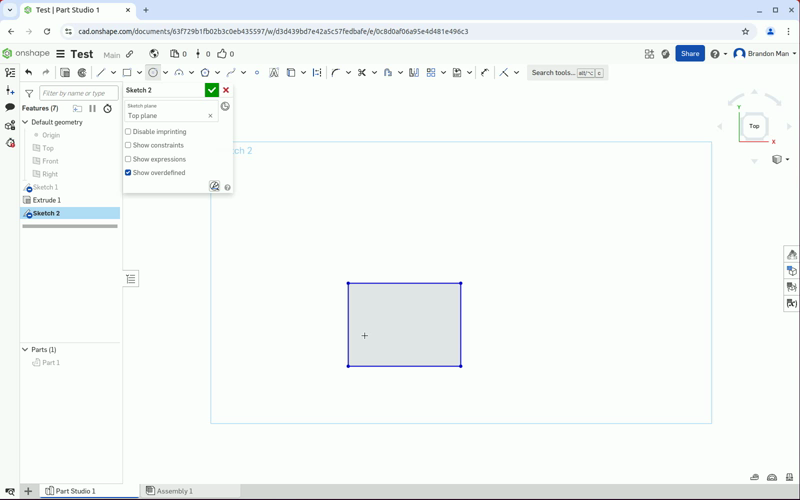
click(364, 335)
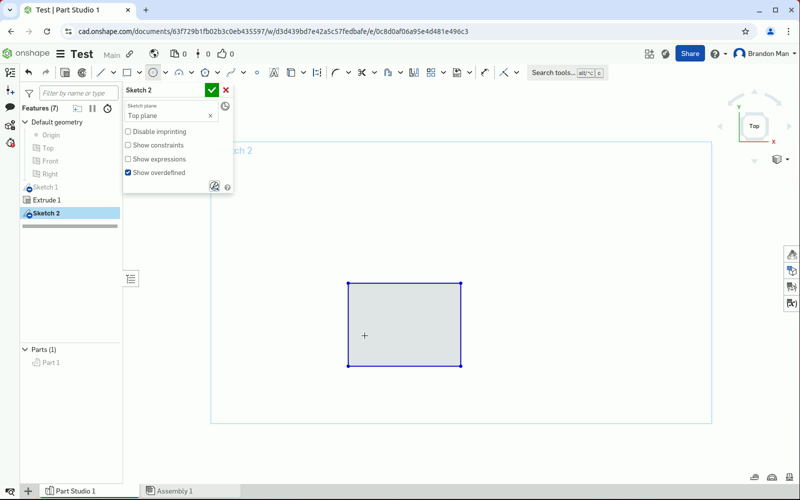
key_up(shift)
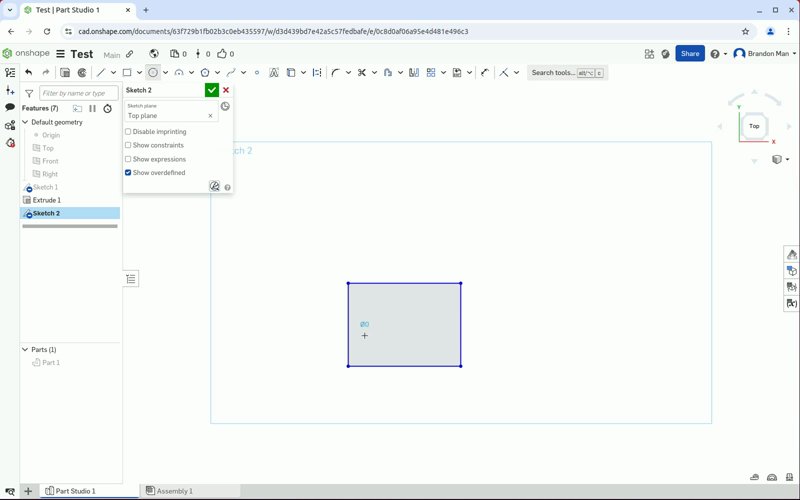
mouse_move(371, 335)
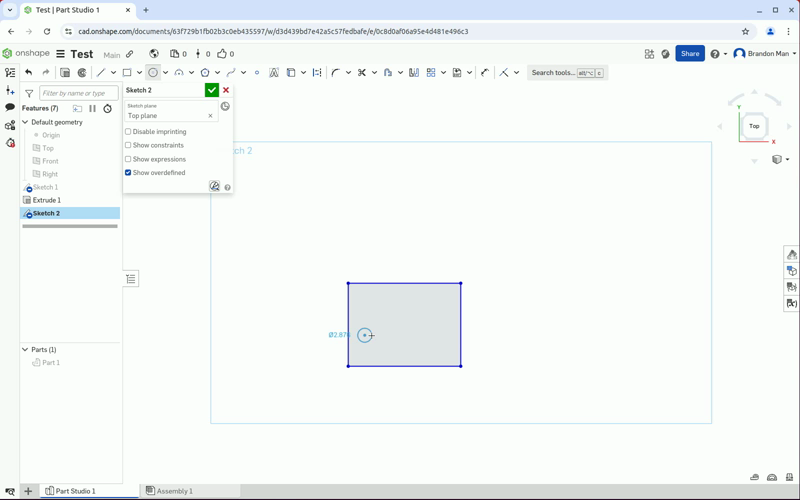
click(371, 335)
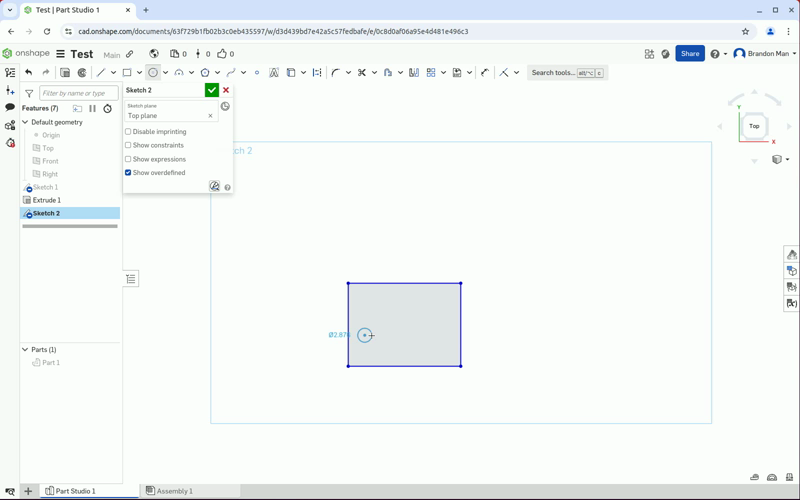
key(esc)
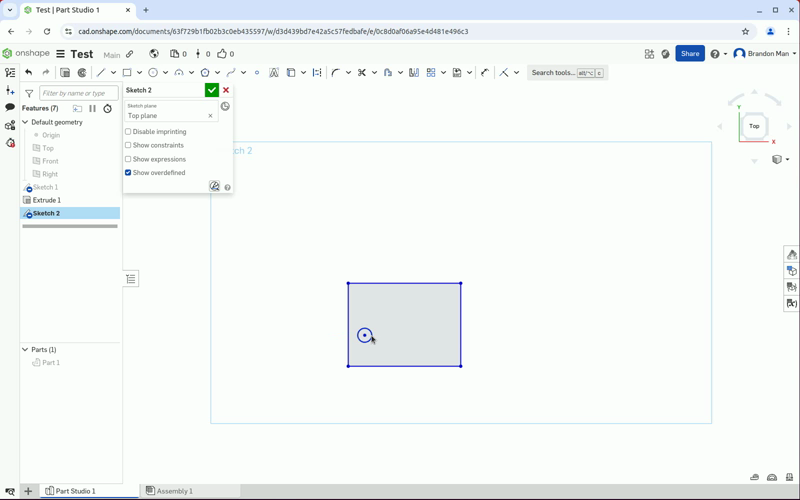
key(c)
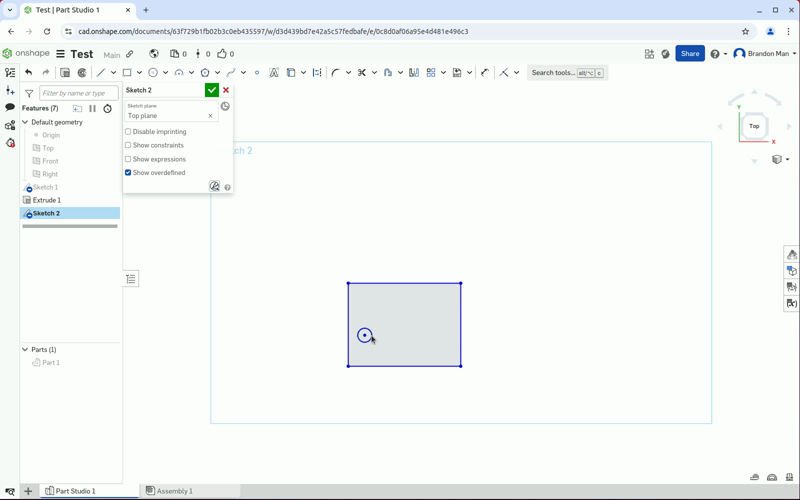
key_down(shift)
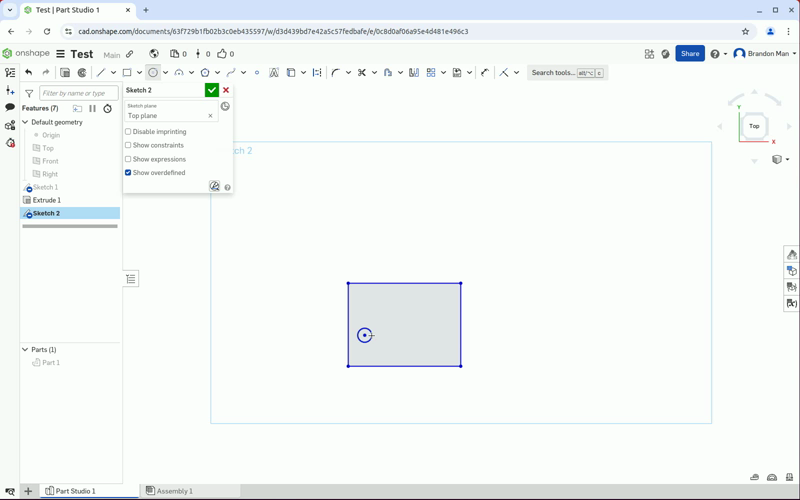
mouse_move(441, 350)
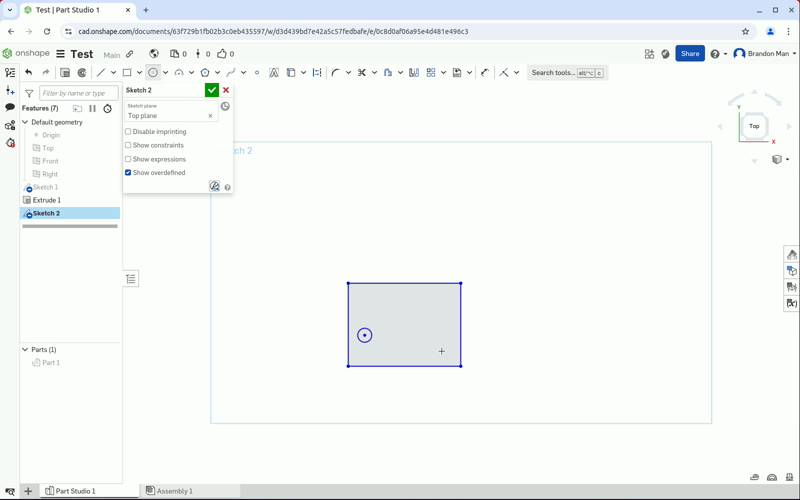
click(441, 350)
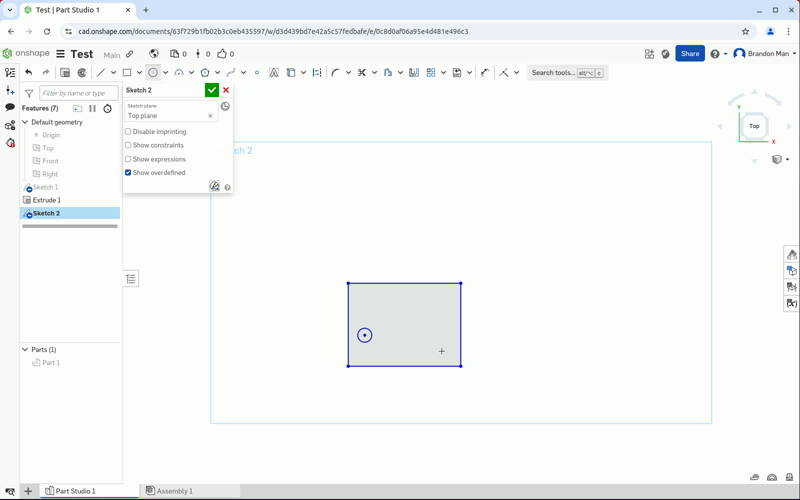
key_up(shift)
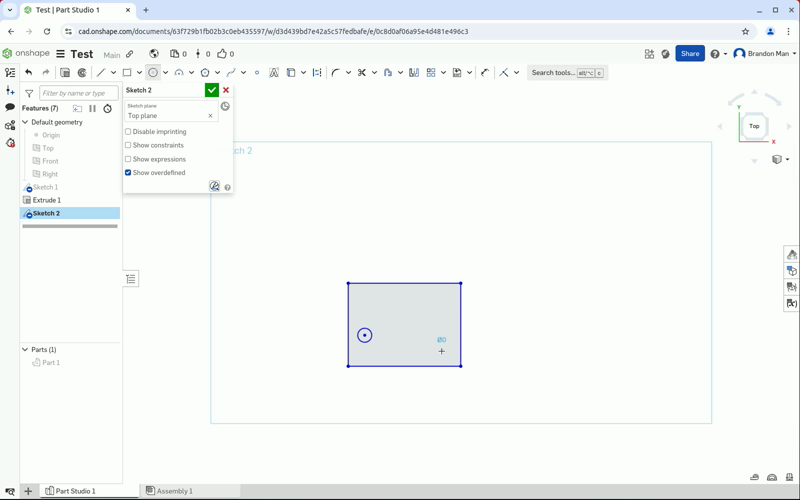
mouse_move(452, 350)
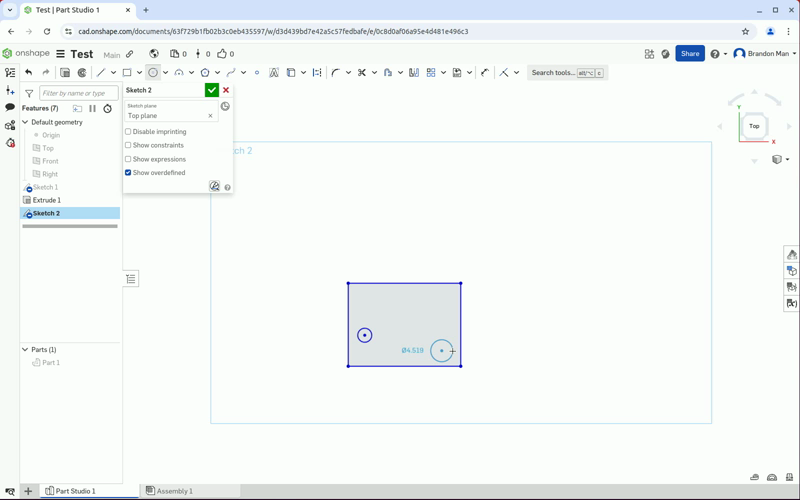
click(452, 350)
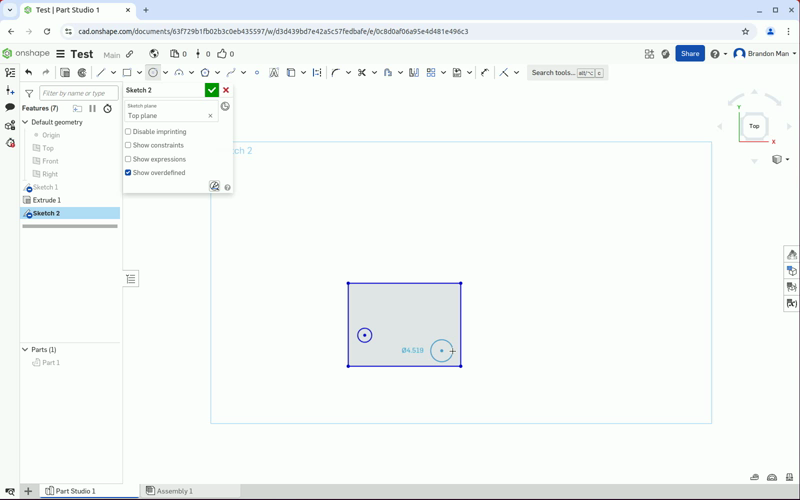
key(esc)
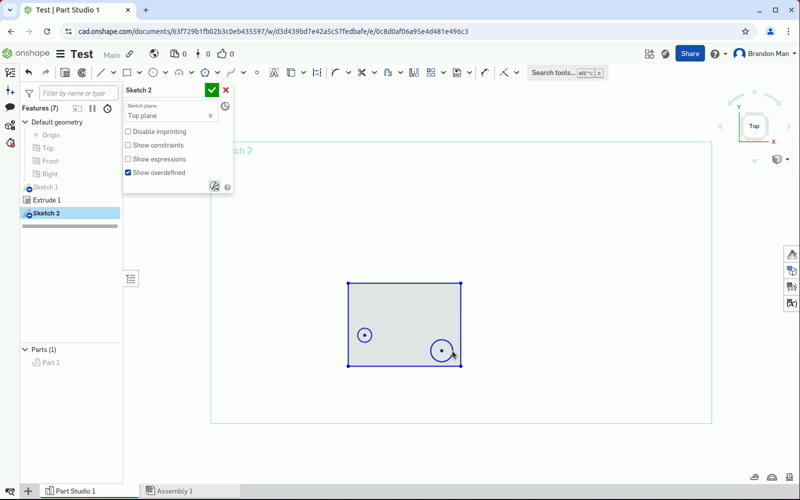
mouse_move(453, 338)
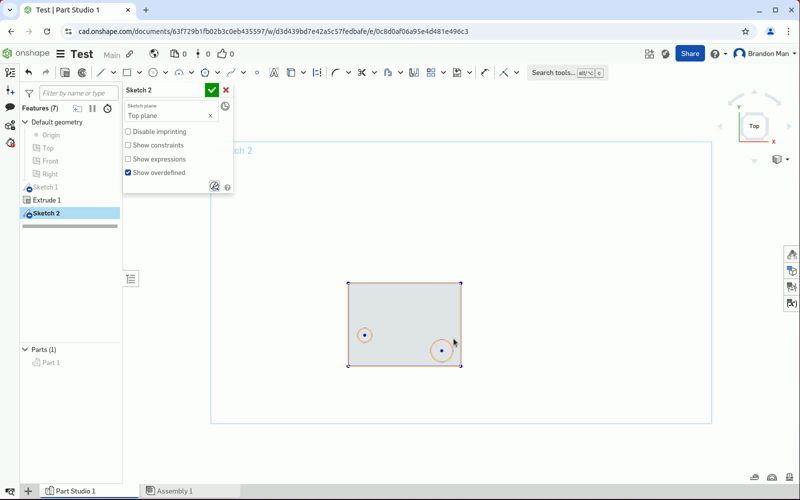
click(453, 338)
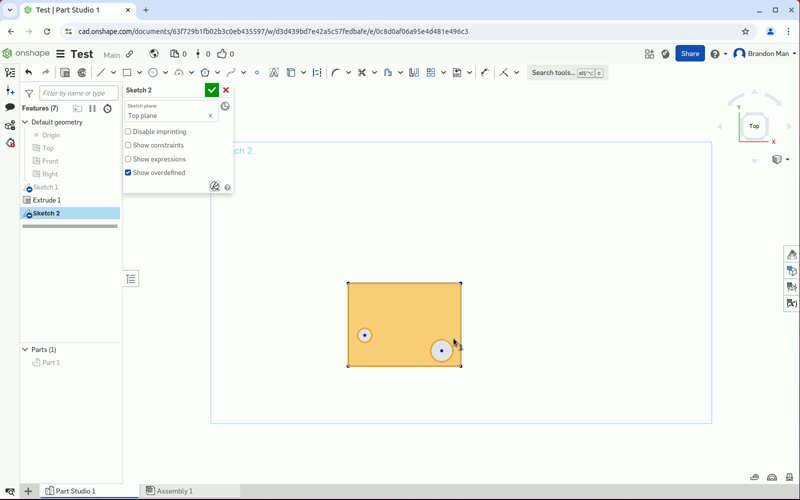
mouse_move(73, 352)
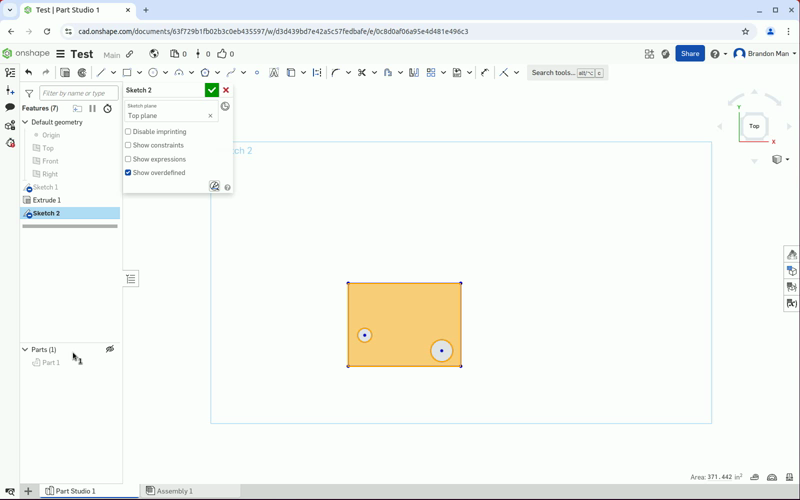
key(shift+y)
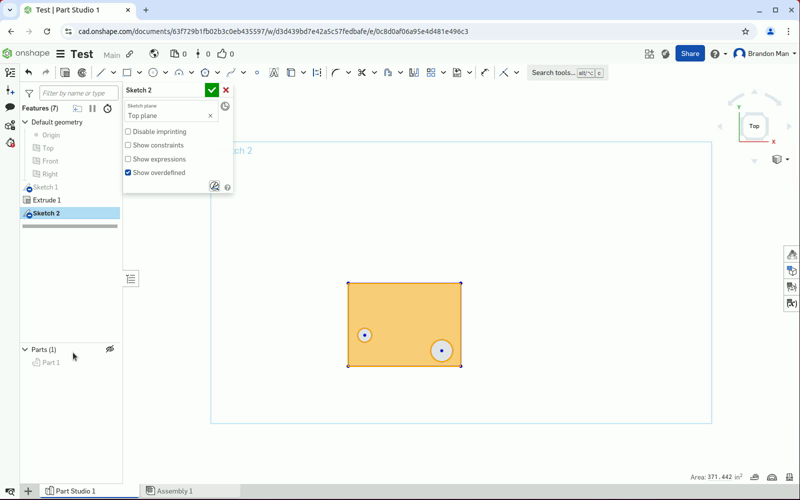
key(shift+e)
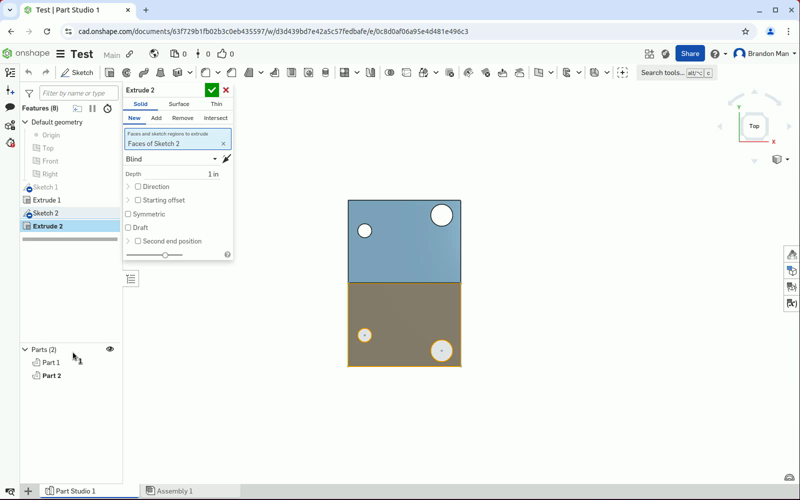
mouse_move(143, 106)
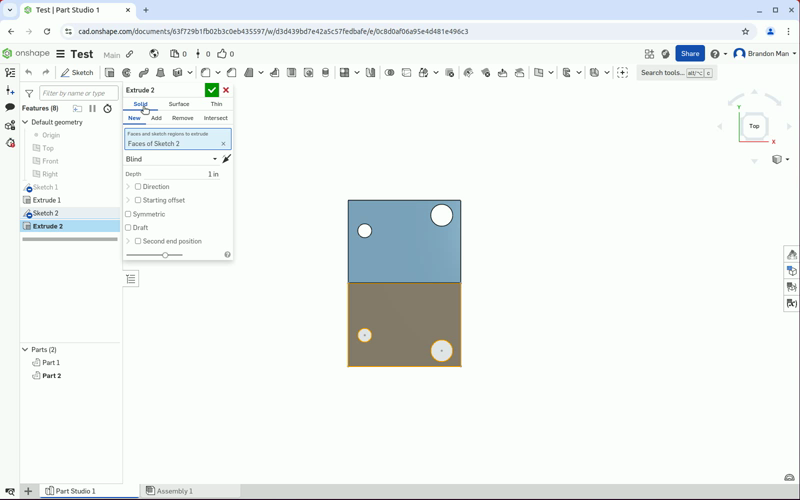
click(143, 106)
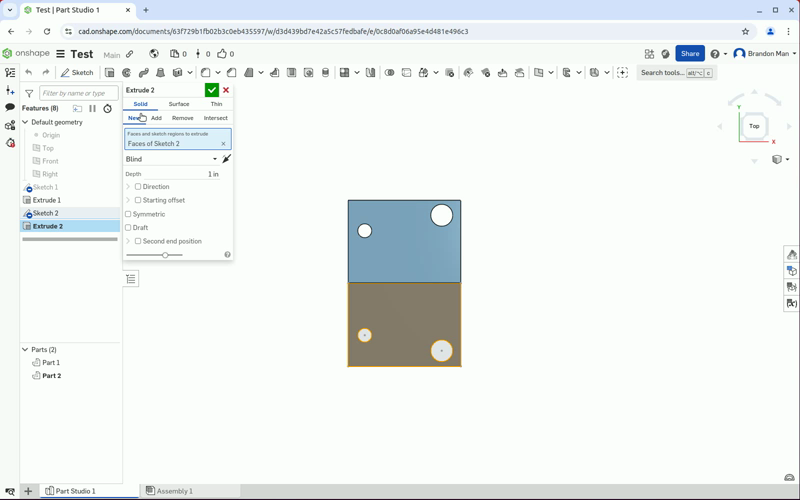
mouse_move(137, 120)
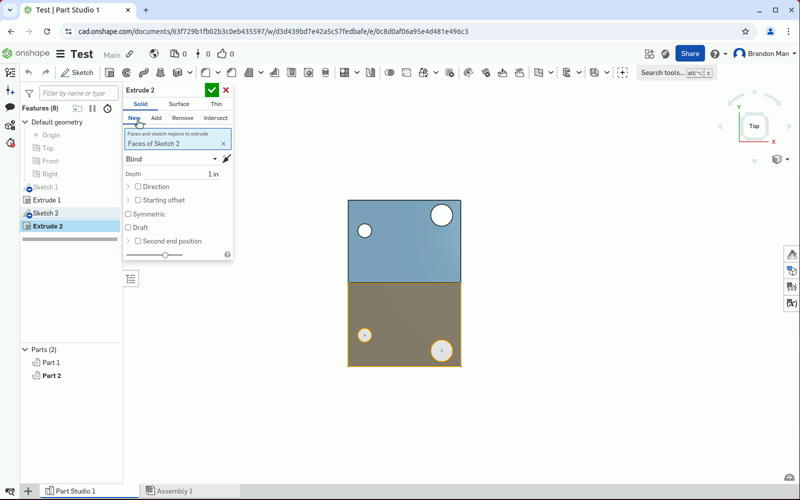
click(137, 120)
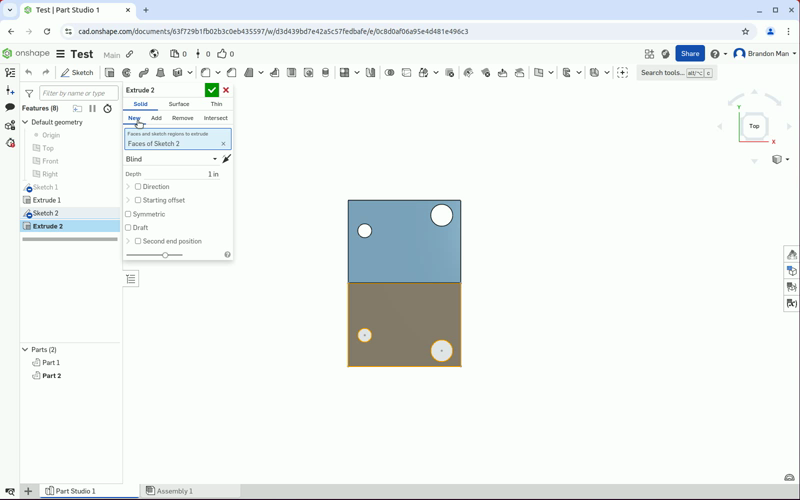
key(tab, 4)
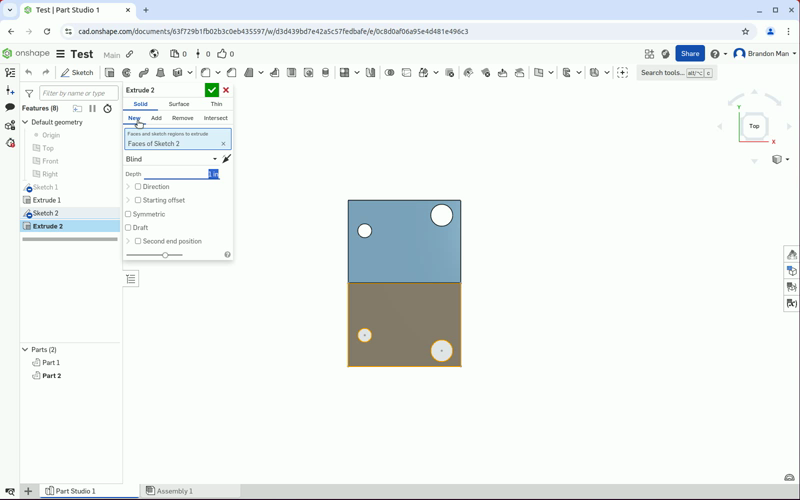
text(3.37)
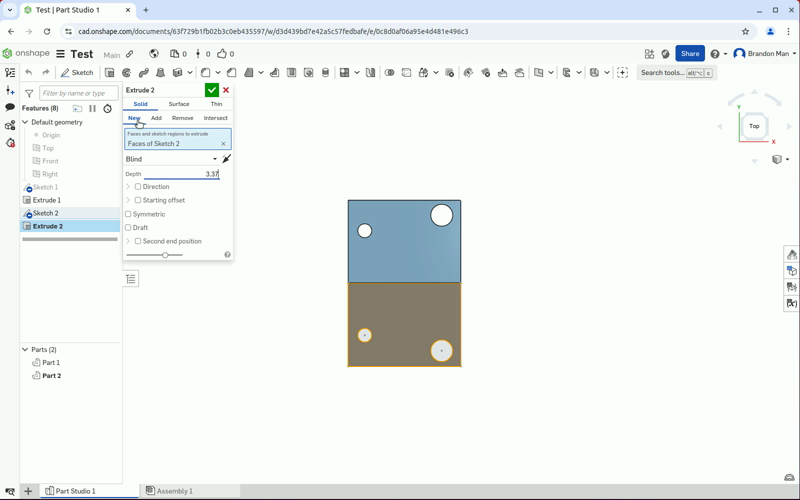
key(enter)
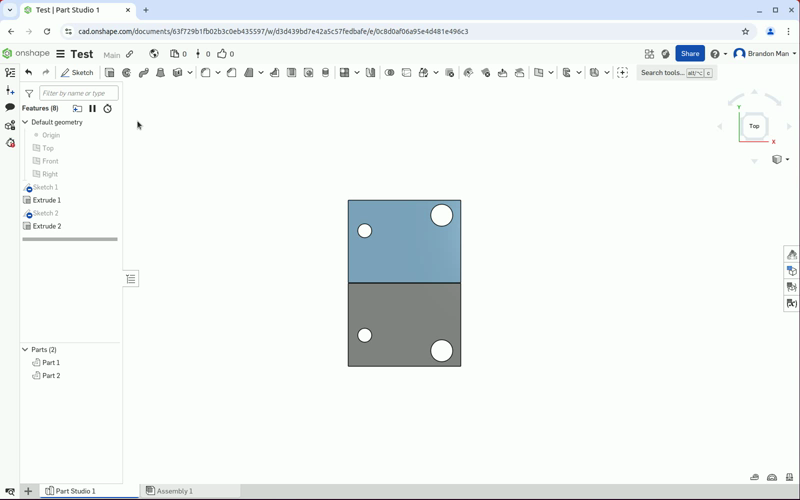
key(shift+h)
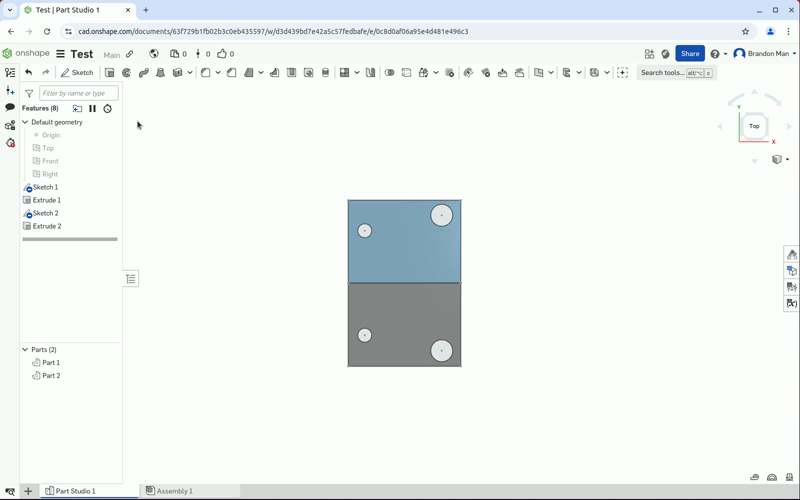
key(shift+h)
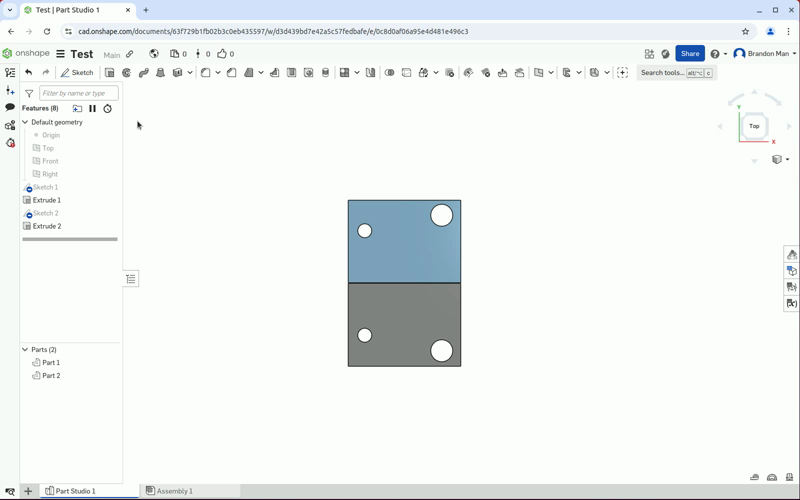
mouse_move(73, 189)
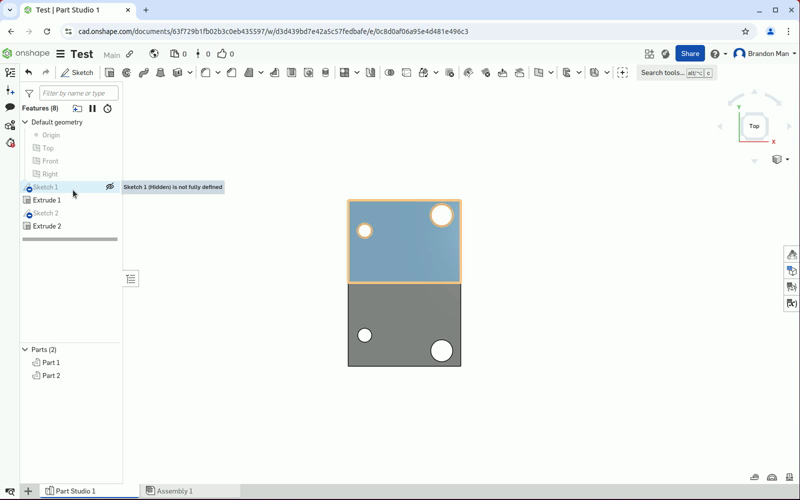
click(73, 189)
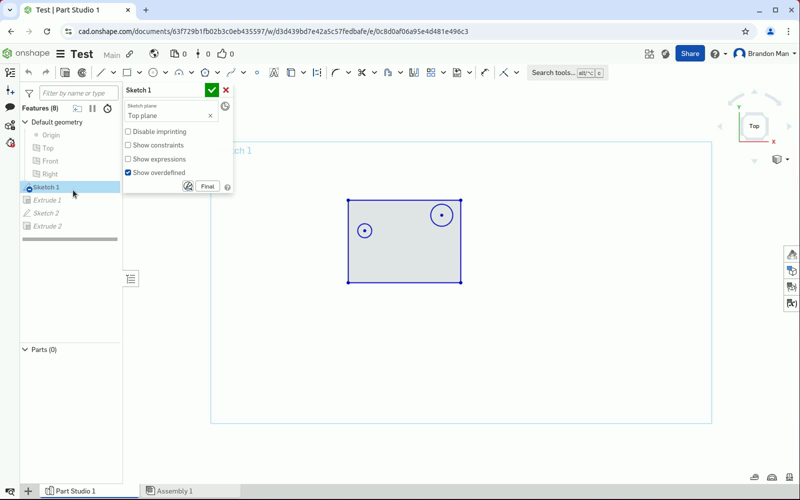
mouse_move(229, 92)
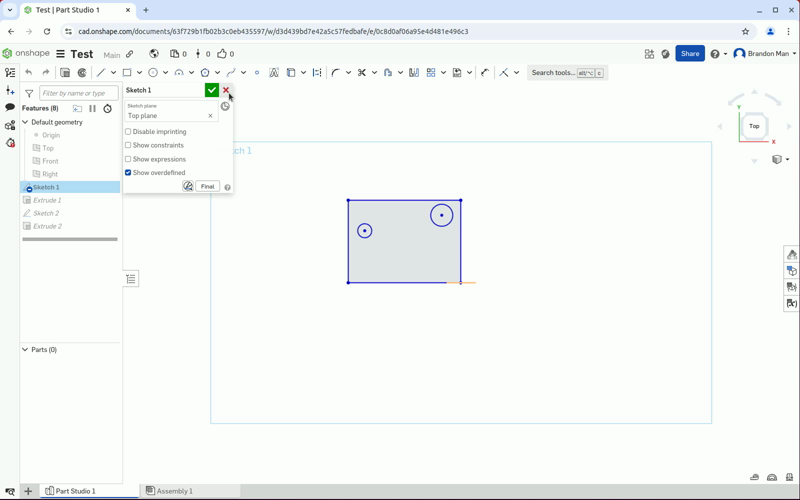
click(229, 92)
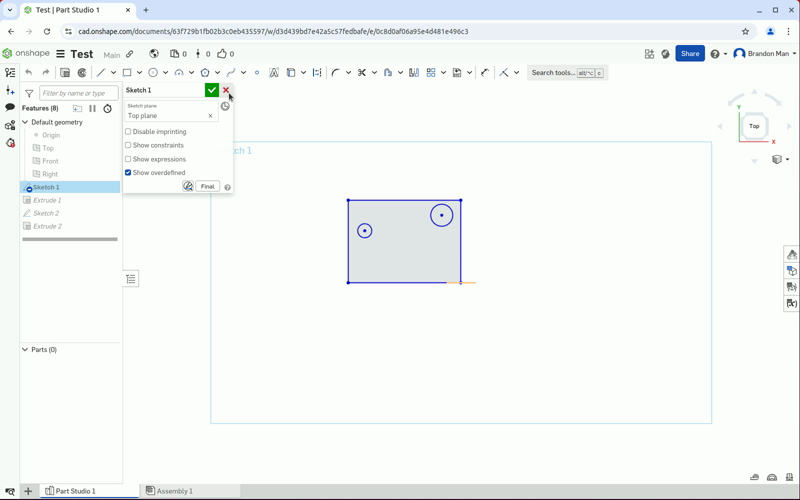
key(shift+s)
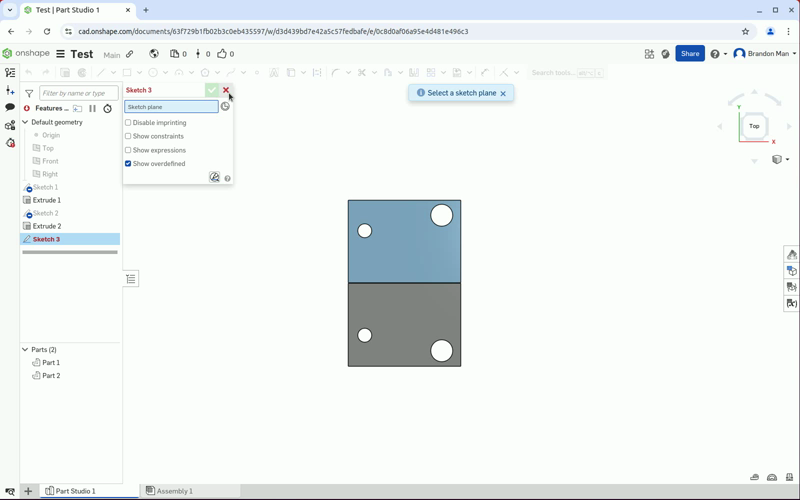
mouse_move(73, 150)
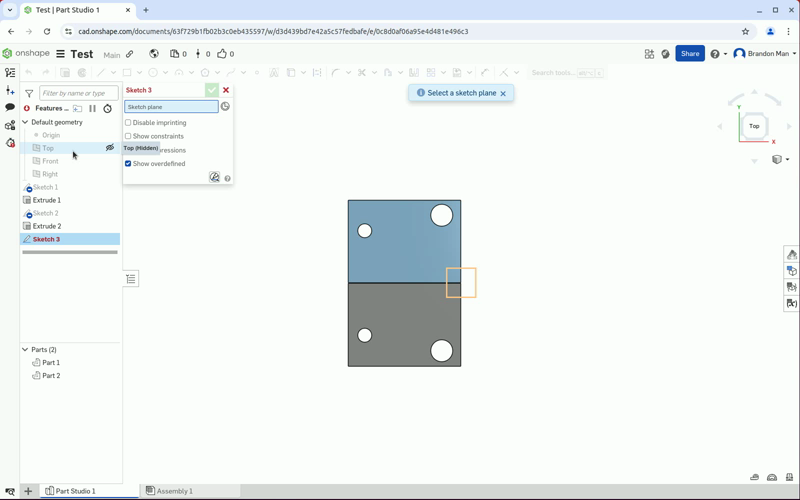
click(73, 150)
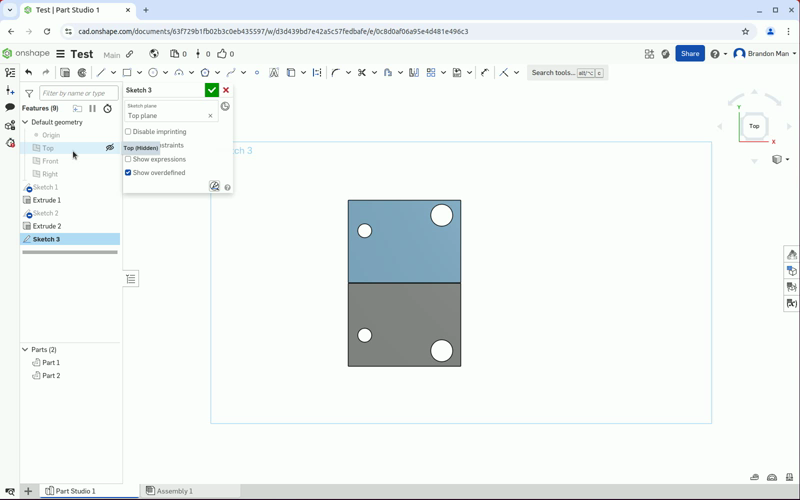
mouse_move(73, 352)
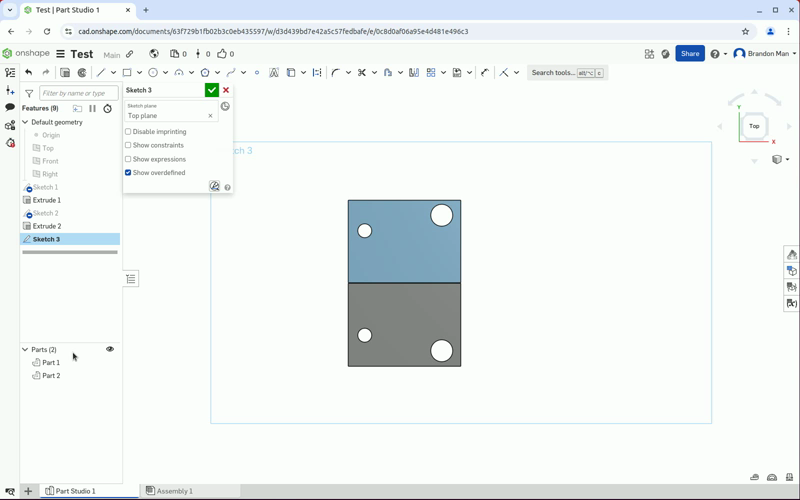
key(y)
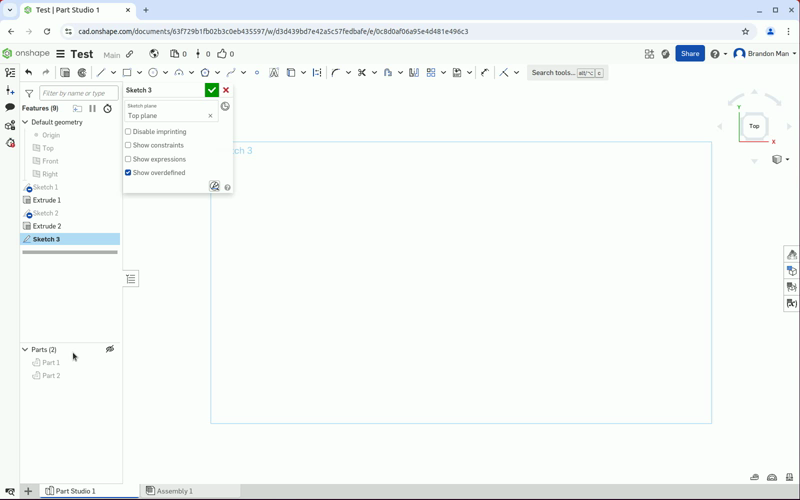
key(l)
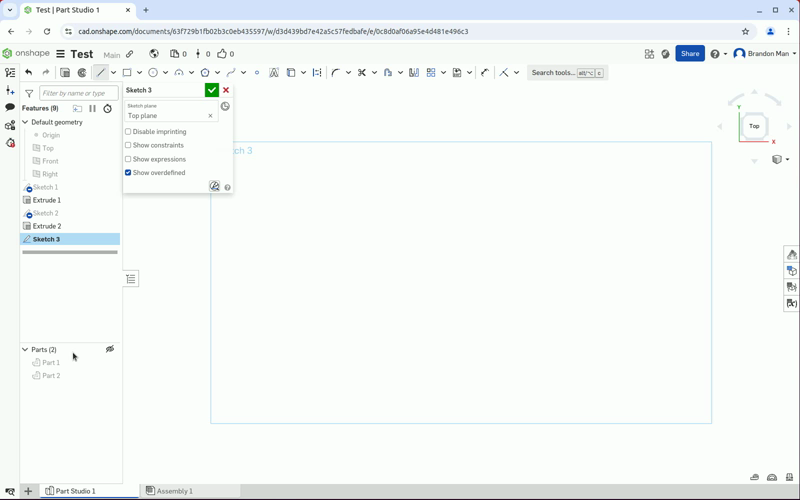
key_down(shift)
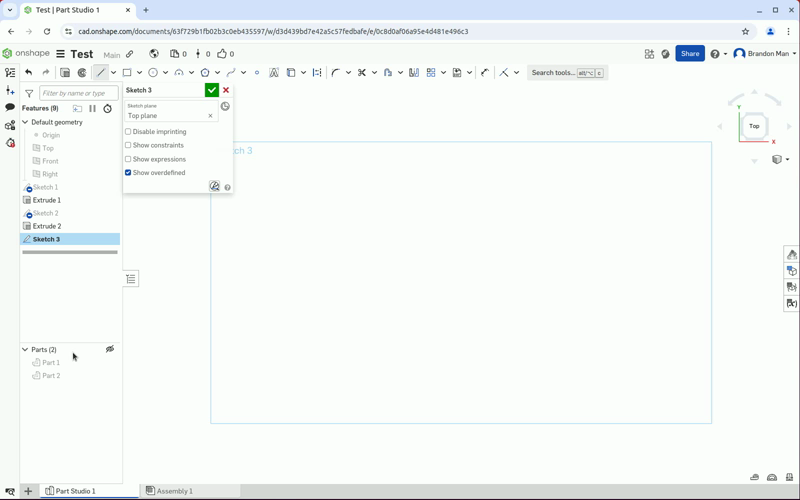
mouse_move(460, 366)
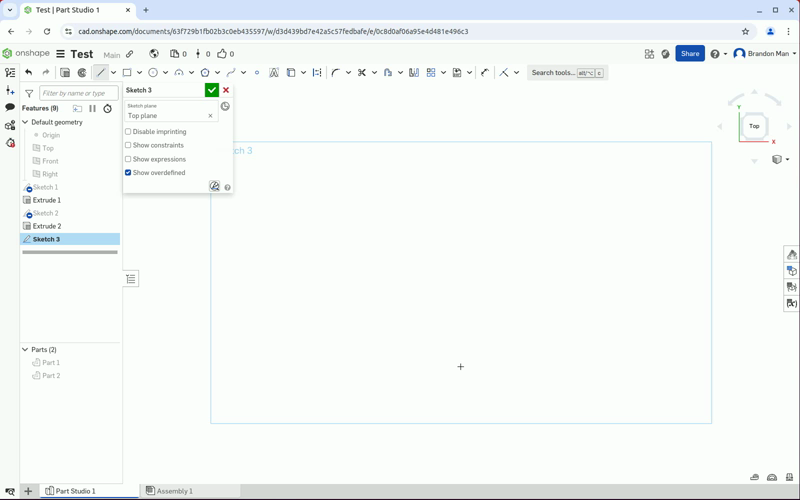
click(460, 366)
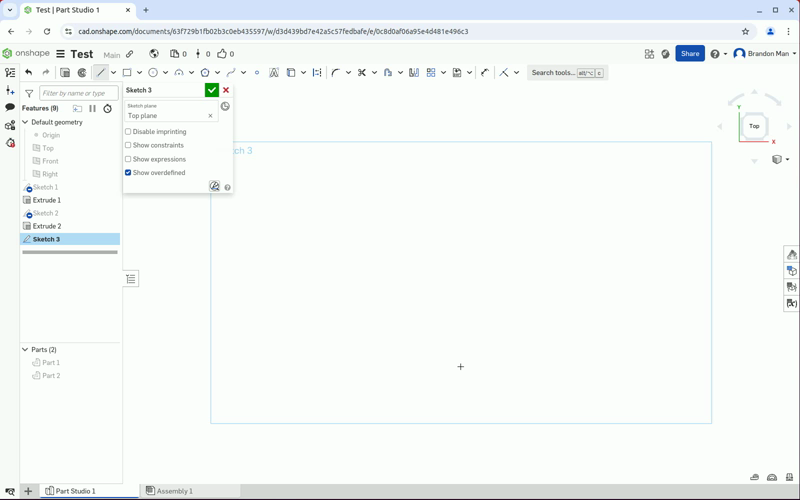
key_up(shift)
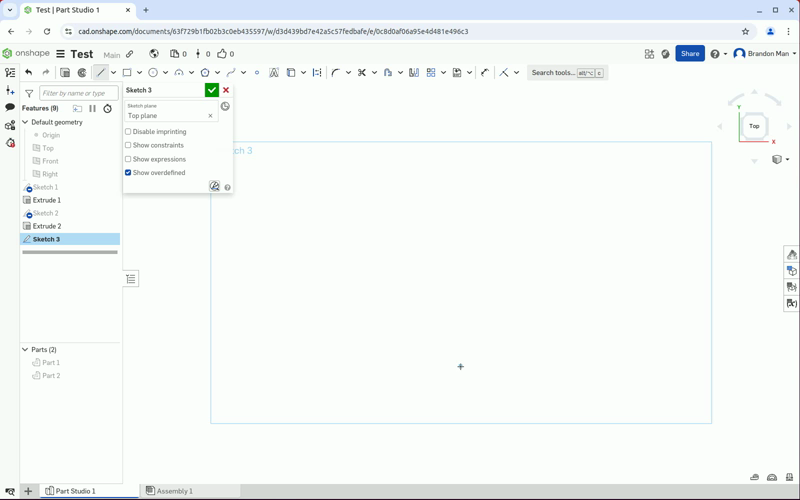
key_down(shift)
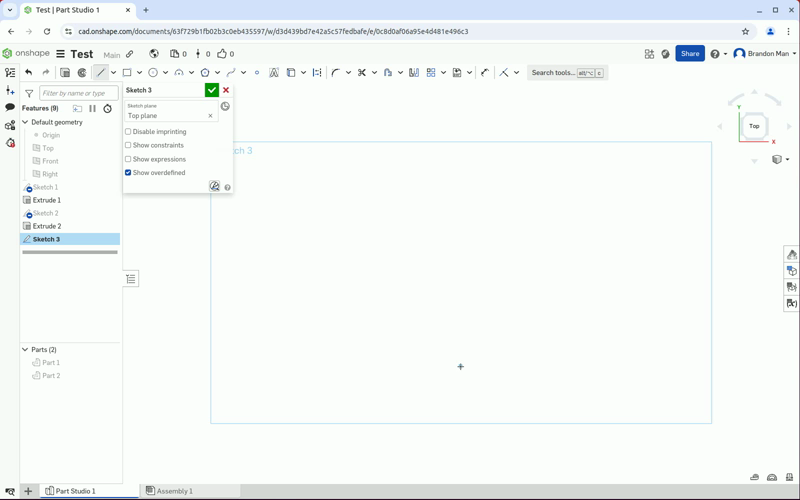
mouse_move(573, 366)
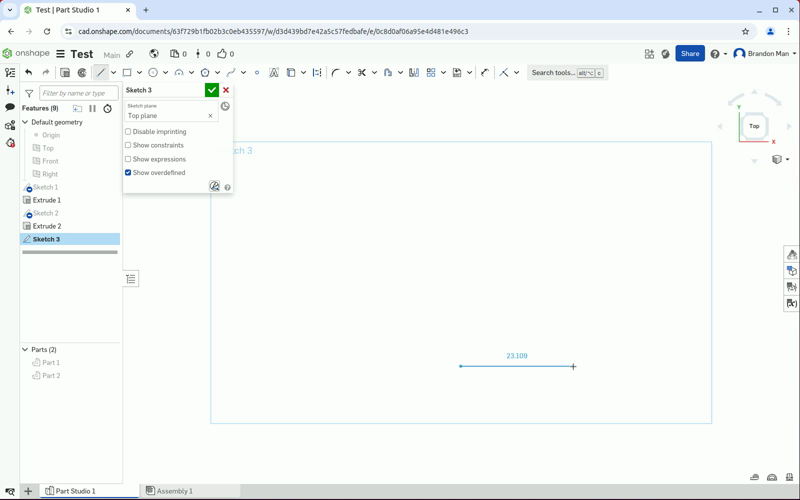
click(573, 366)
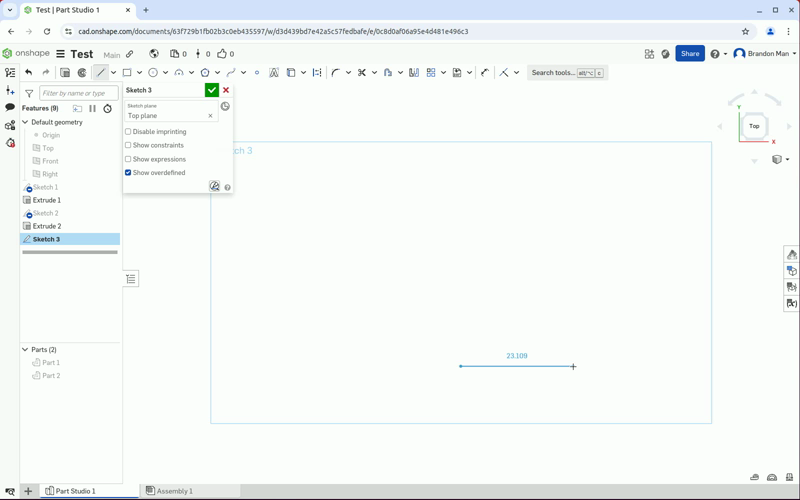
key_up(shift)
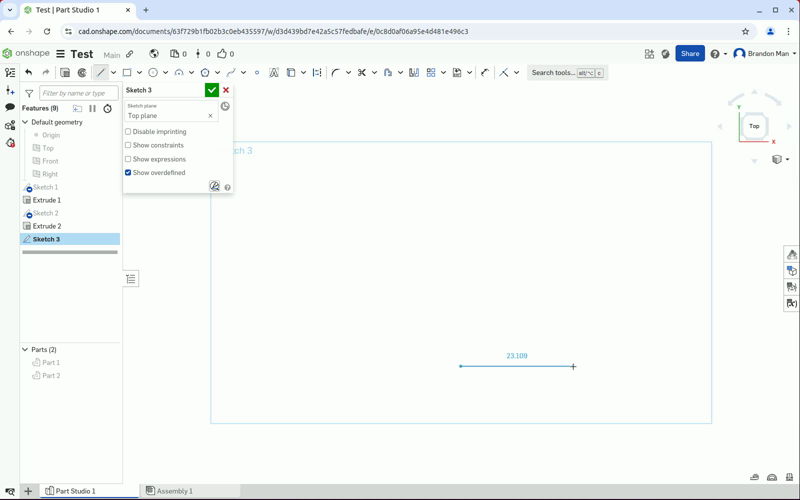
key_down(shift)
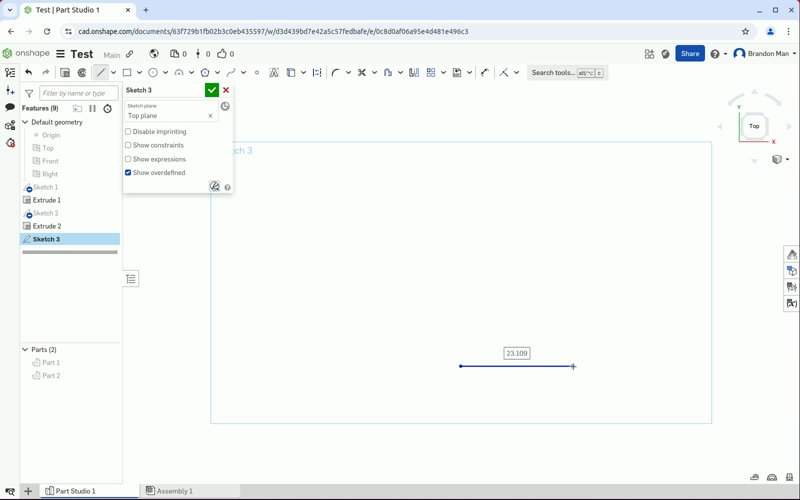
mouse_move(573, 283)
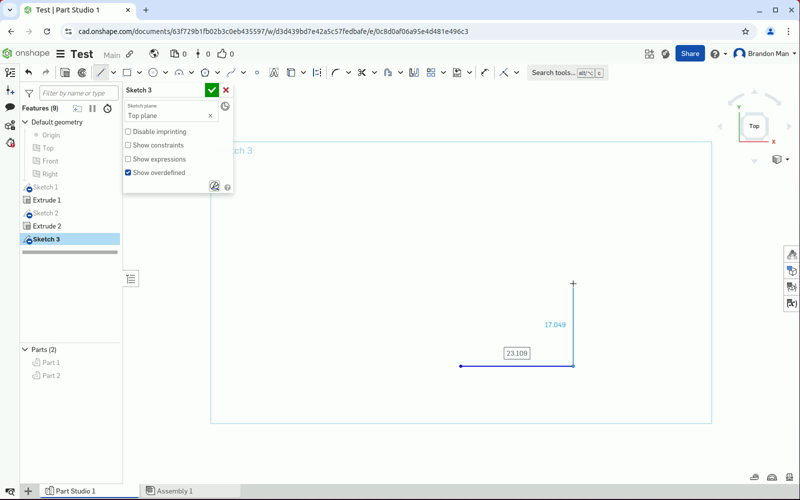
click(573, 283)
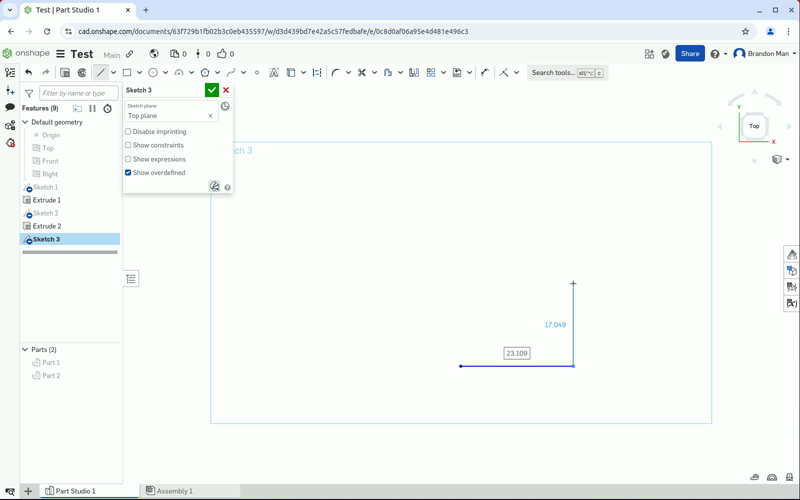
key_up(shift)
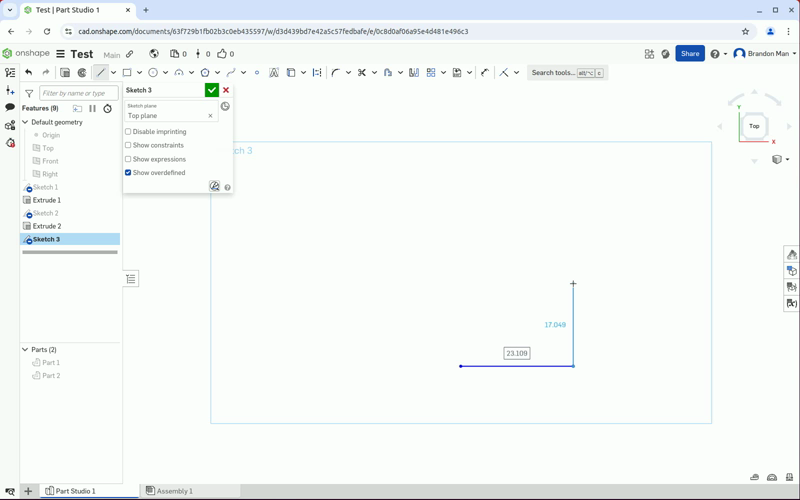
key_down(shift)
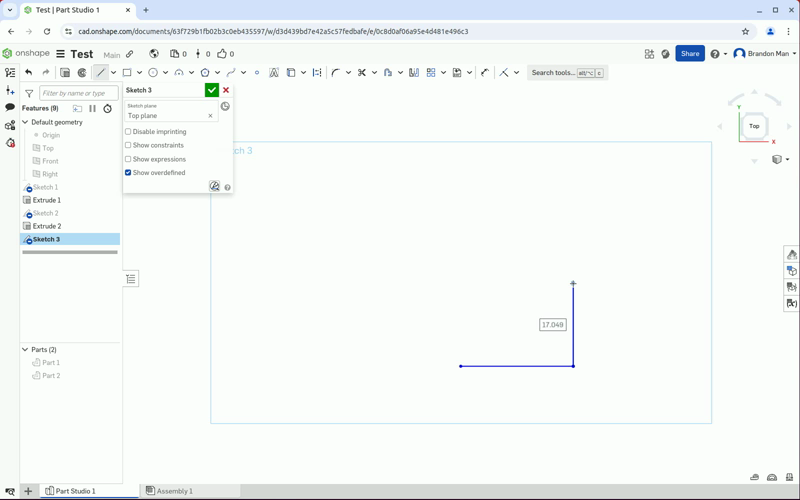
mouse_move(460, 283)
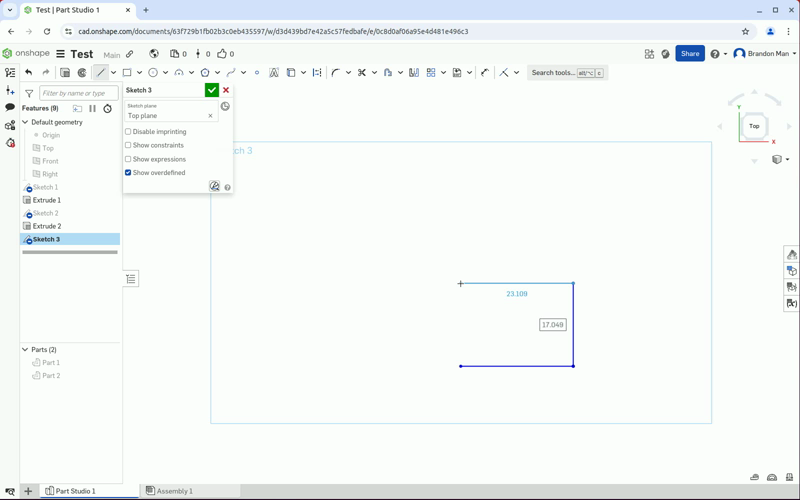
click(460, 283)
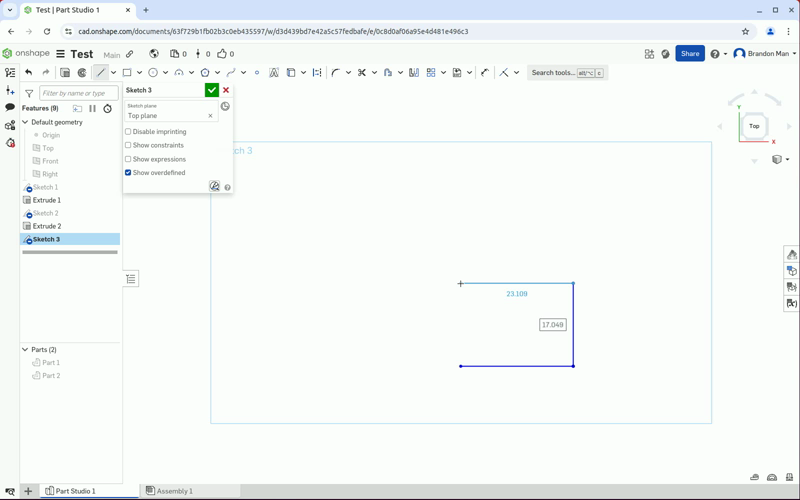
key_up(shift)
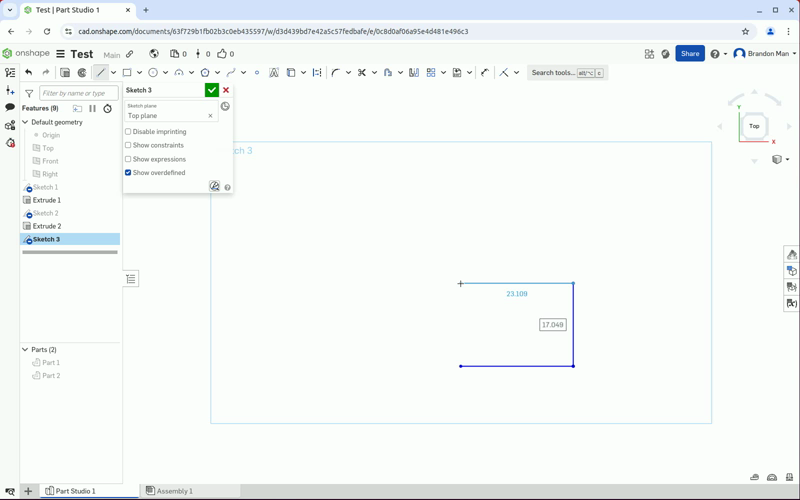
key_down(shift)
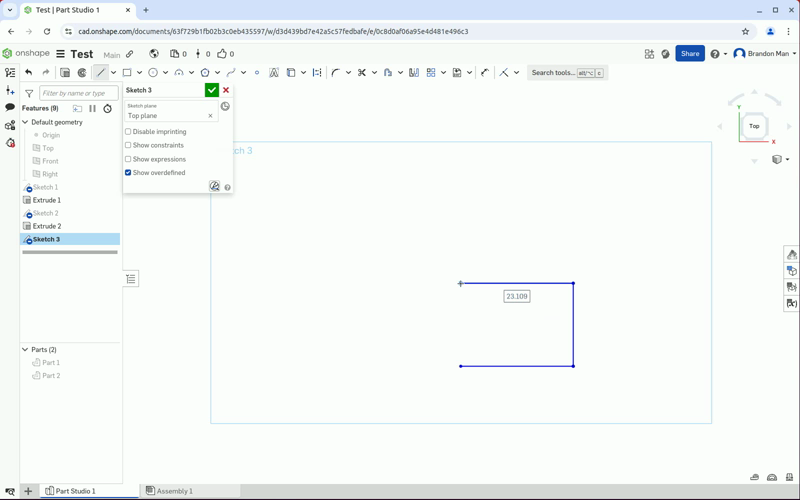
mouse_move(460, 366)
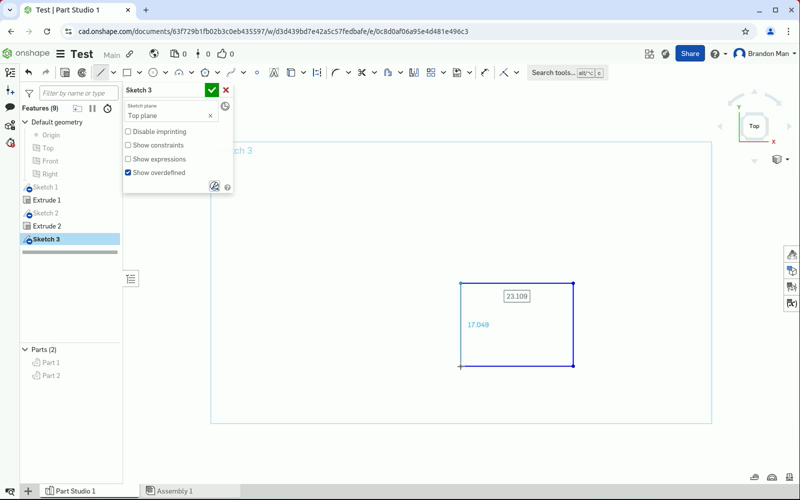
key_up(shift)
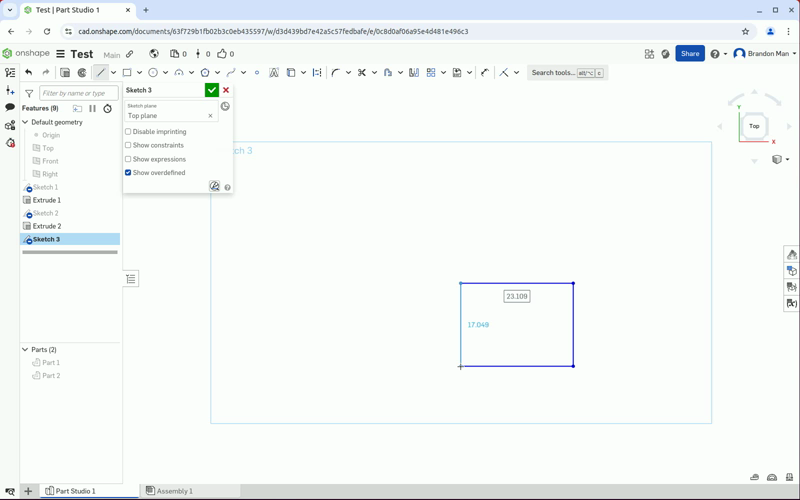
click(460, 366)
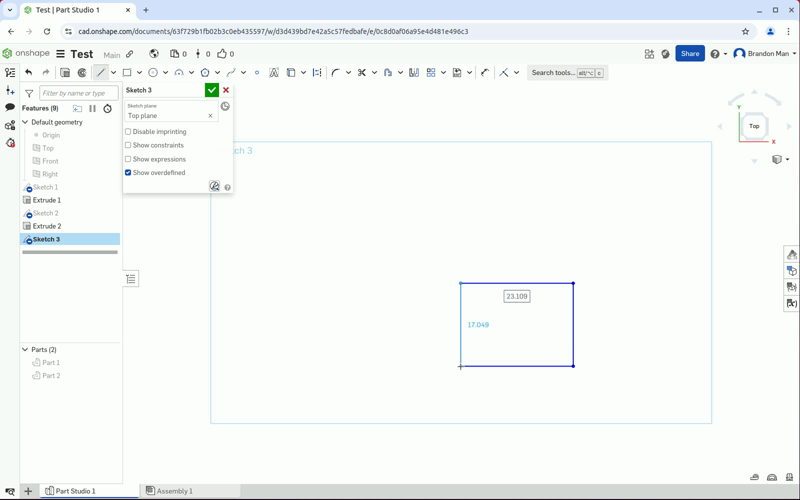
key(esc)
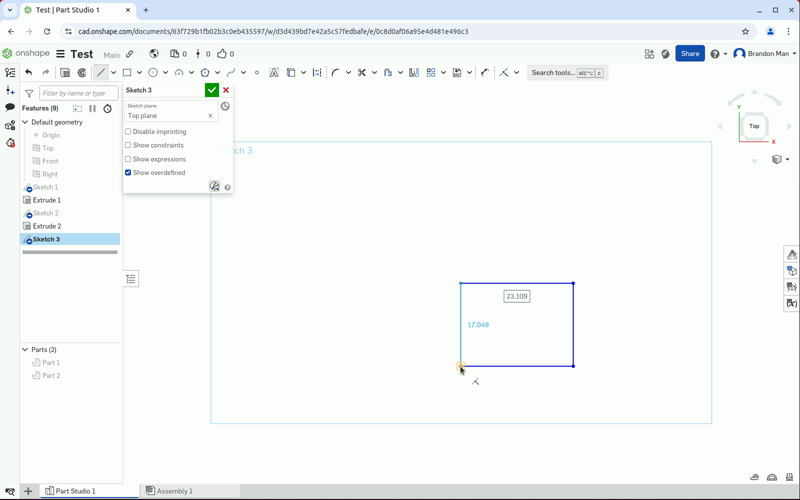
key(c)
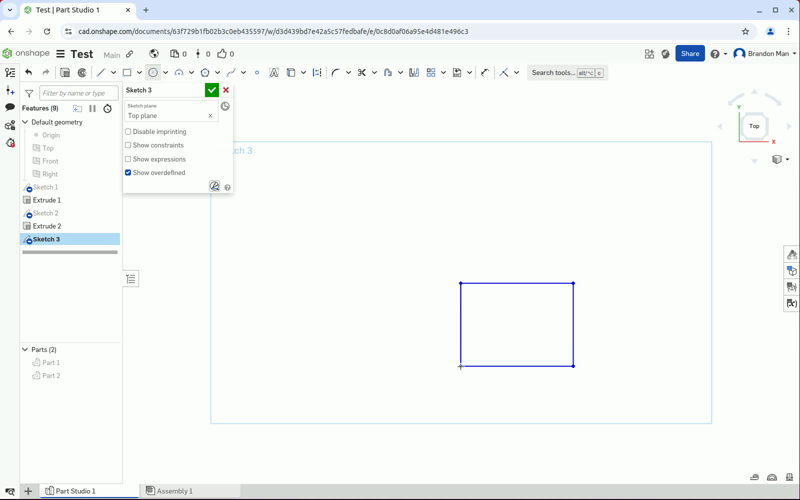
key_down(shift)
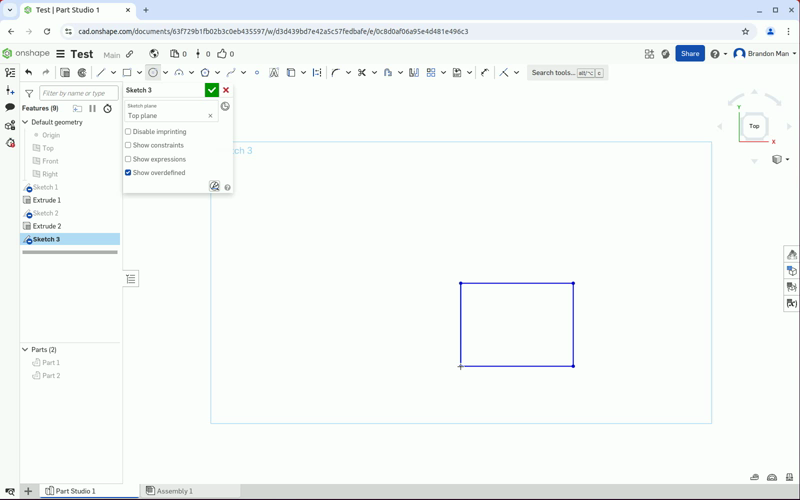
mouse_move(556, 335)
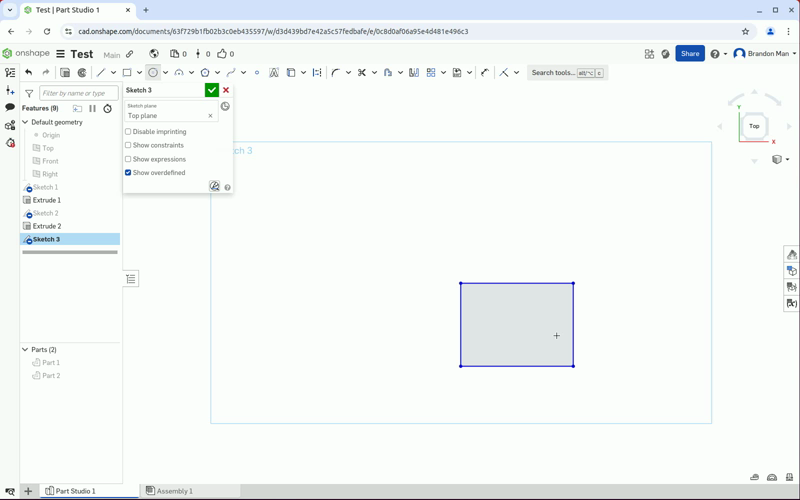
click(556, 335)
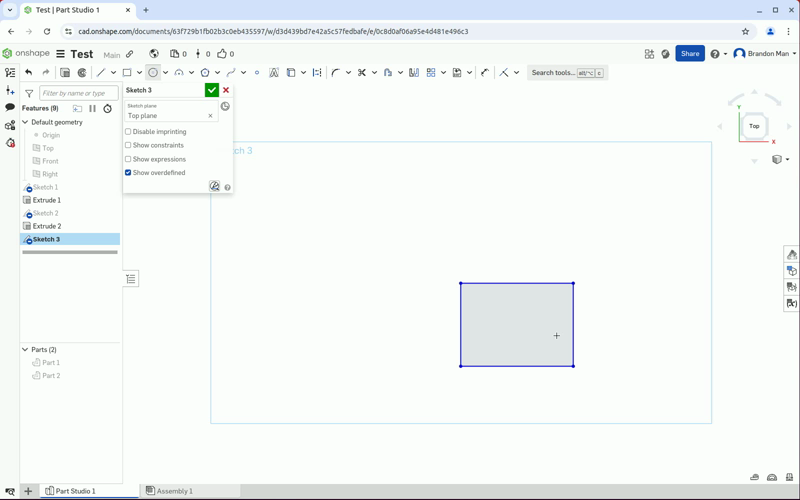
key_up(shift)
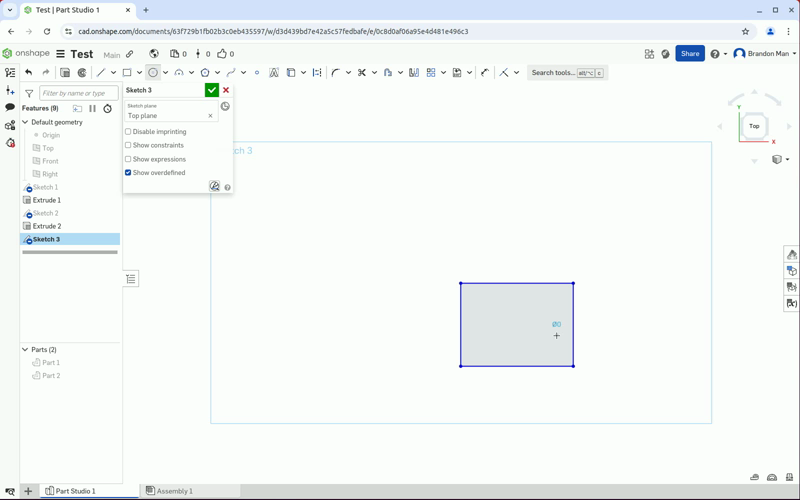
mouse_move(564, 335)
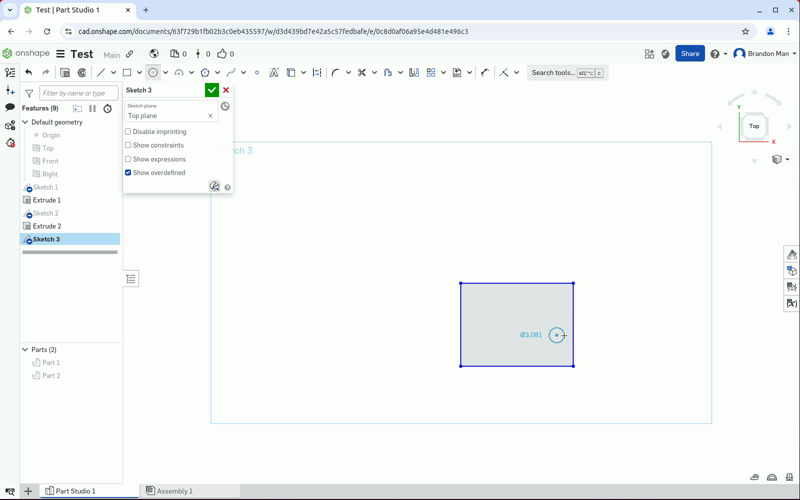
click(564, 335)
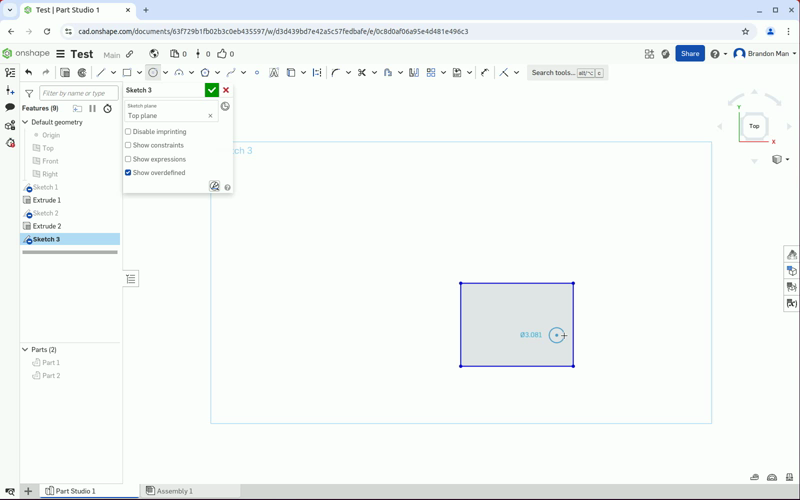
key(esc)
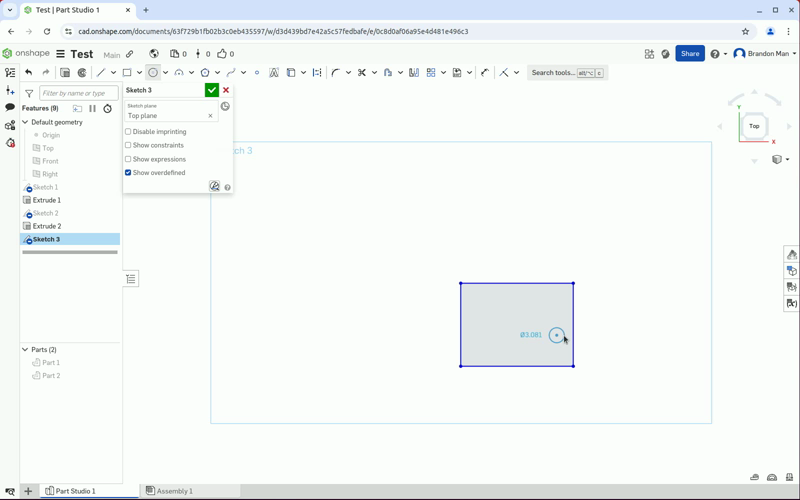
mouse_move(508, 348)
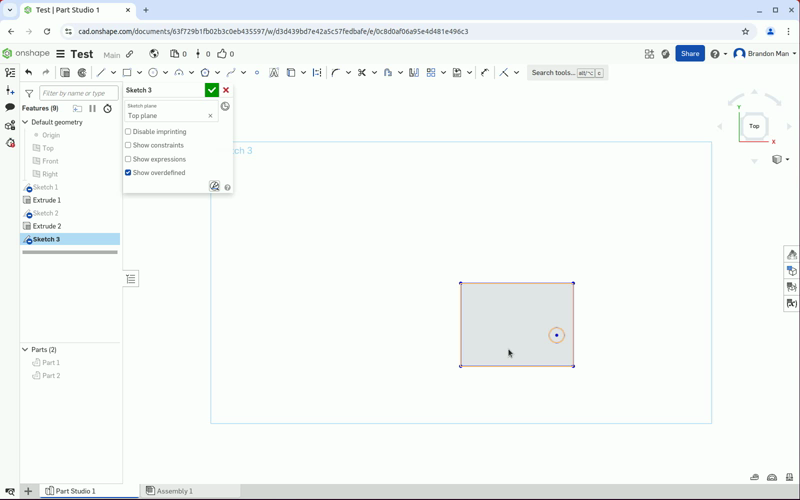
click(508, 348)
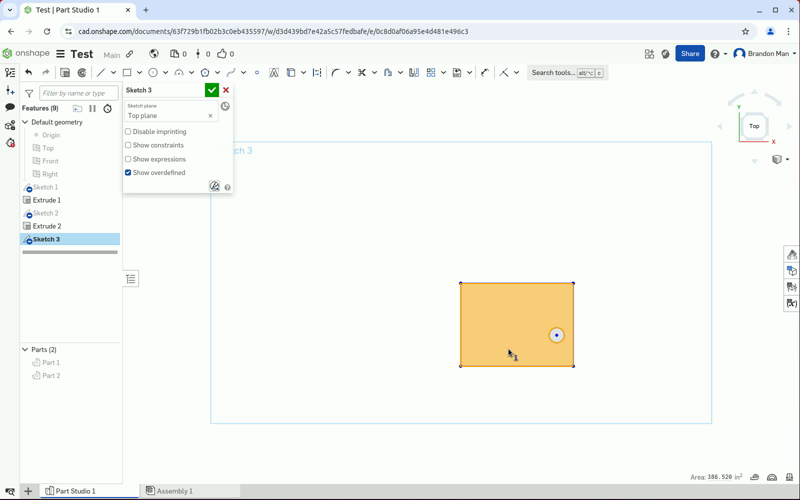
mouse_move(73, 352)
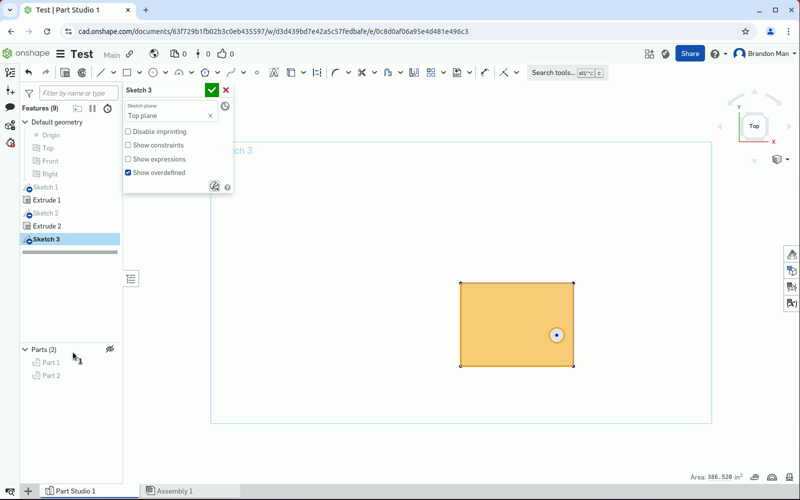
key(shift+y)
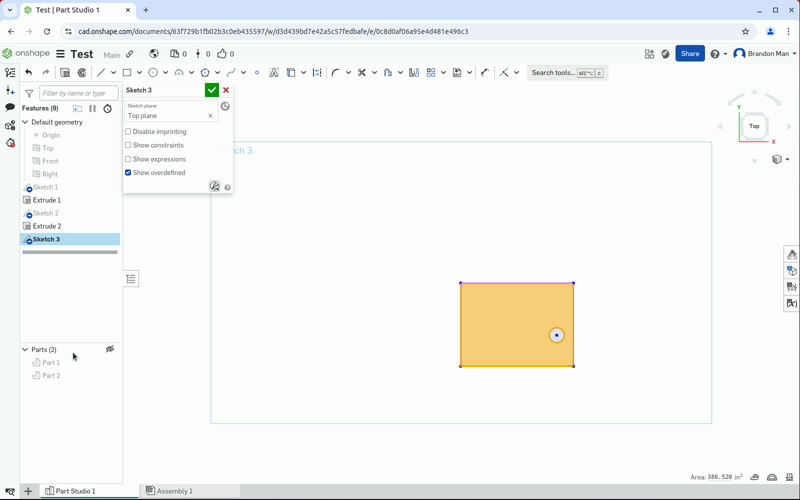
key(shift+e)
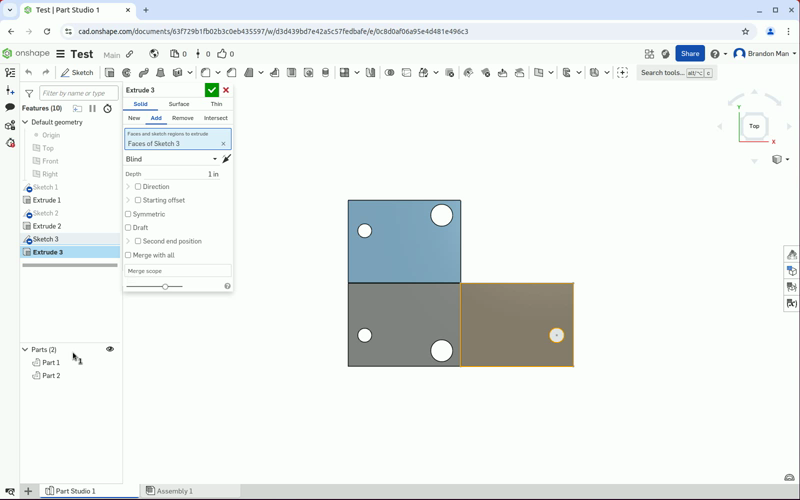
mouse_move(143, 106)
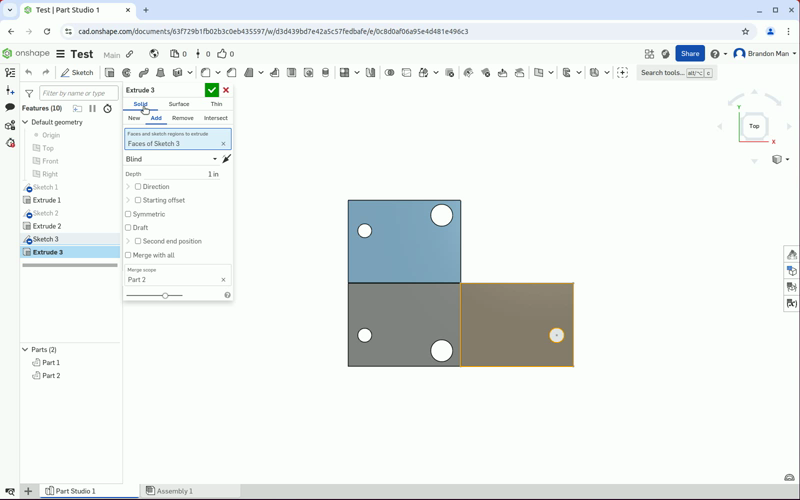
click(143, 106)
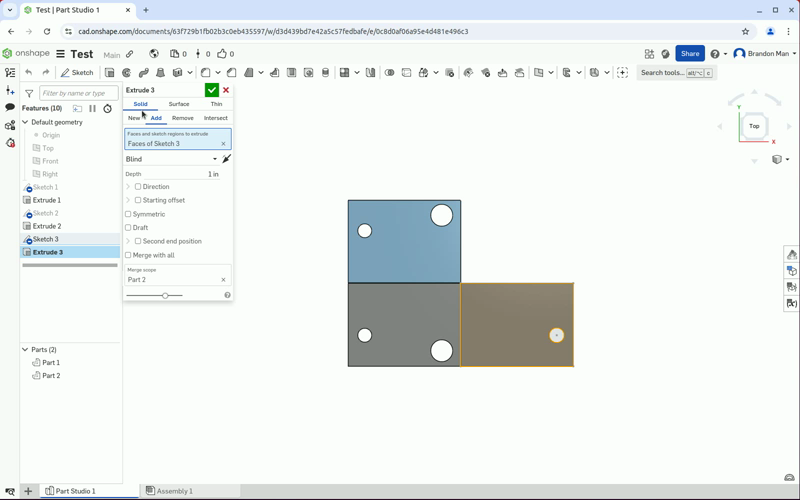
mouse_move(137, 120)
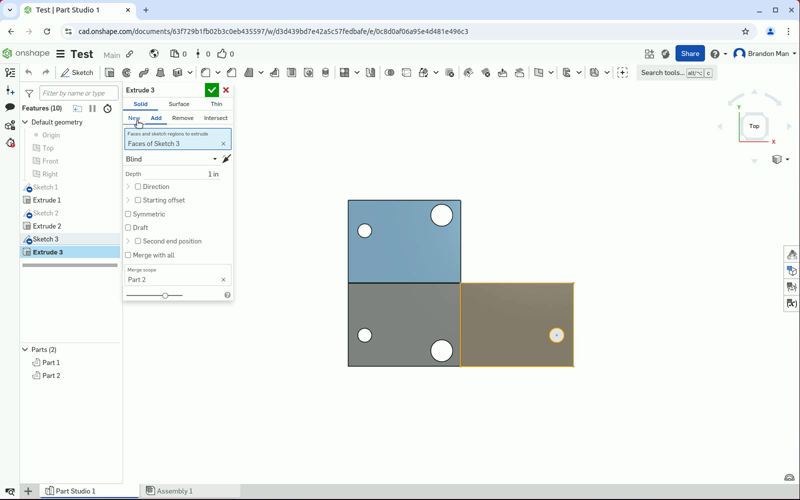
click(137, 120)
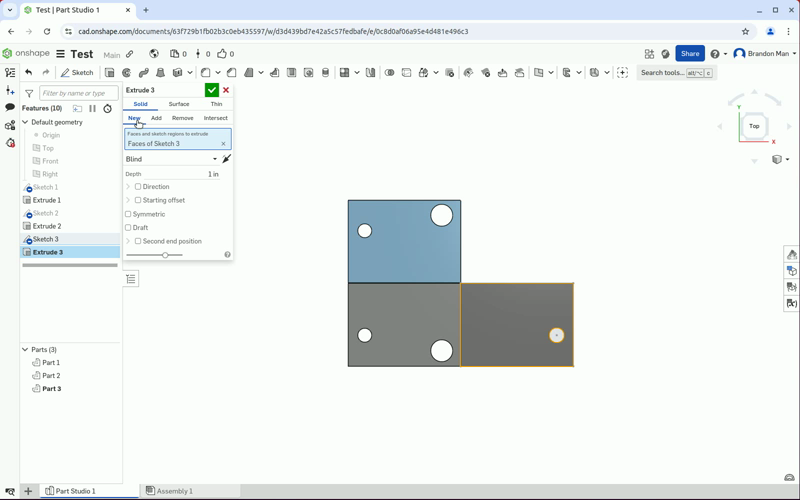
key(tab, 4)
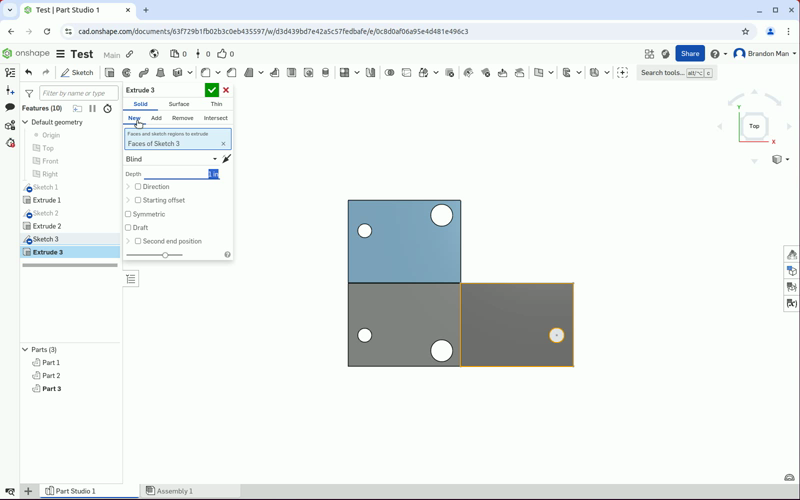
text(3.37)
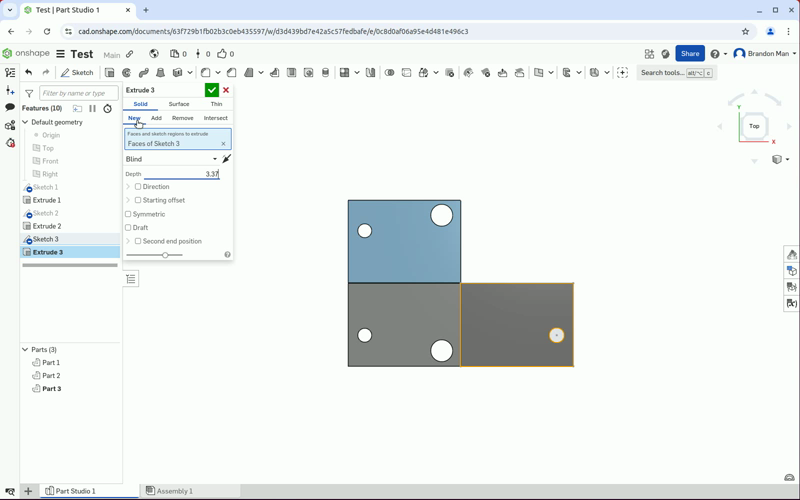
key(enter)
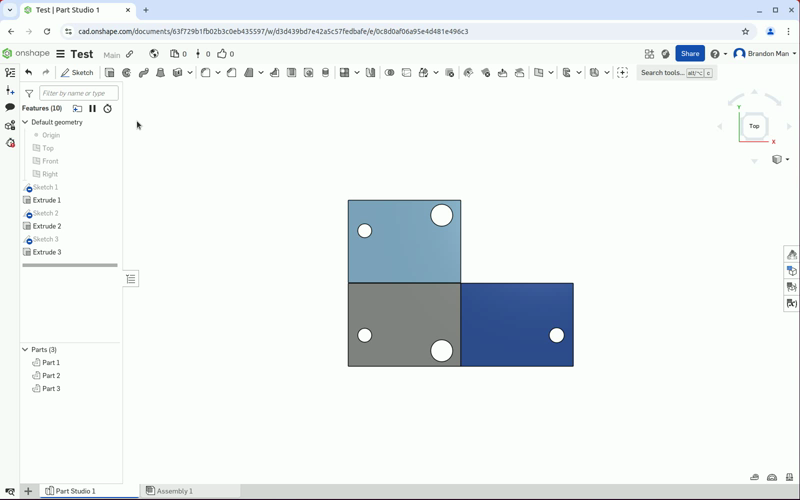
key(shift+h)
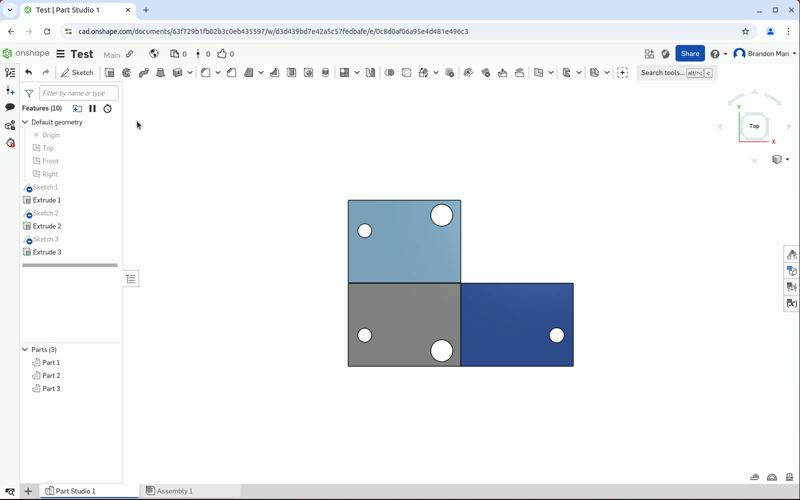
key(shift+h)
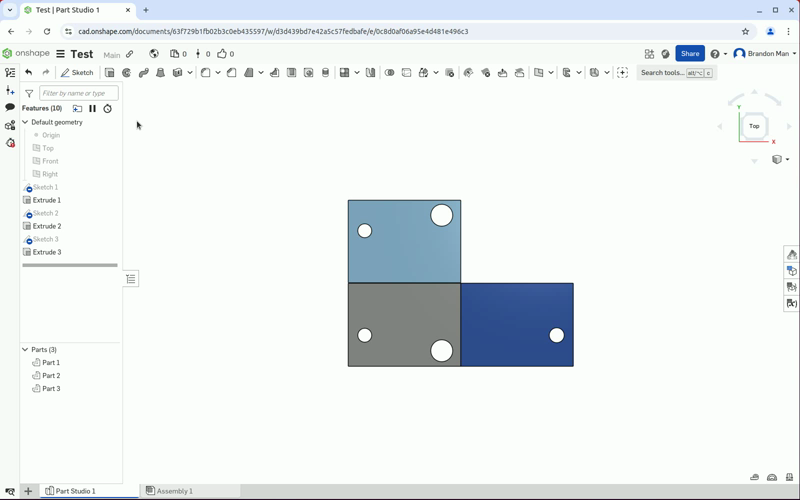
mouse_move(73, 189)
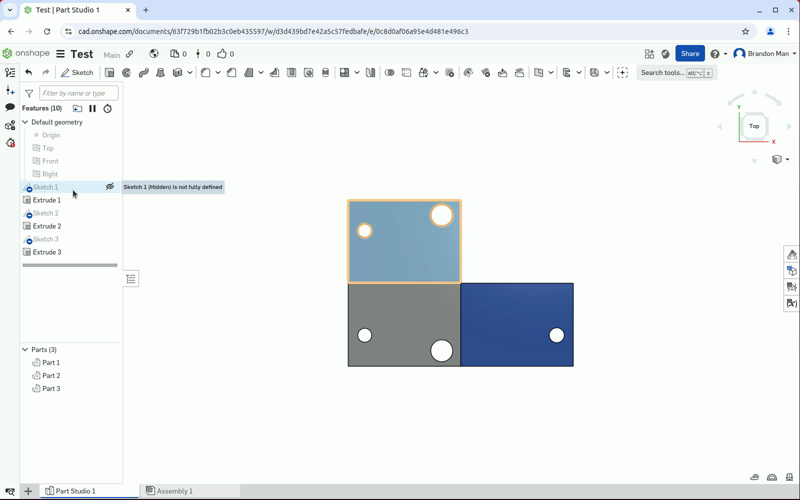
click(73, 189)
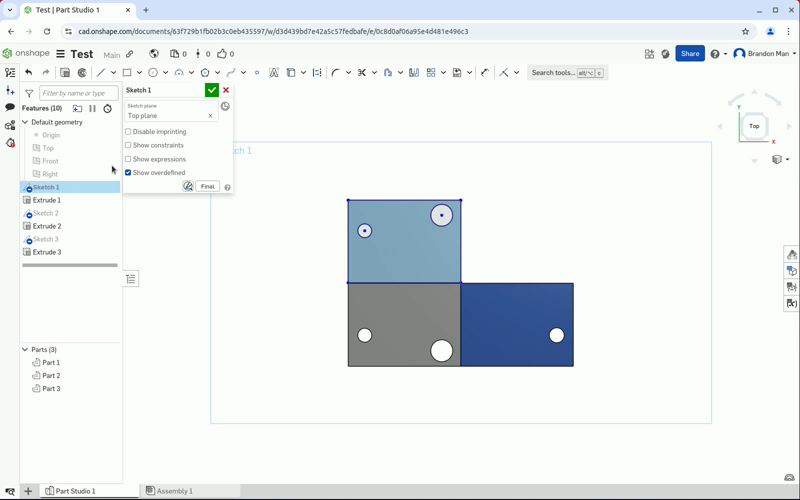
mouse_move(229, 92)
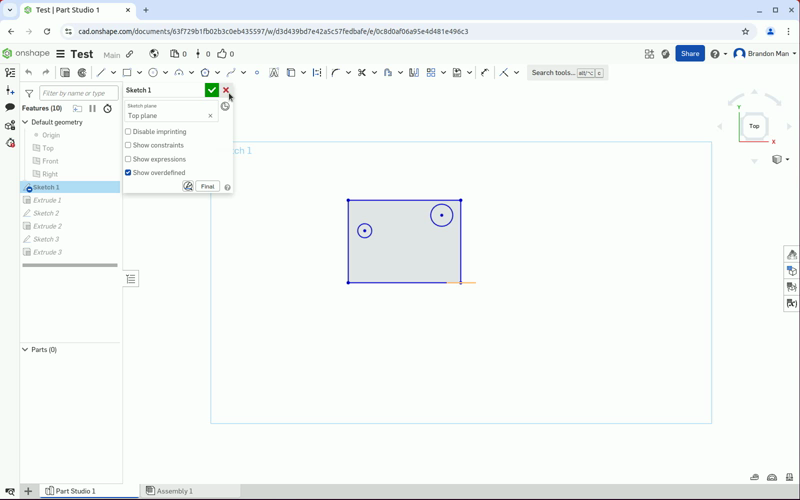
click(229, 92)
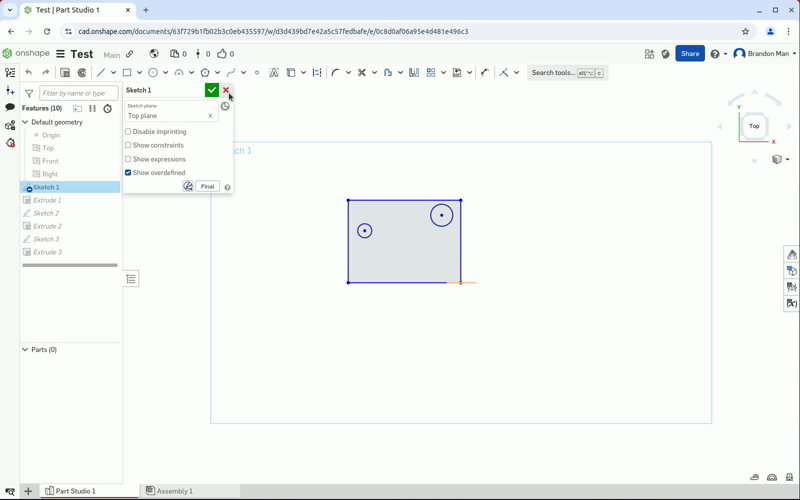
key(shift+s)
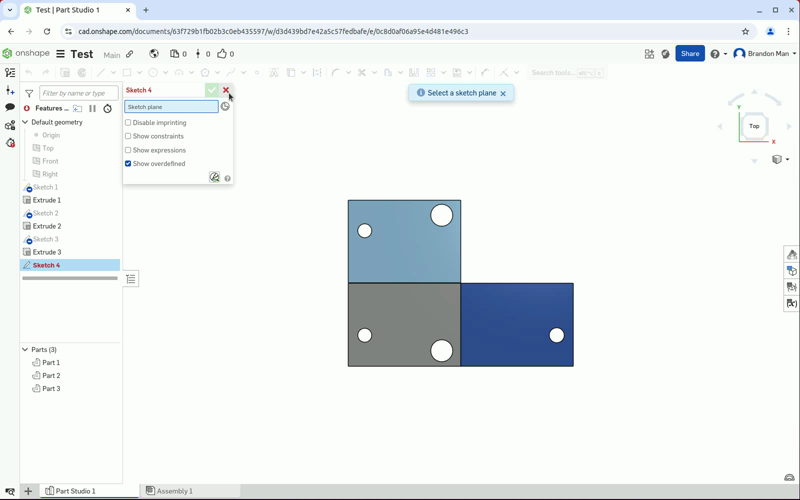
mouse_move(73, 150)
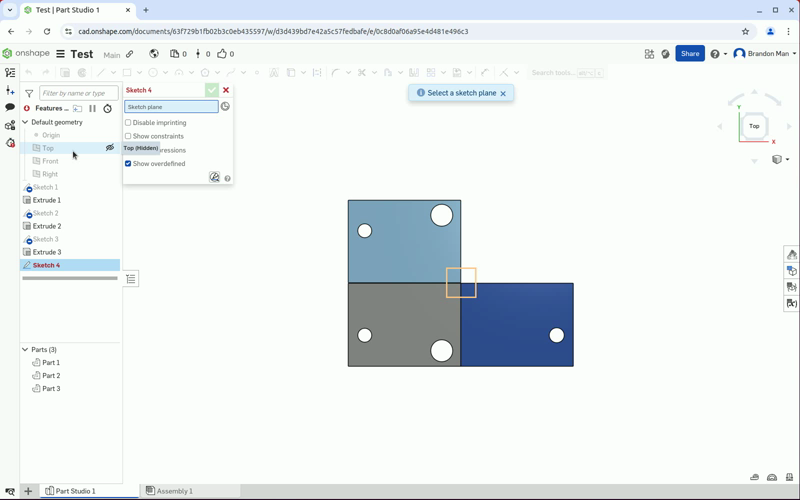
click(73, 150)
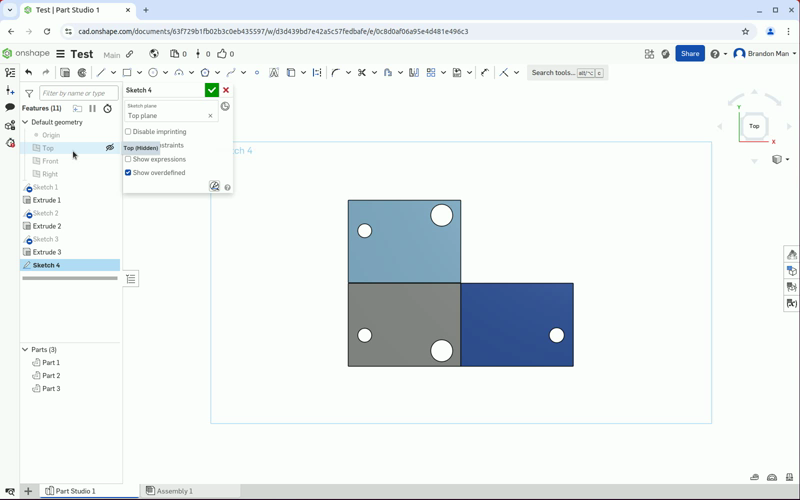
mouse_move(73, 352)
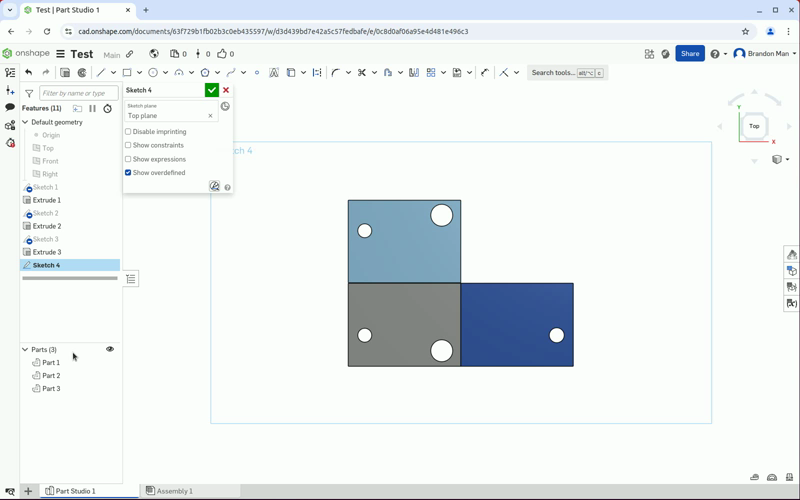
key(y)
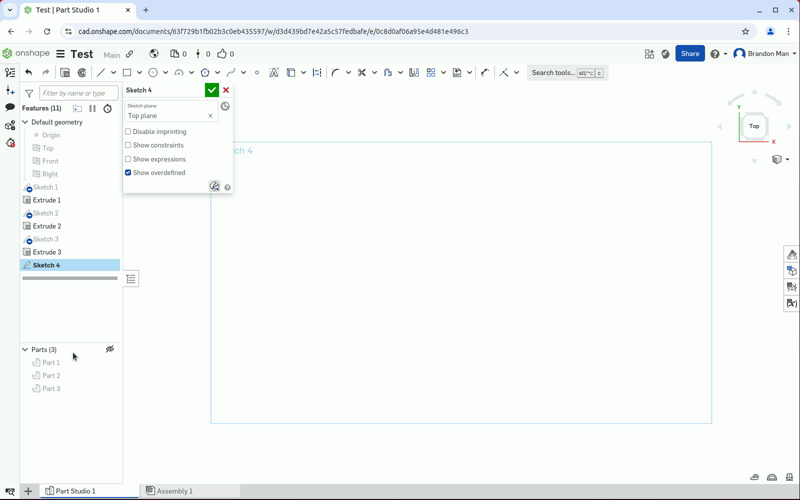
key(l)
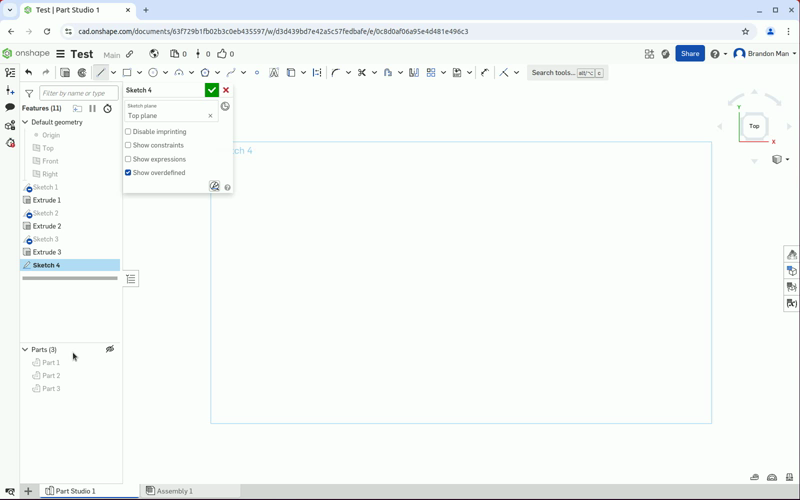
key_down(shift)
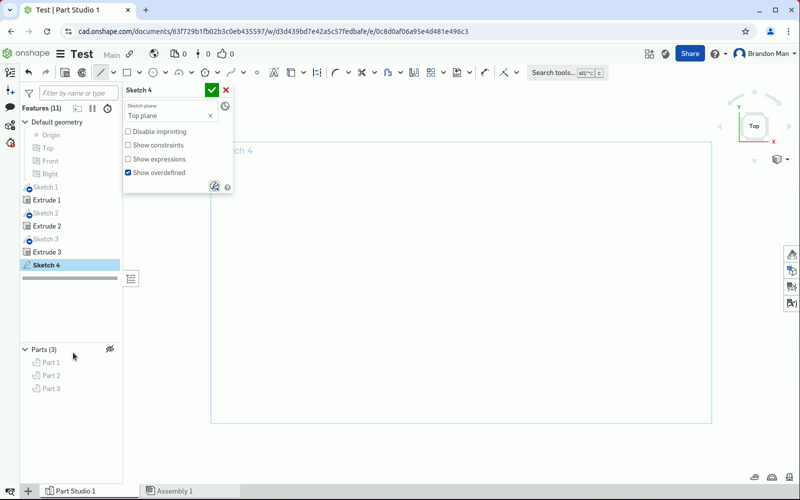
mouse_move(460, 282)
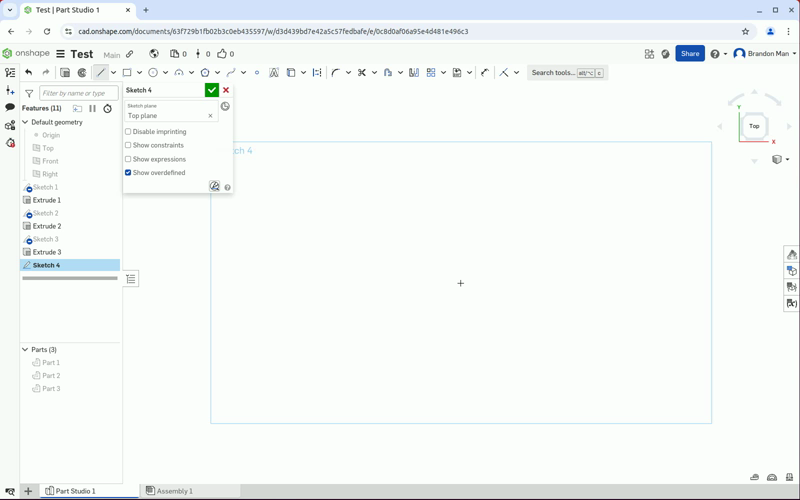
click(460, 282)
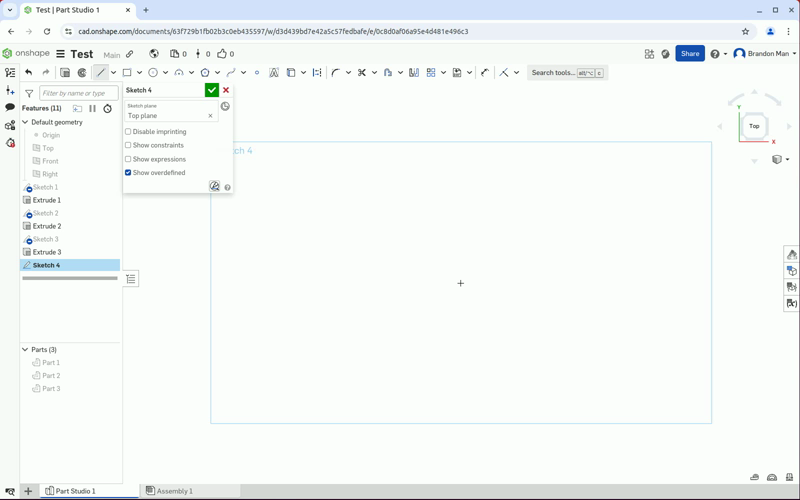
key_up(shift)
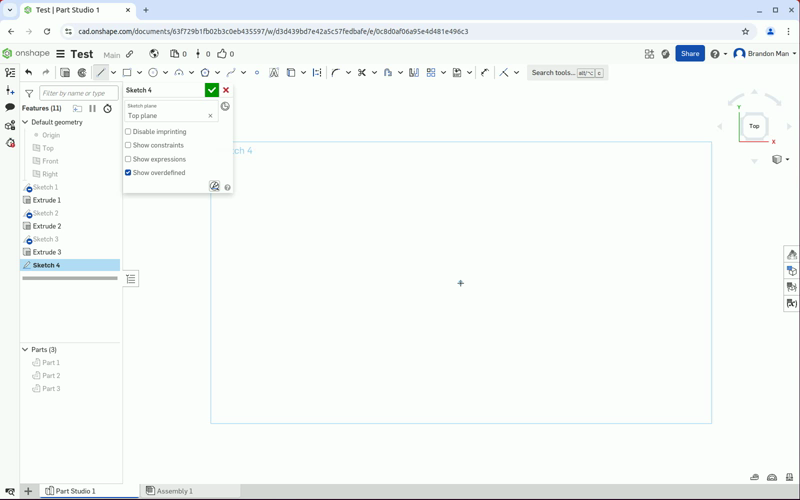
key_down(shift)
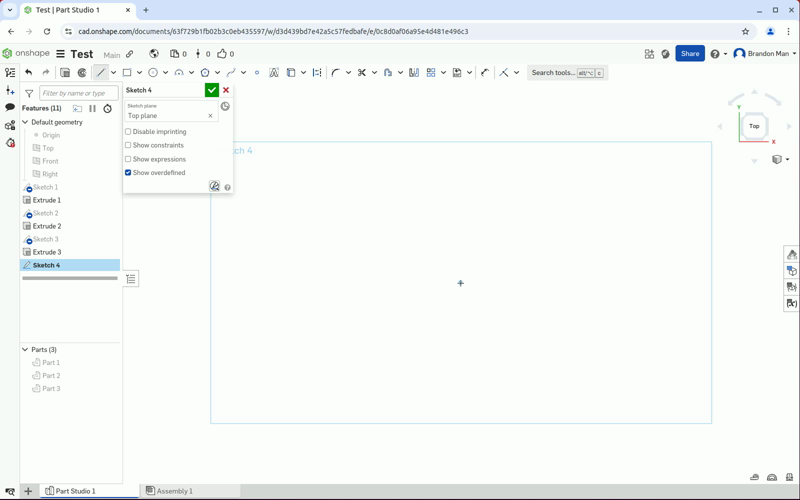
mouse_move(573, 282)
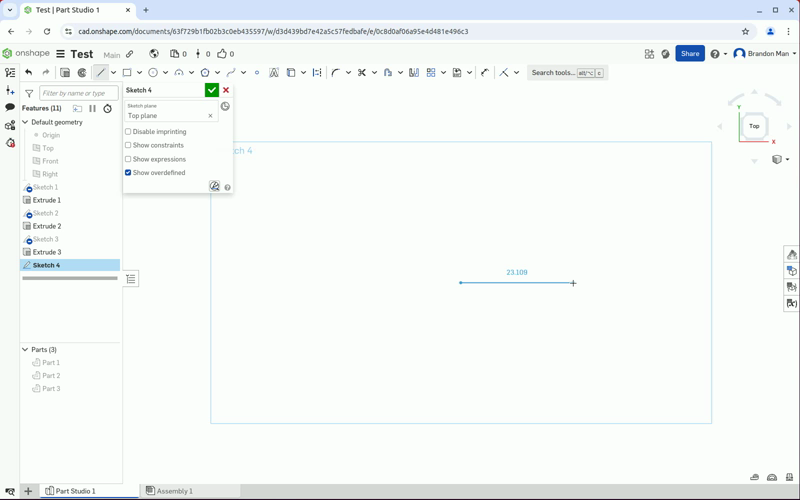
click(573, 282)
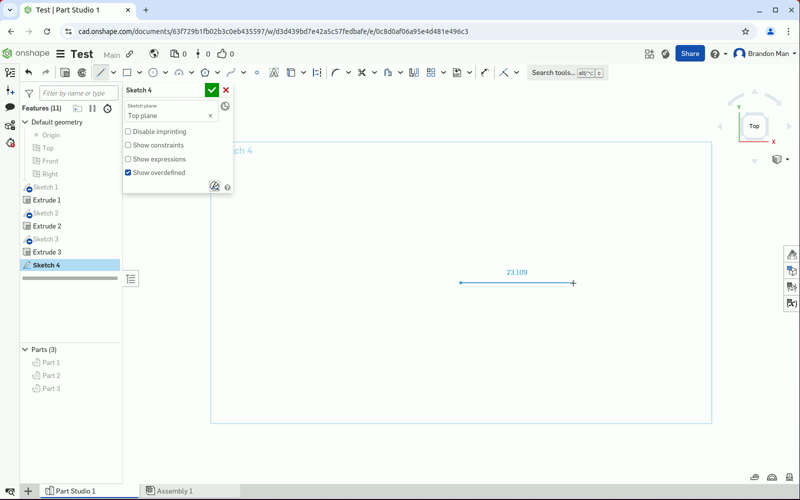
key_up(shift)
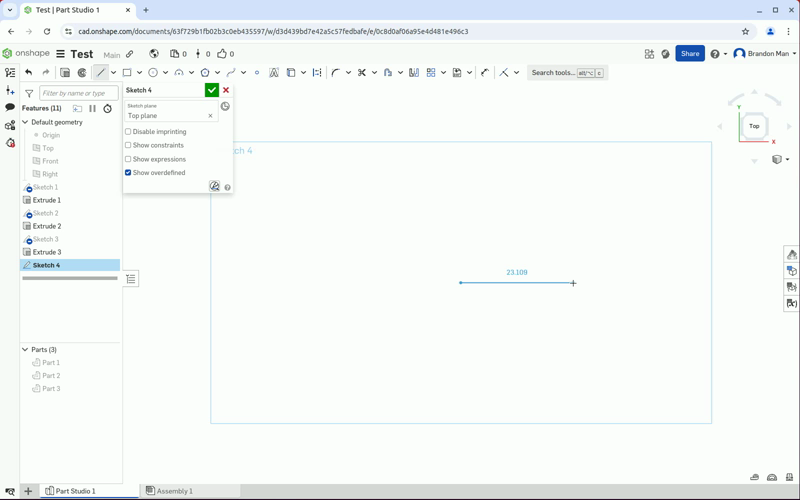
key_down(shift)
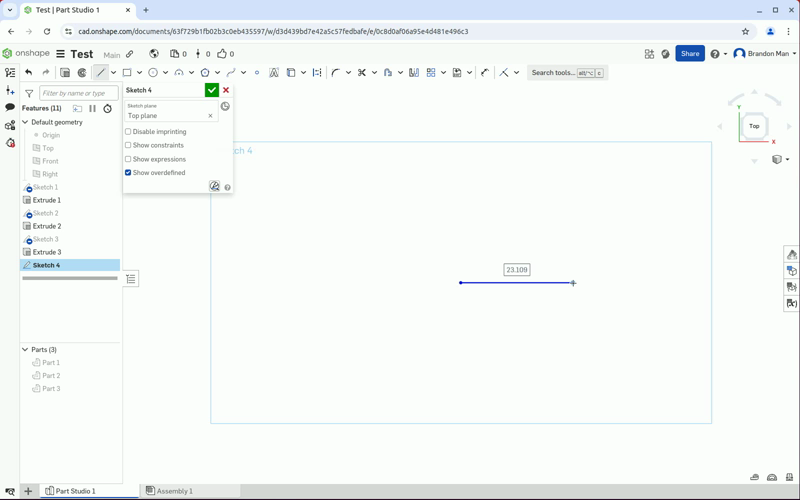
mouse_move(573, 200)
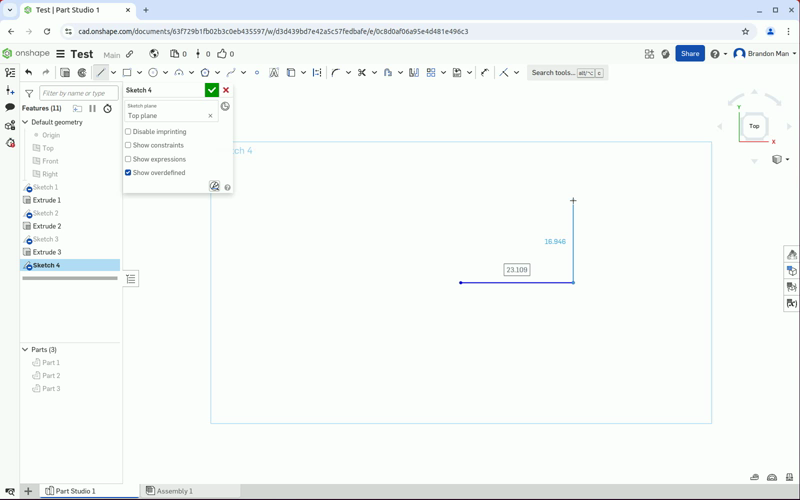
click(573, 200)
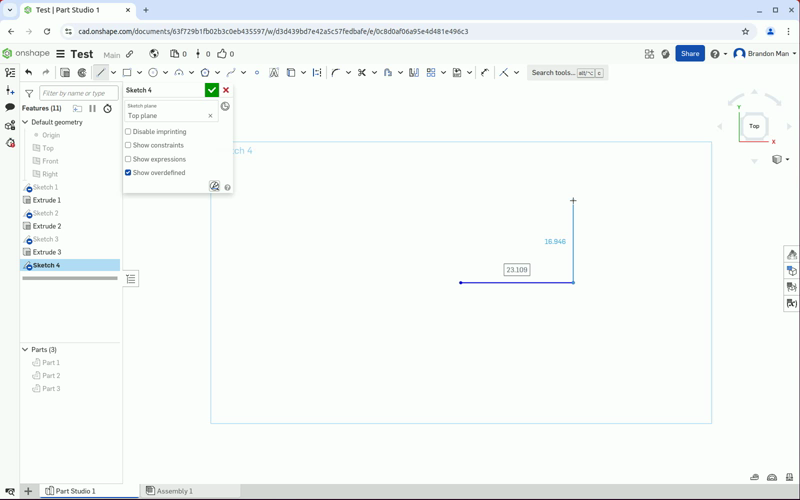
key_up(shift)
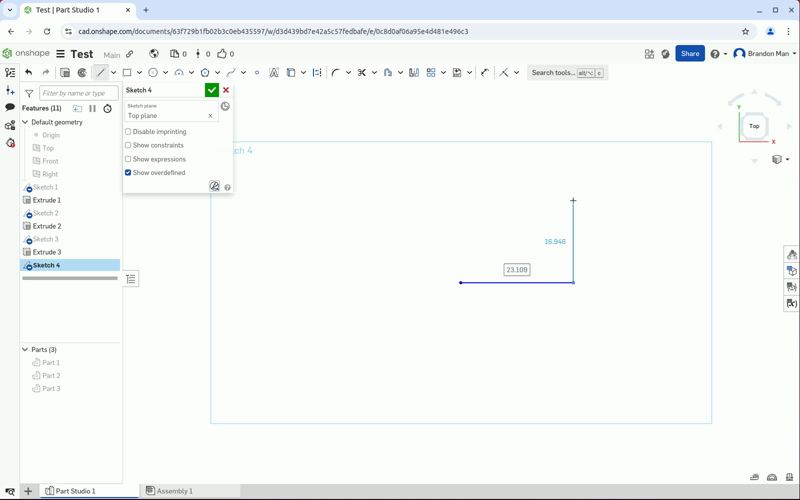
key_down(shift)
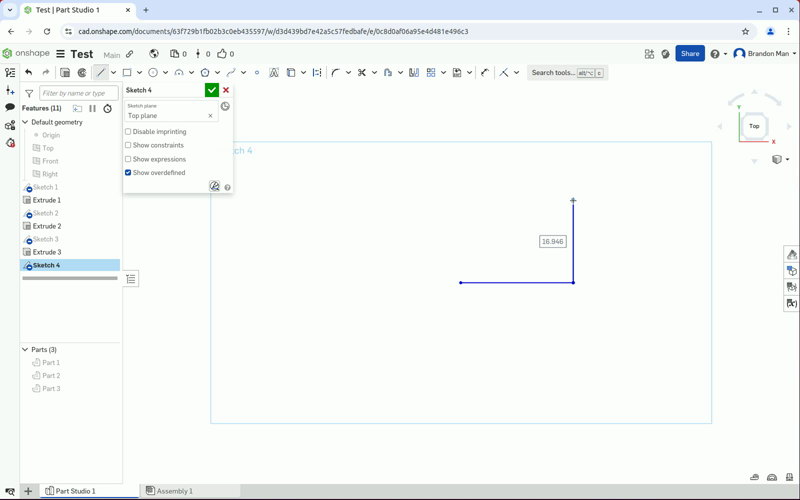
mouse_move(460, 200)
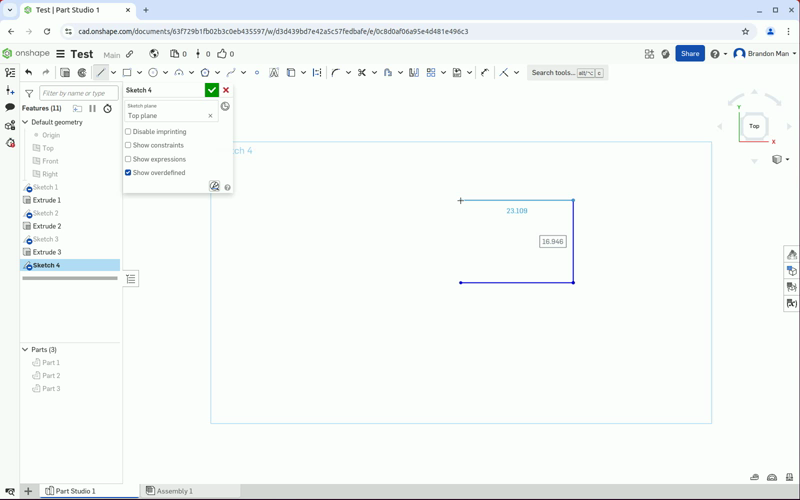
click(460, 200)
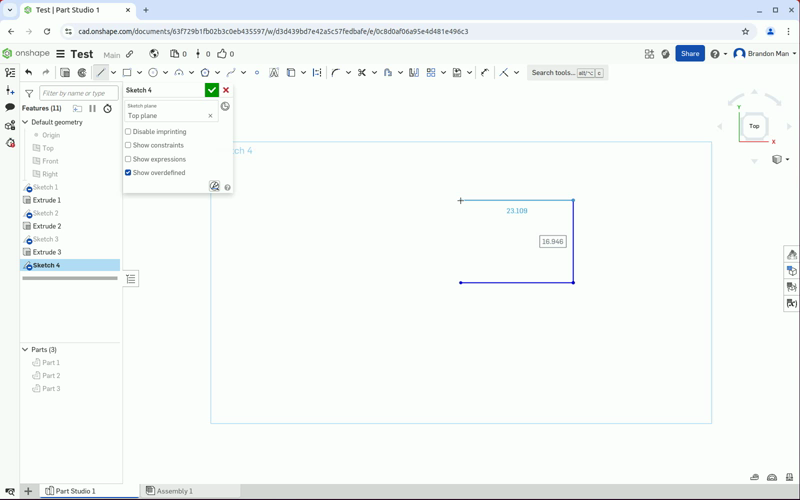
key_up(shift)
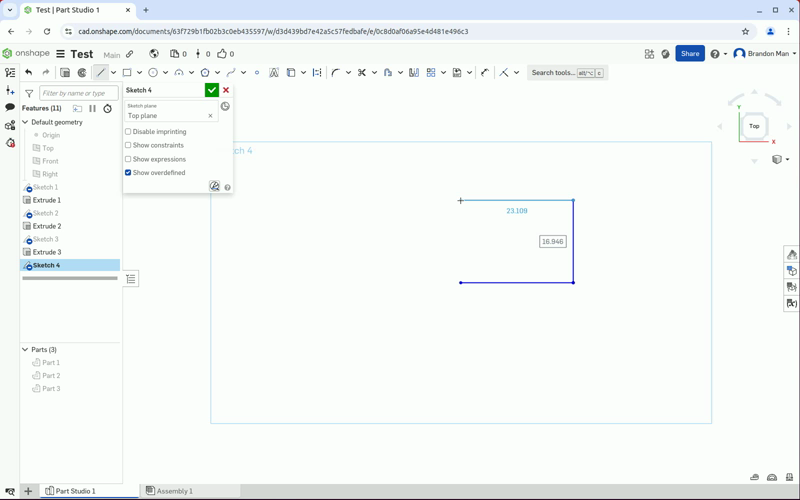
key_down(shift)
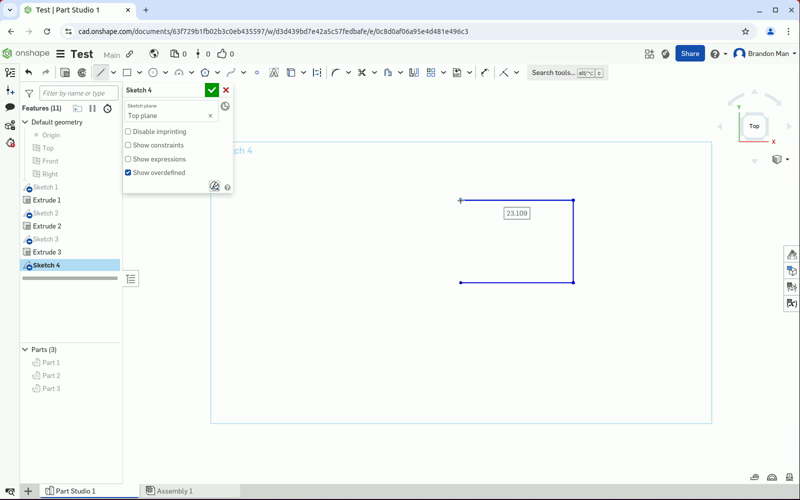
mouse_move(460, 282)
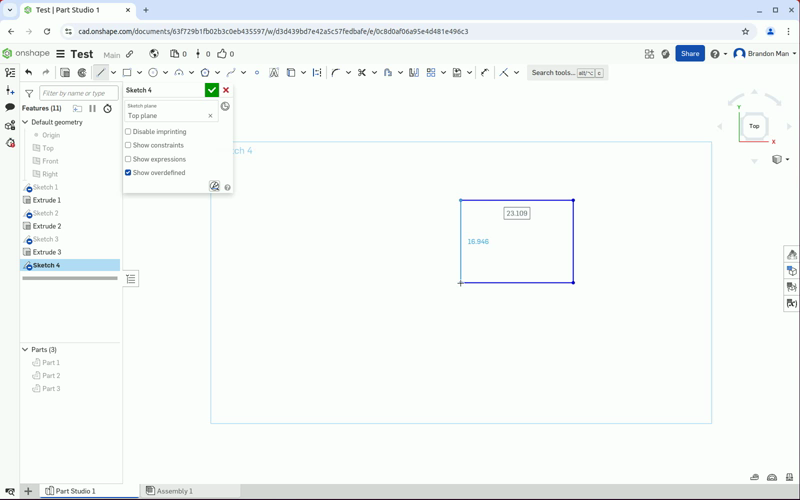
key_up(shift)
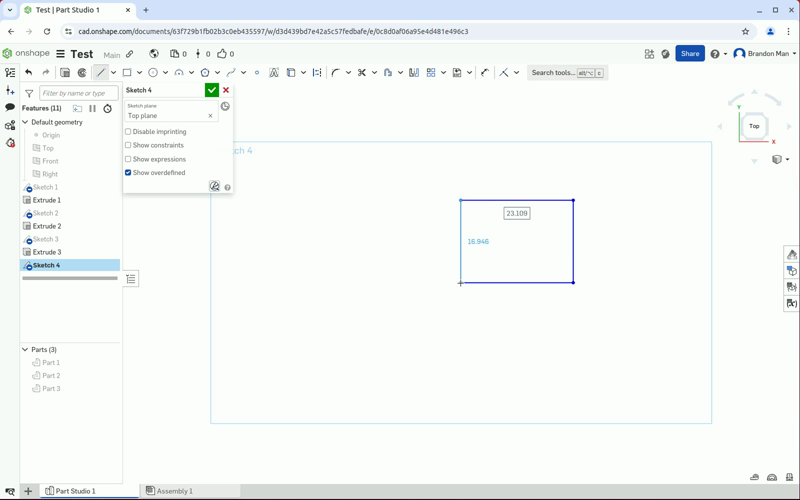
click(460, 282)
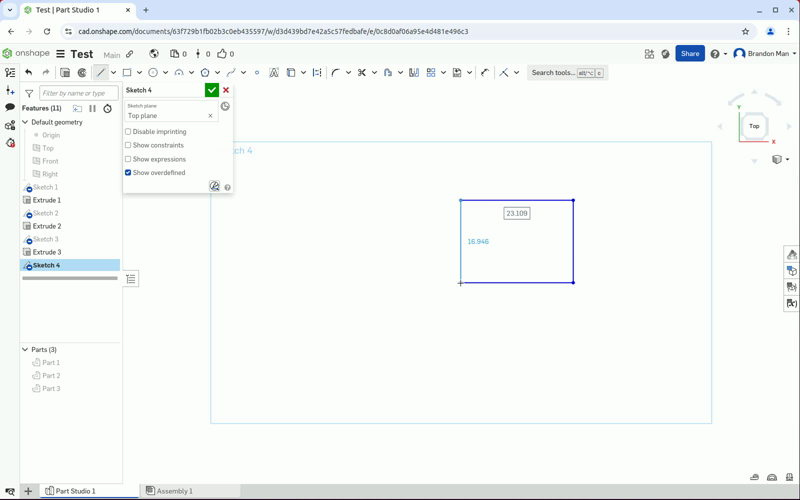
key(esc)
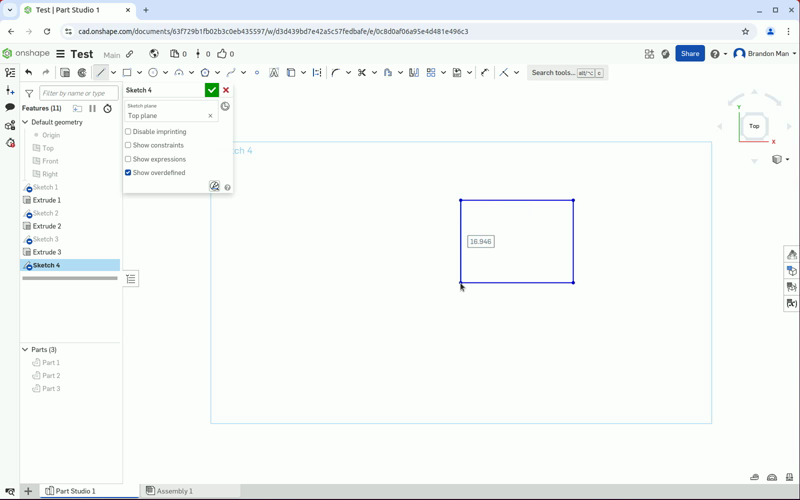
key(c)
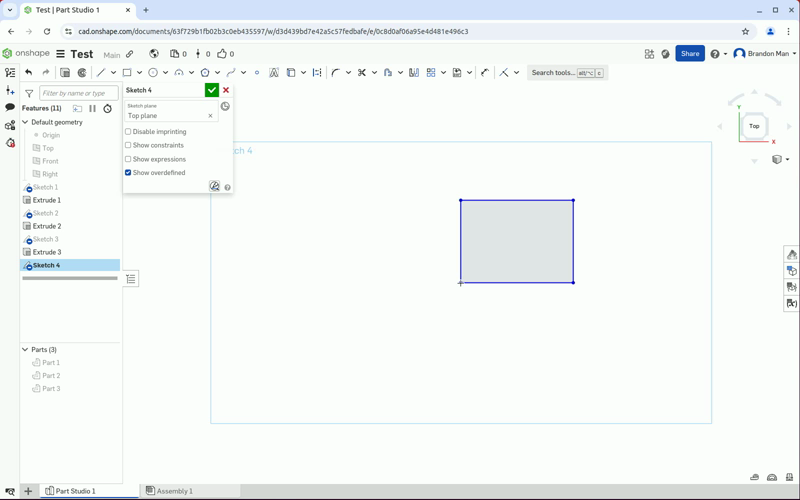
key_down(shift)
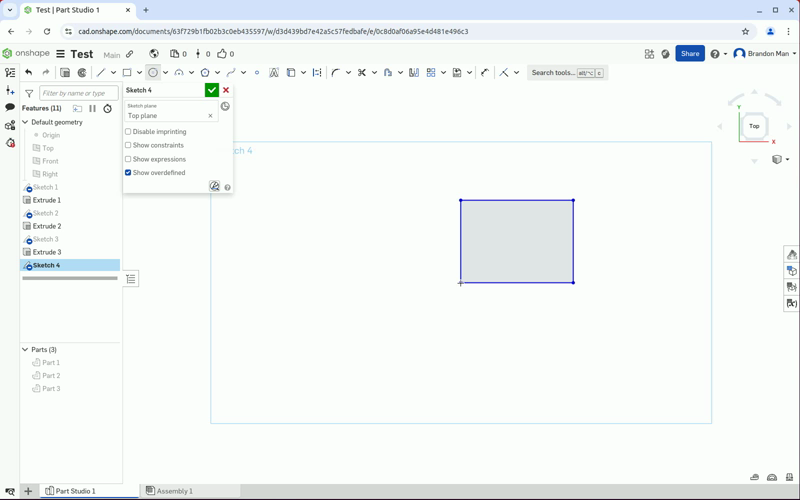
mouse_move(556, 230)
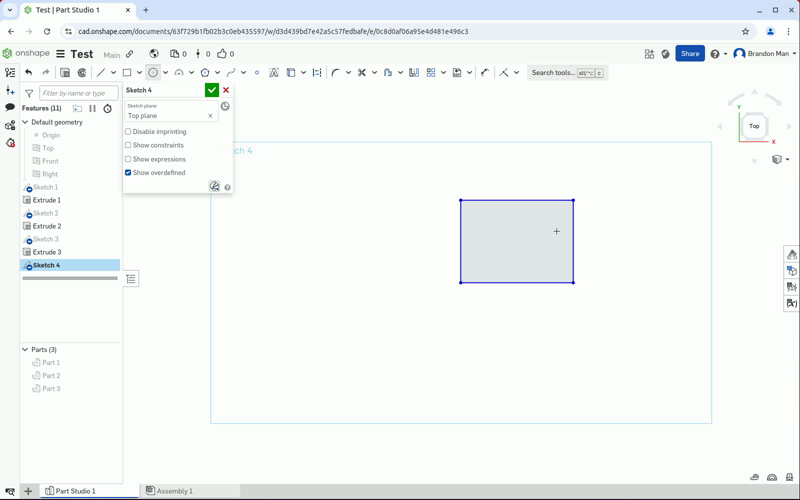
click(556, 230)
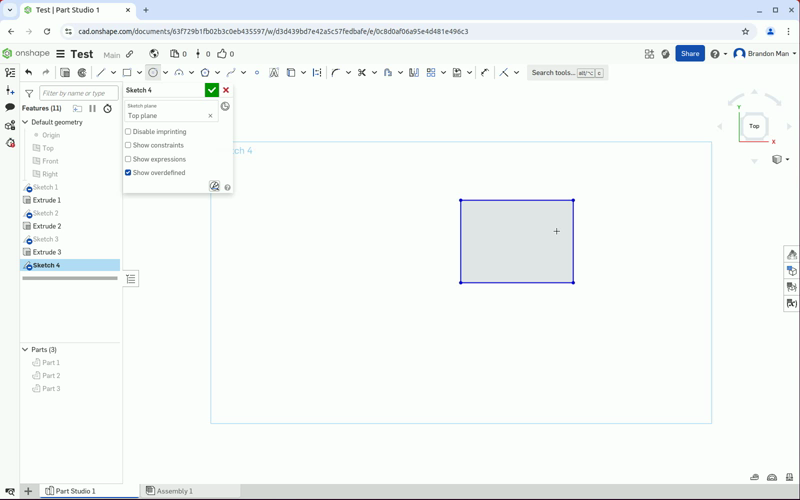
key_up(shift)
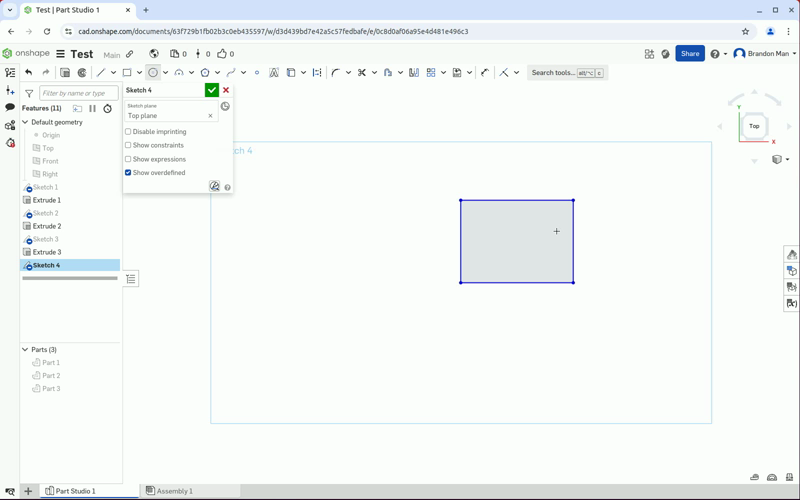
mouse_move(564, 230)
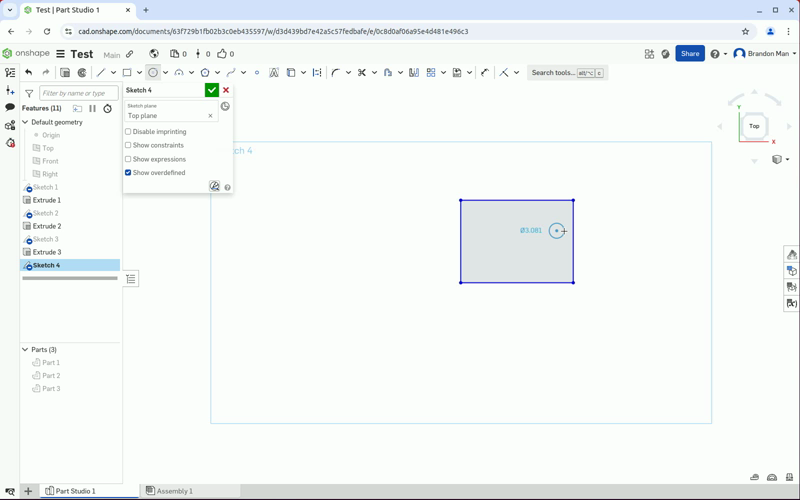
click(564, 230)
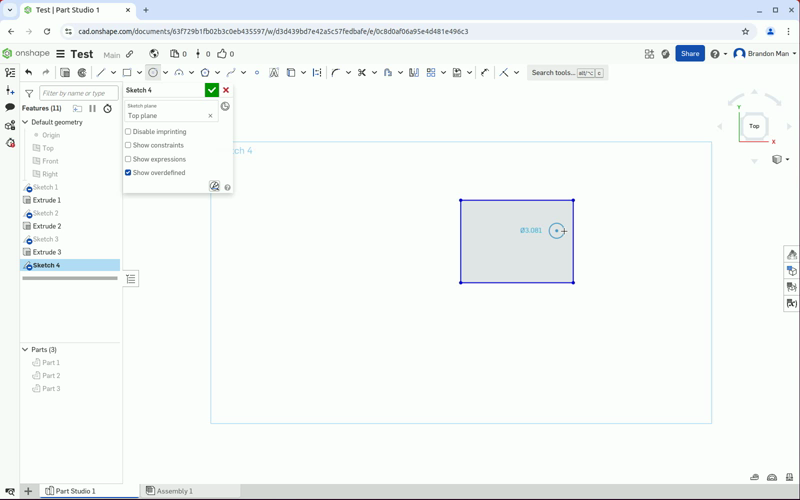
key(esc)
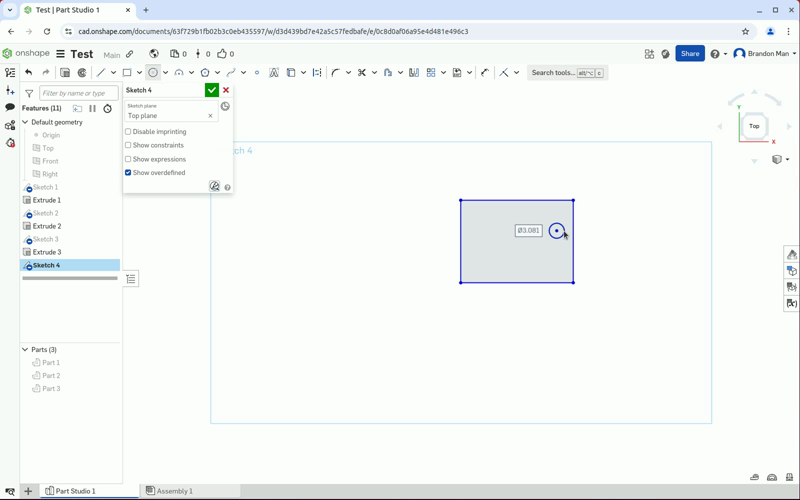
mouse_move(530, 223)
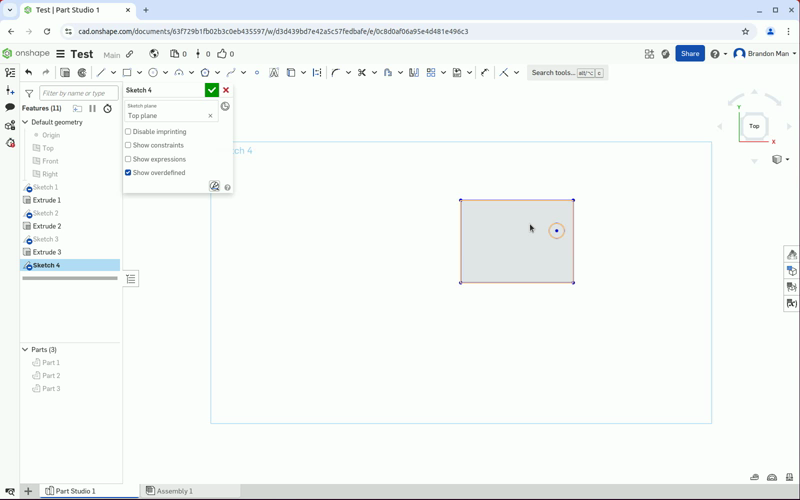
click(530, 223)
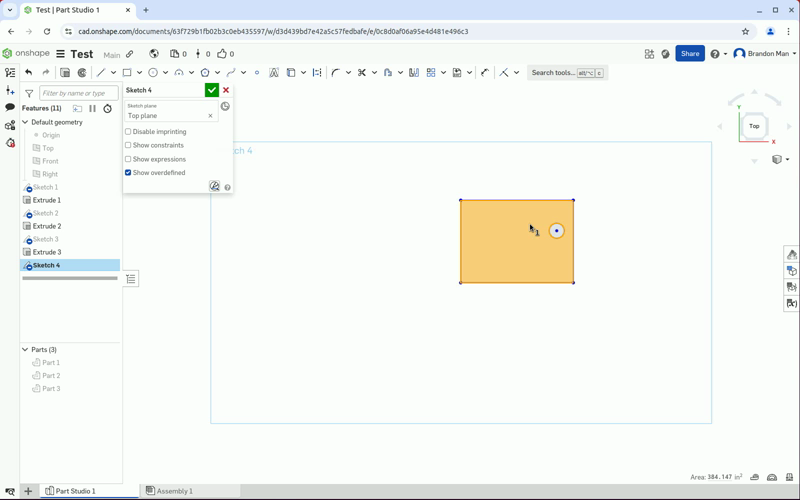
mouse_move(73, 352)
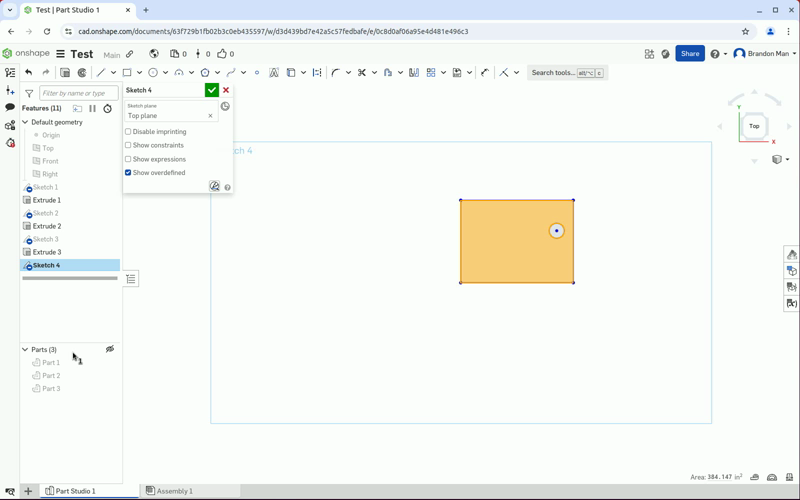
key(shift+y)
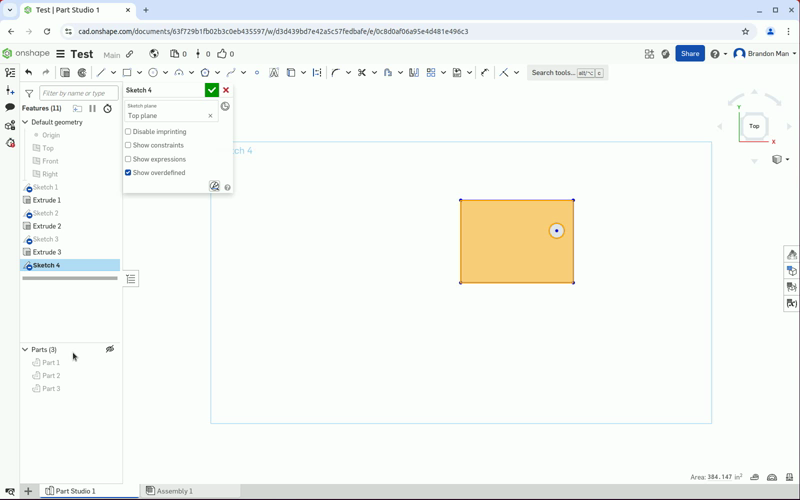
key(shift+e)
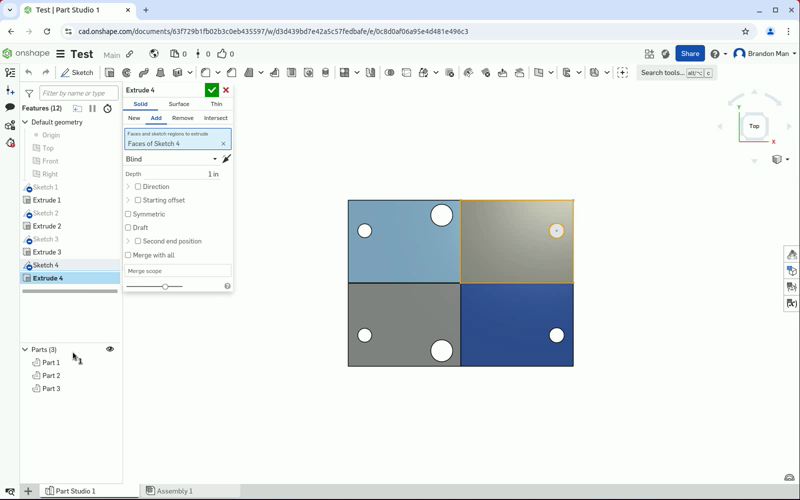
mouse_move(143, 106)
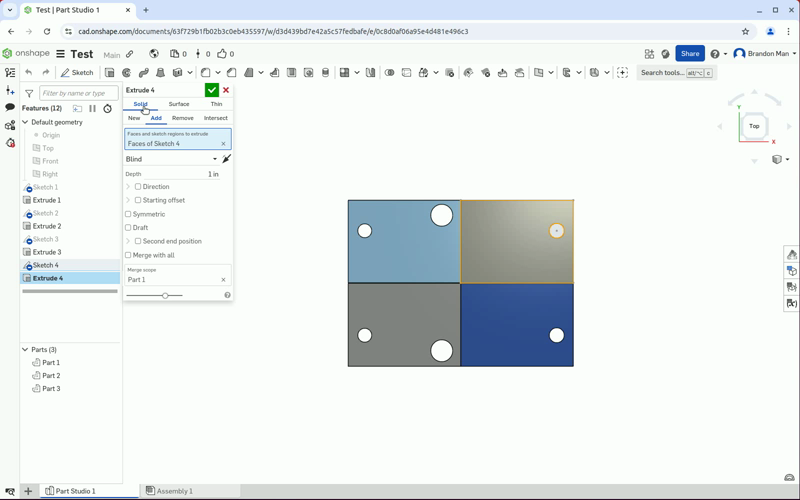
click(143, 106)
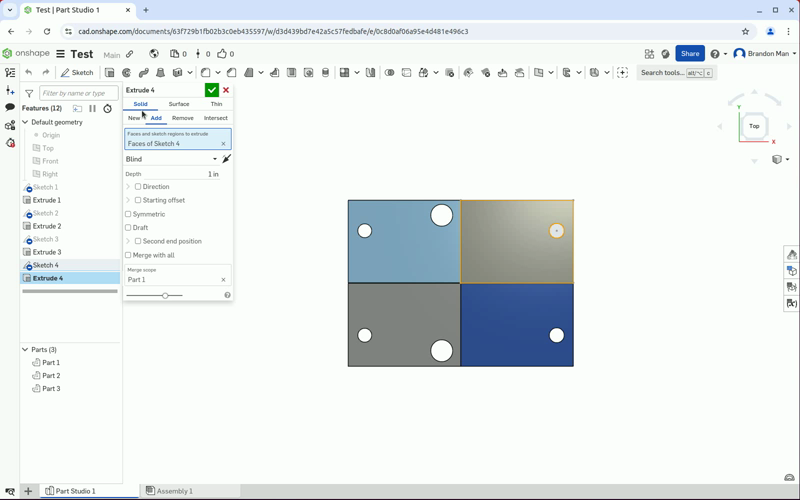
mouse_move(137, 120)
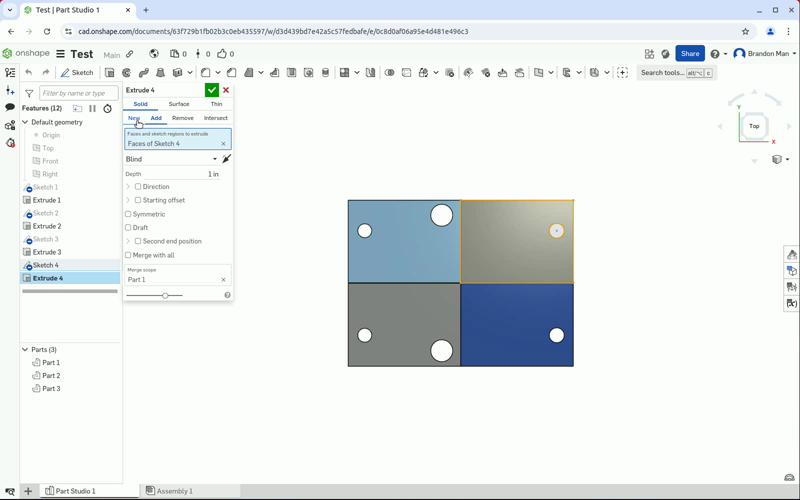
click(137, 120)
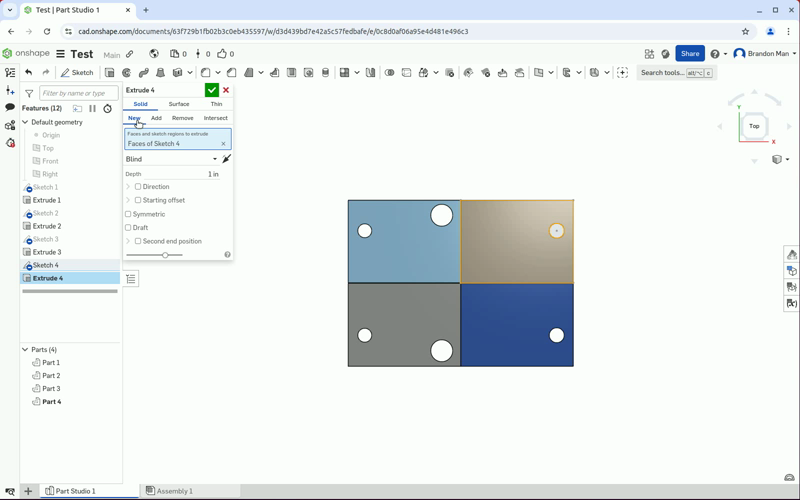
key(tab, 4)
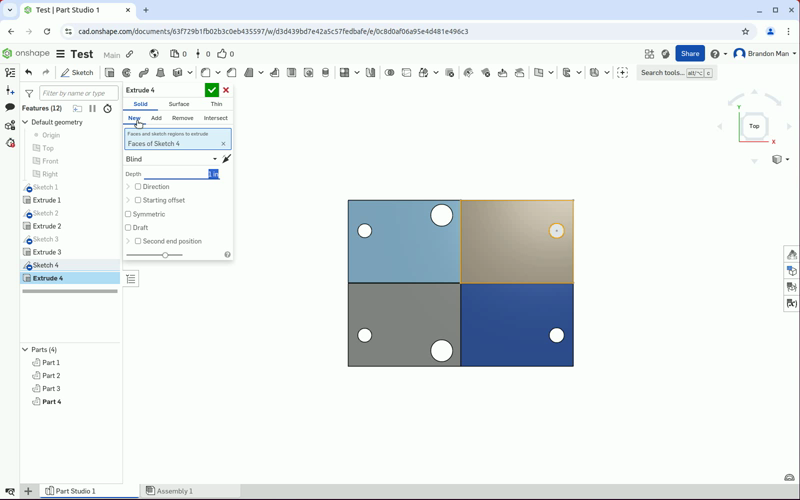
text(3.37)
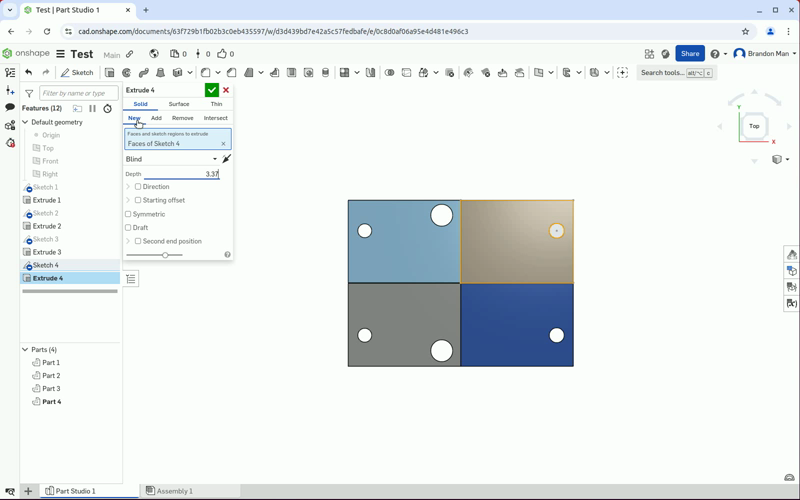
key(enter)
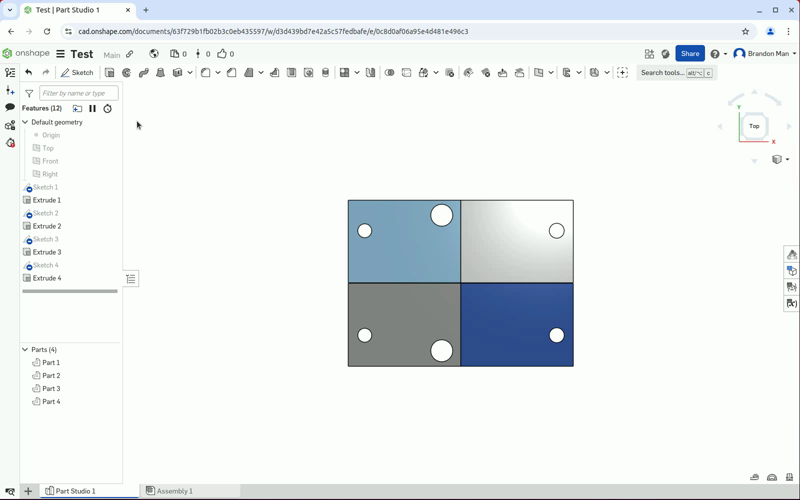
key(shift+h)
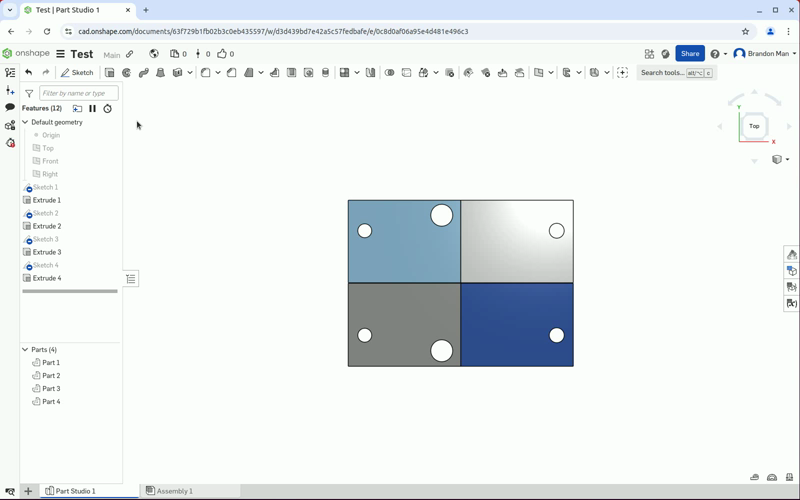
key(shift+h)
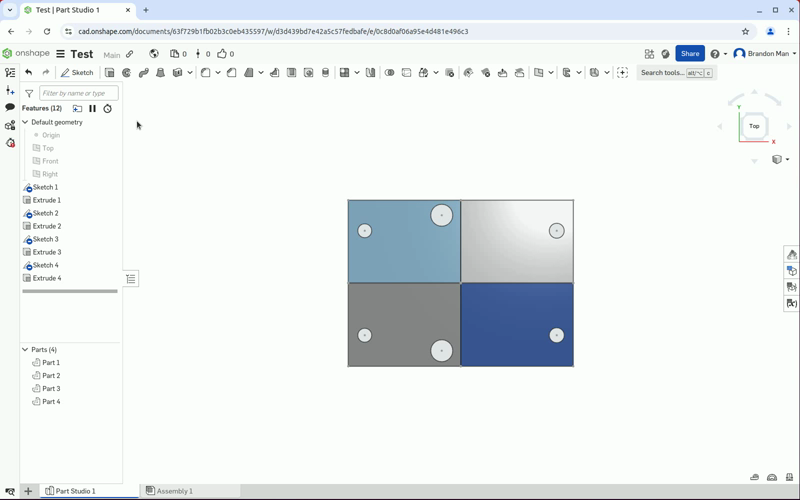
key(shift+7)
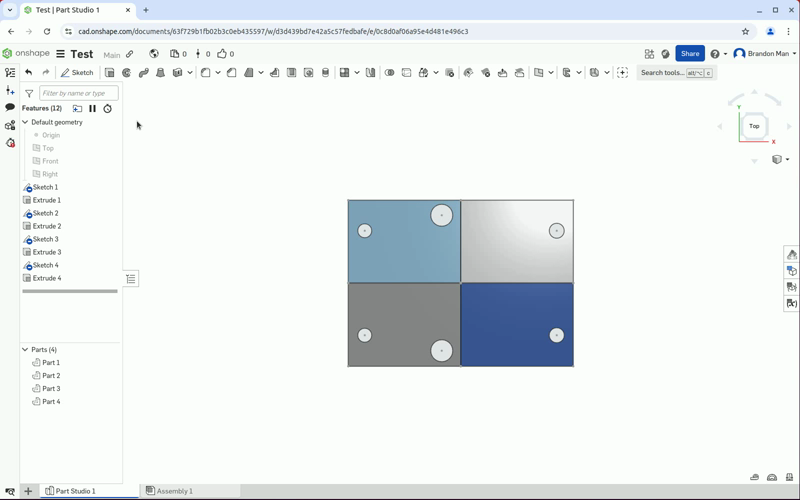
key(up, 3)
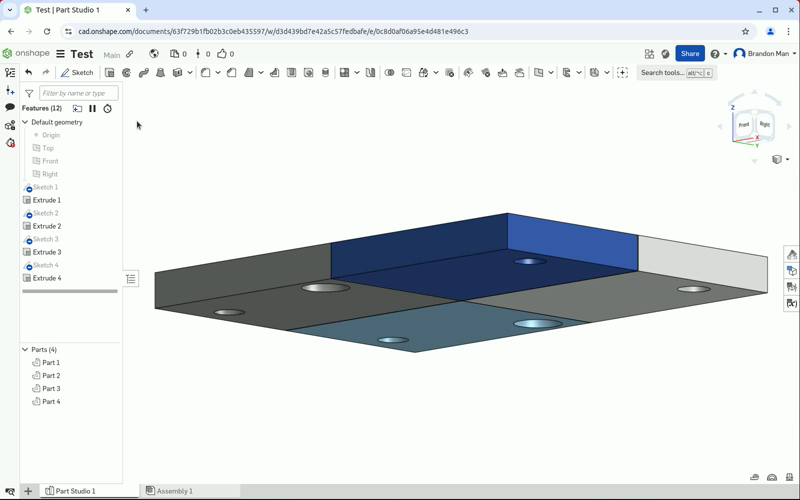
key(left, 3)
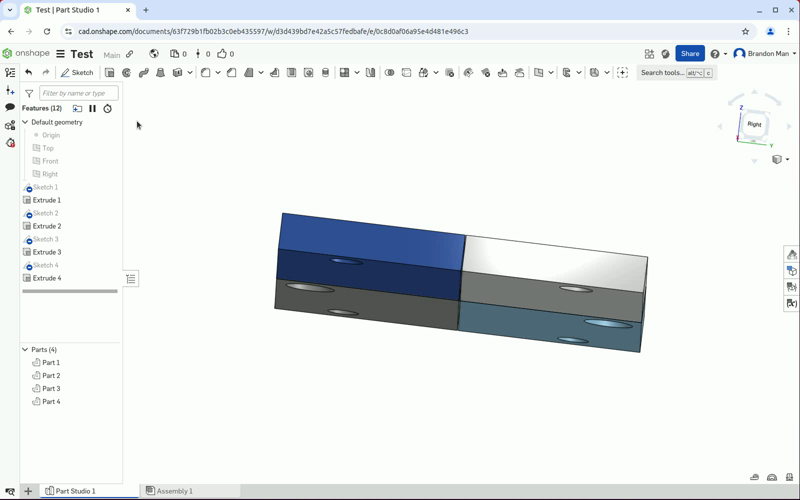
key(right, 3)
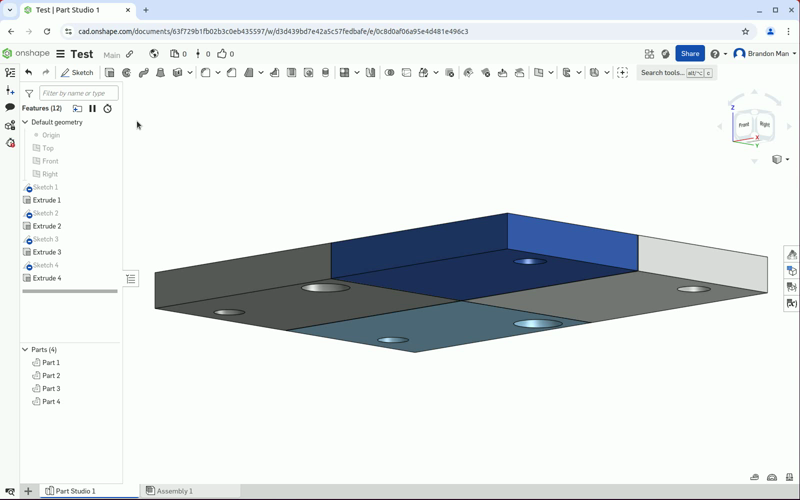
key(down, 3)
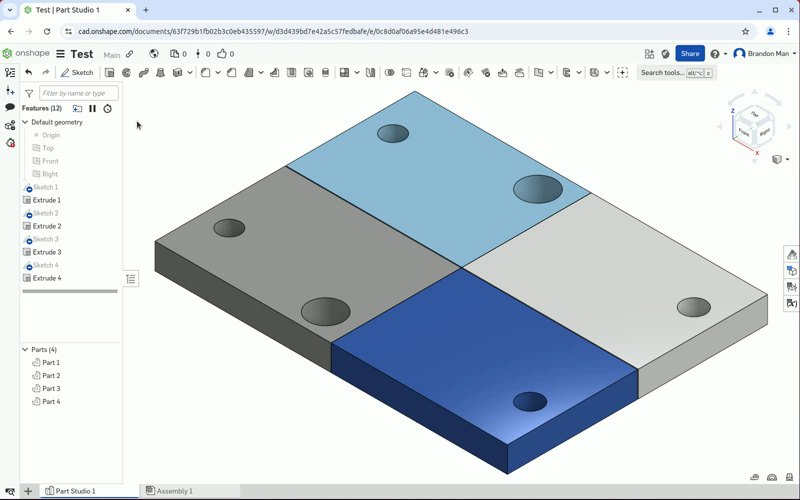
mouse_move(73, 189)
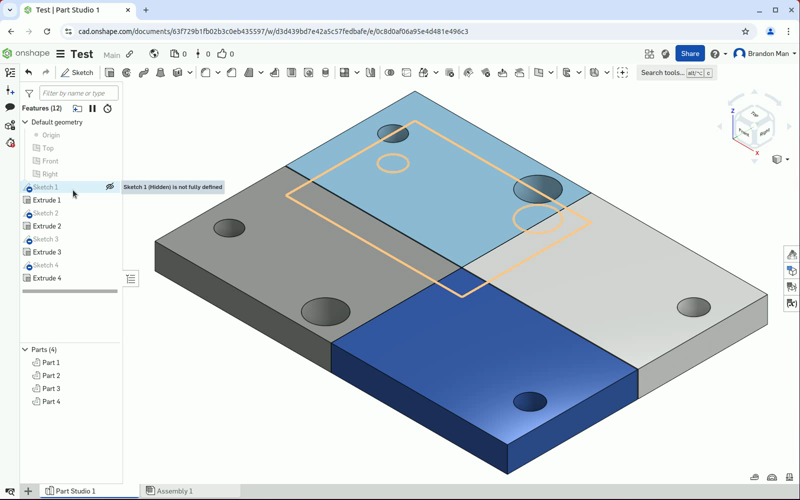
click(73, 189)